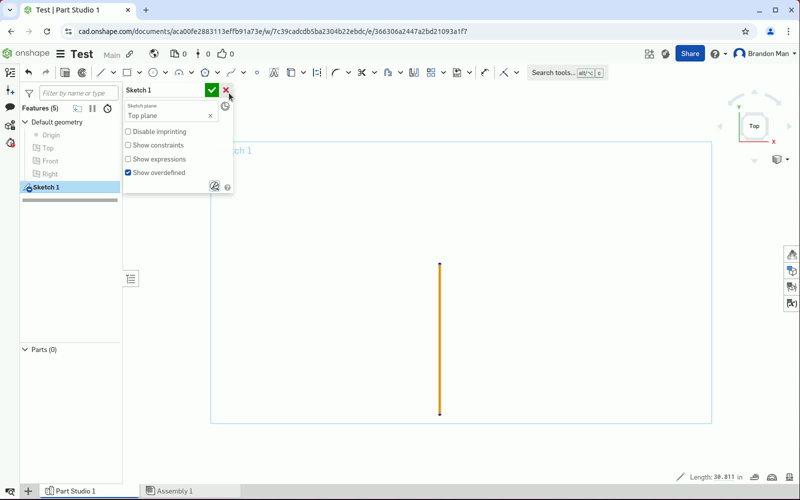
key(shift+h)
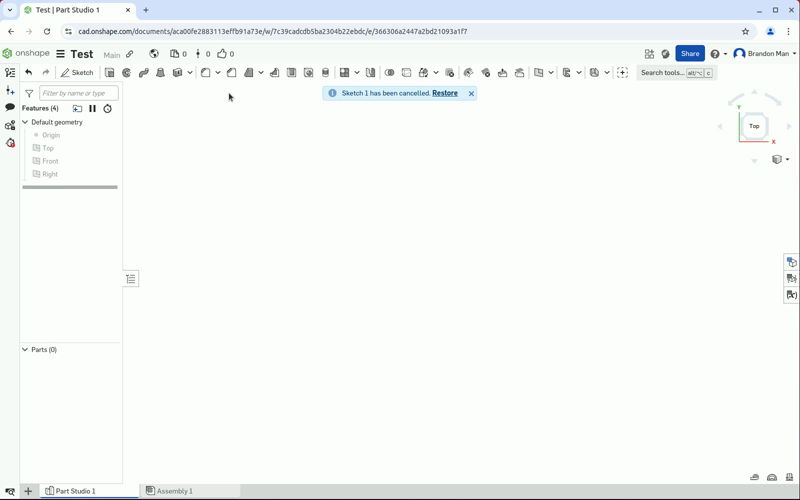
mouse_move(73, 352)
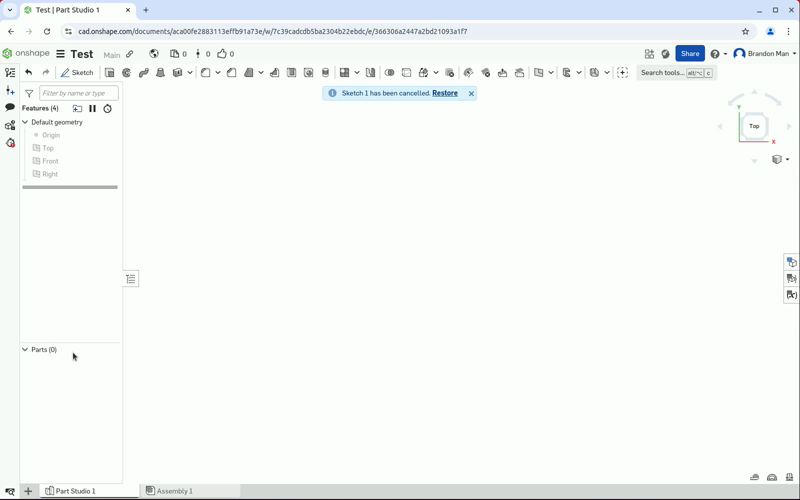
key(y)
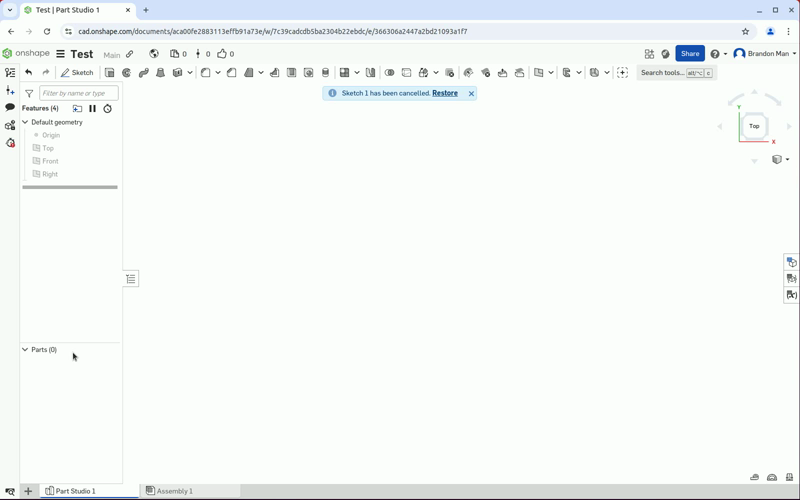
key(shift+p)
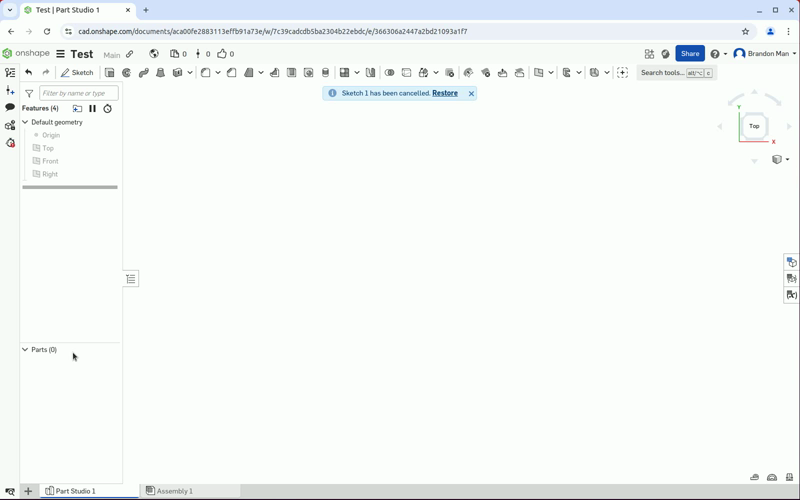
key(space)
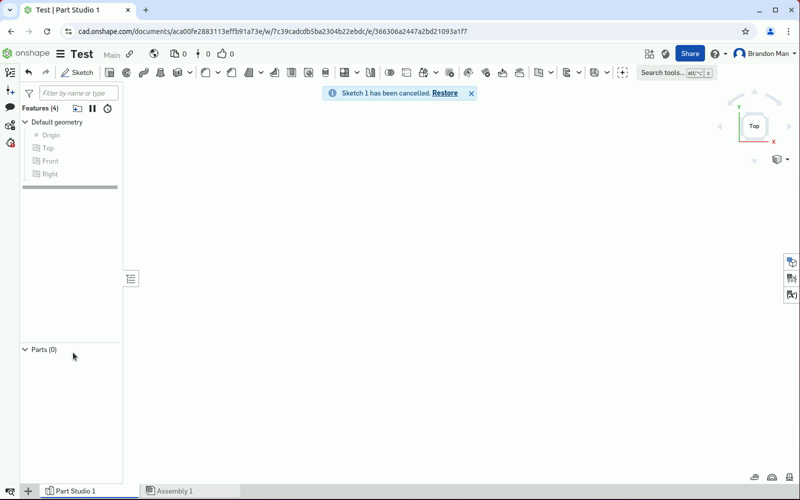
key_down(shift)
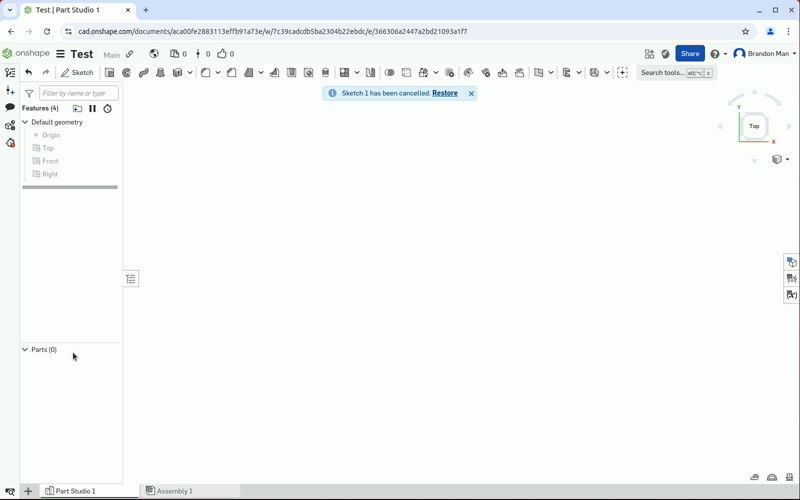
key(up)
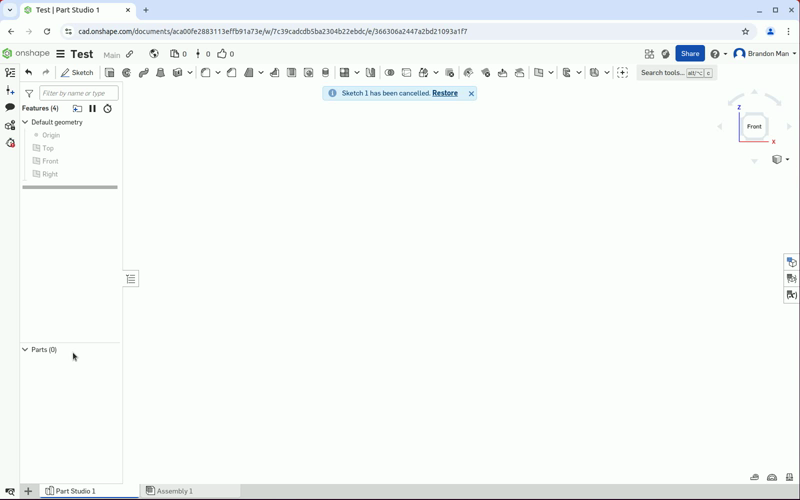
key_up(shift)
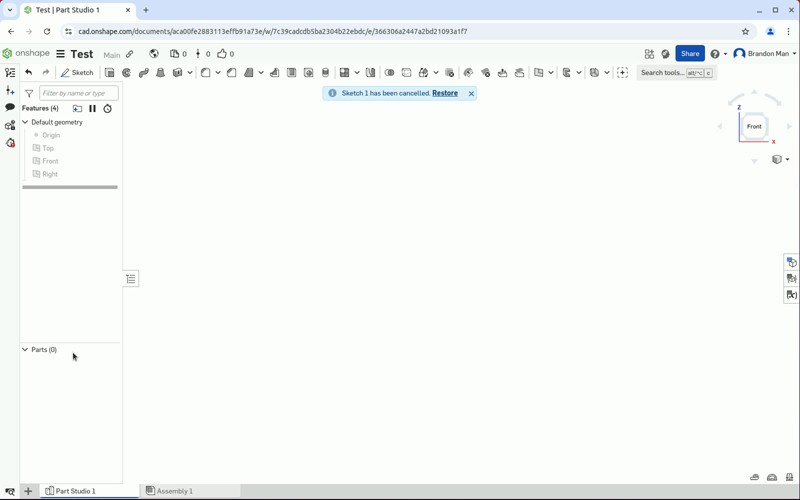
mouse_move(73, 352)
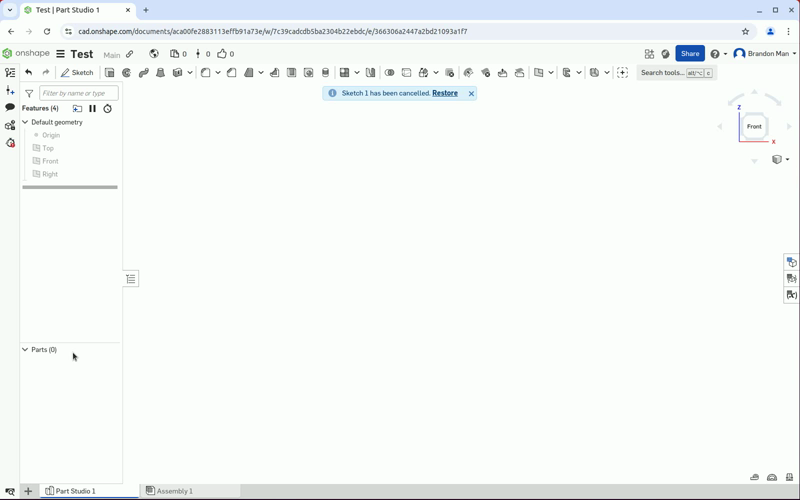
key(shift+y)
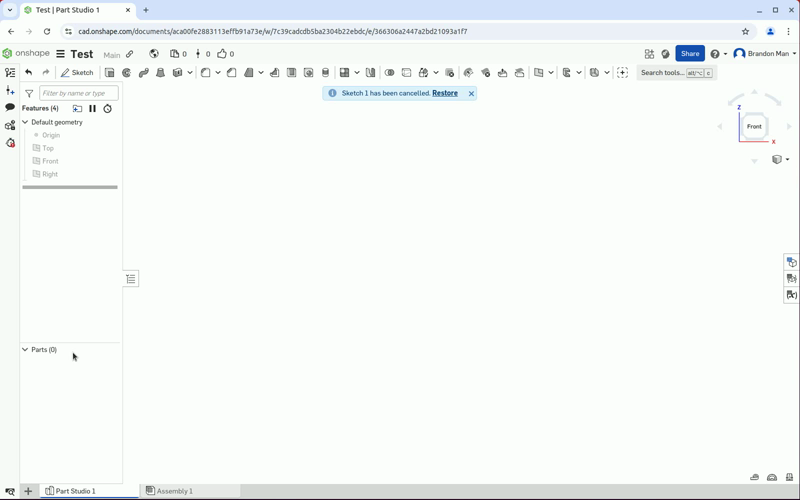
key(shift+s)
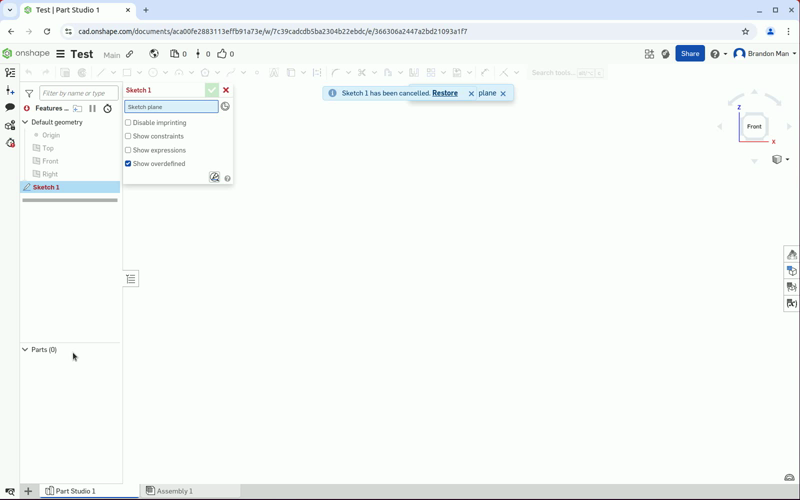
mouse_move(73, 163)
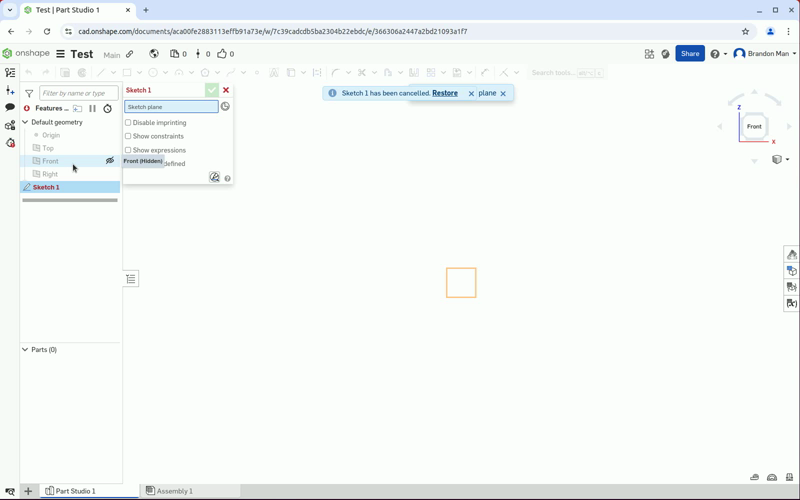
click(73, 163)
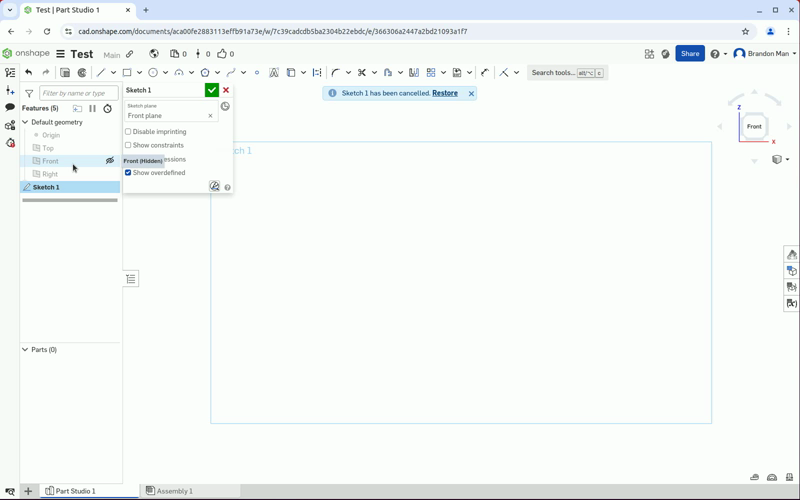
mouse_move(73, 352)
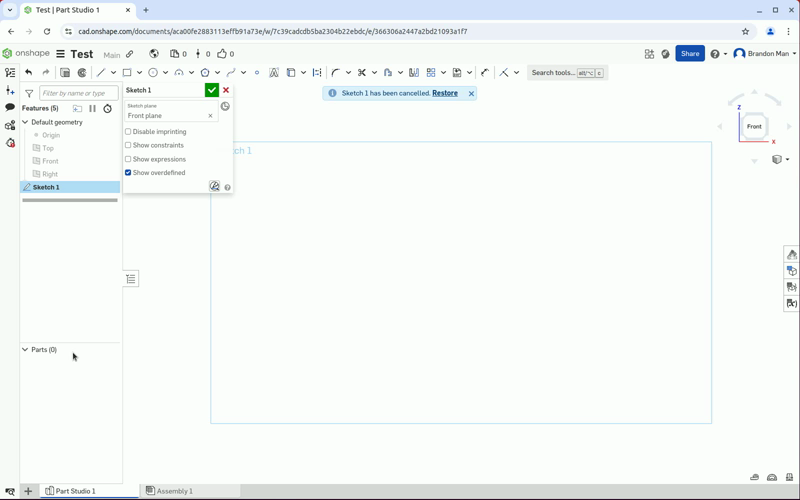
key(y)
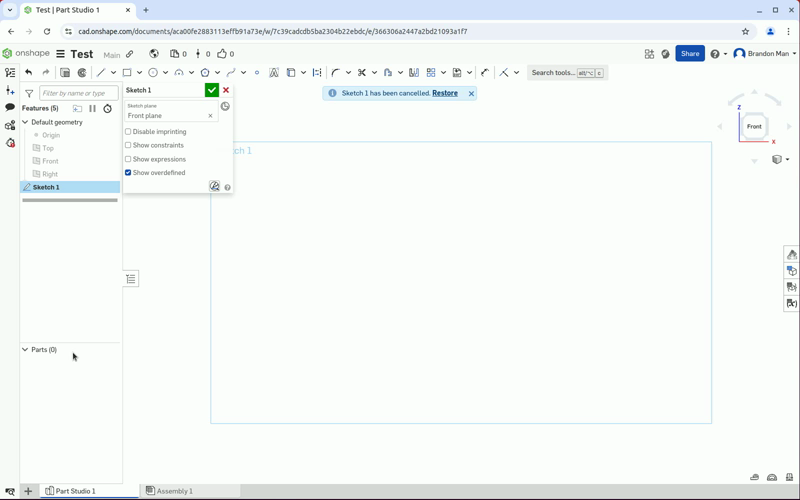
key(l)
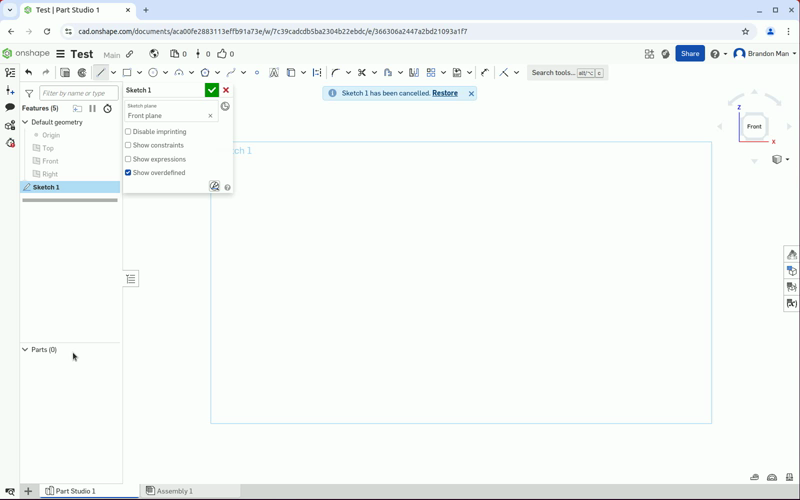
key_down(shift)
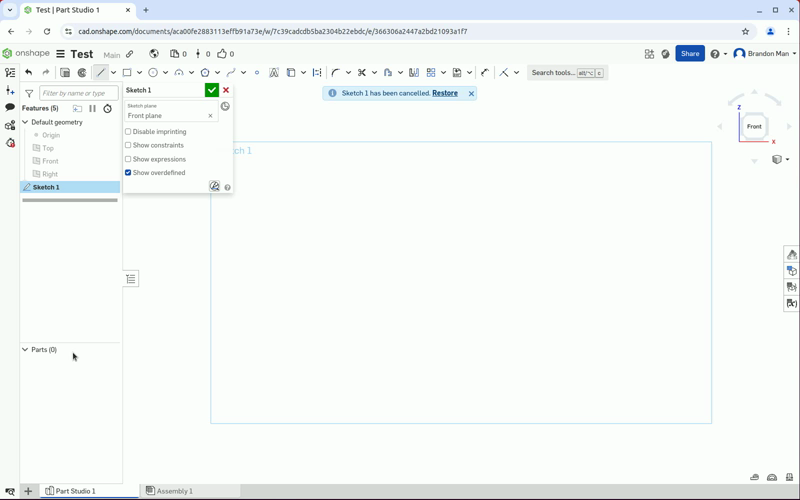
mouse_move(460, 282)
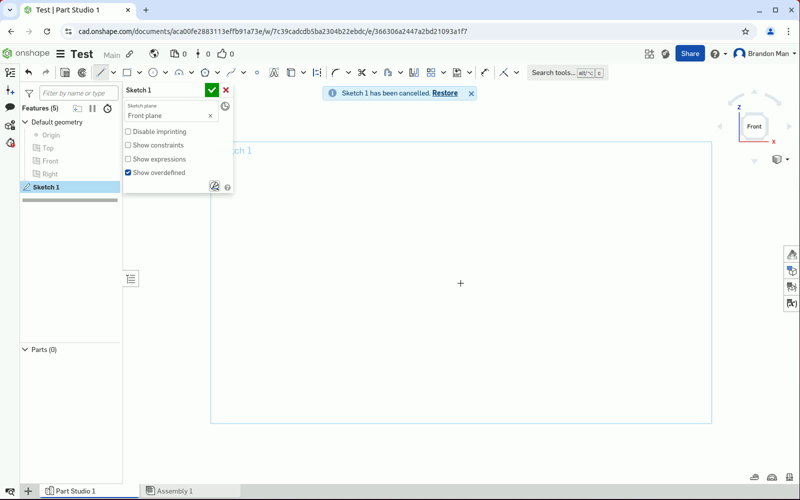
click(460, 282)
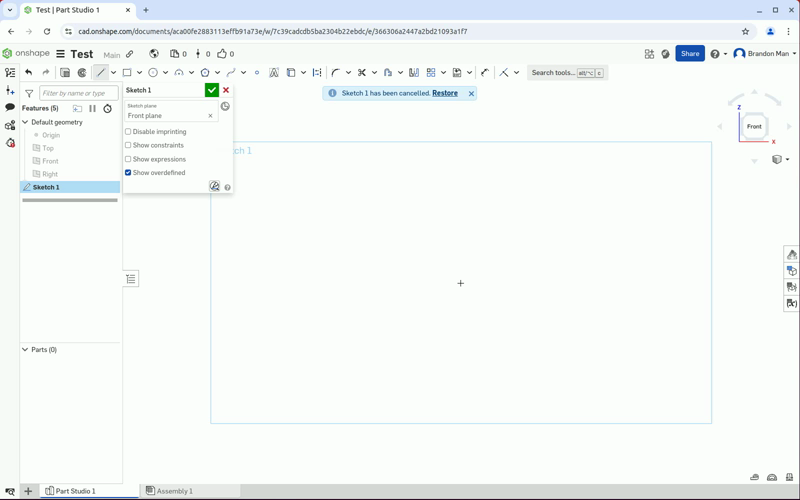
key_up(shift)
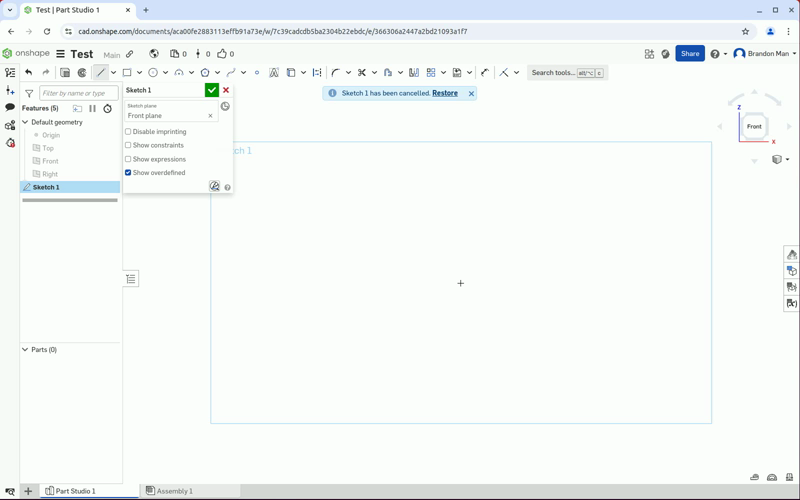
key_down(shift)
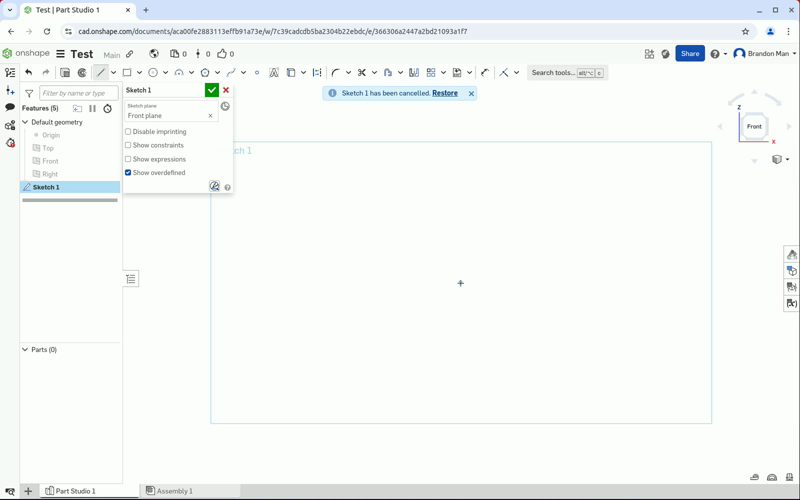
mouse_move(553, 282)
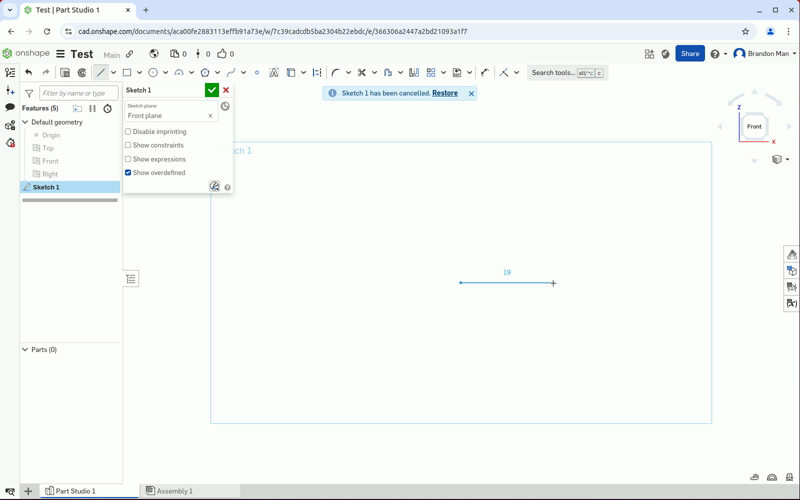
click(553, 282)
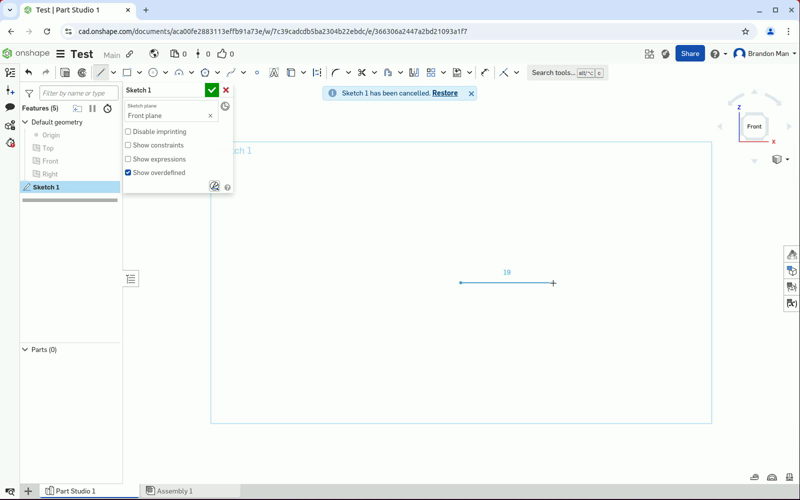
key_up(shift)
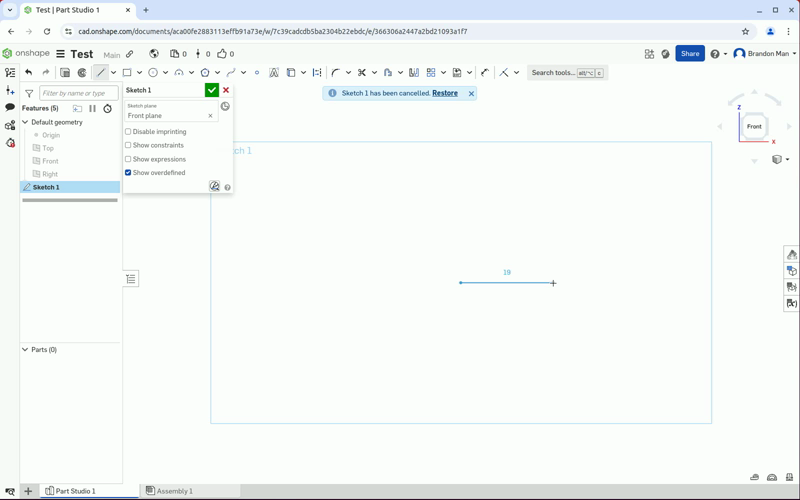
key_down(shift)
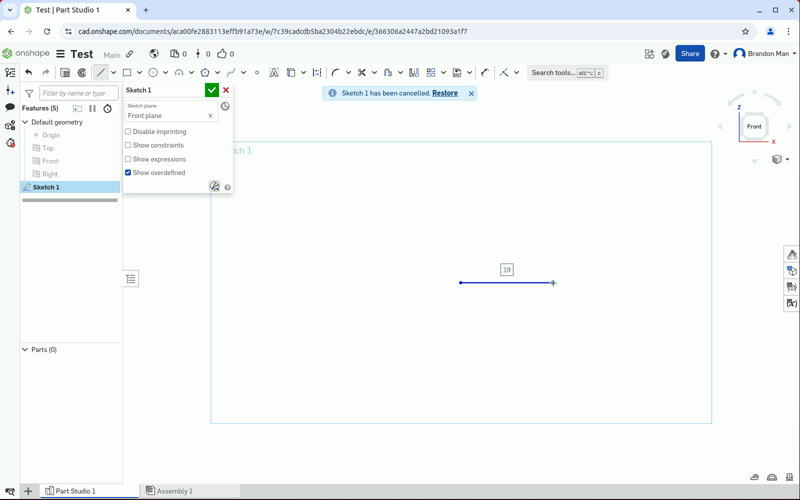
mouse_move(583, 282)
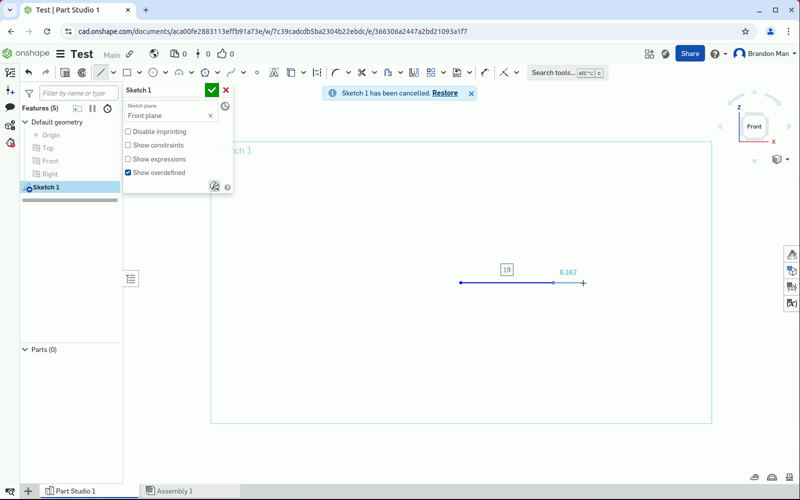
mouse_move(553, 245)
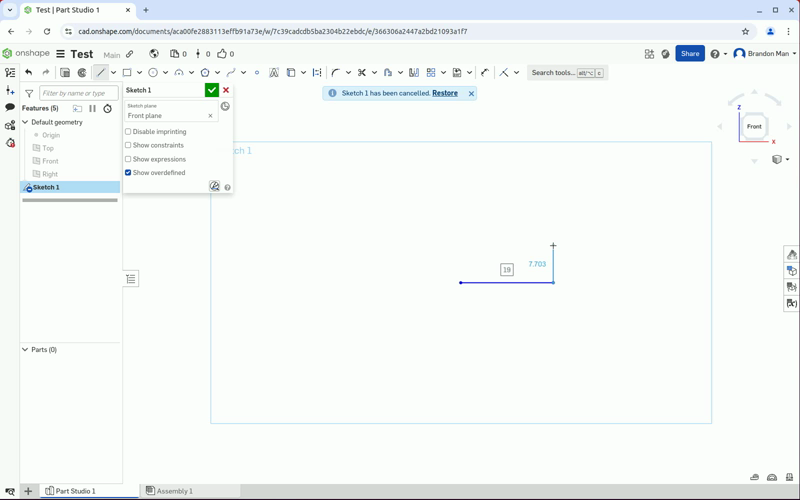
click(553, 245)
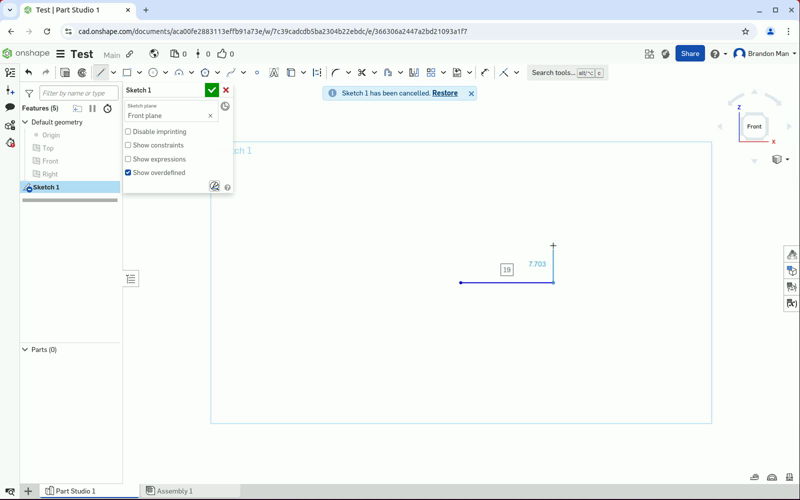
key_up(shift)
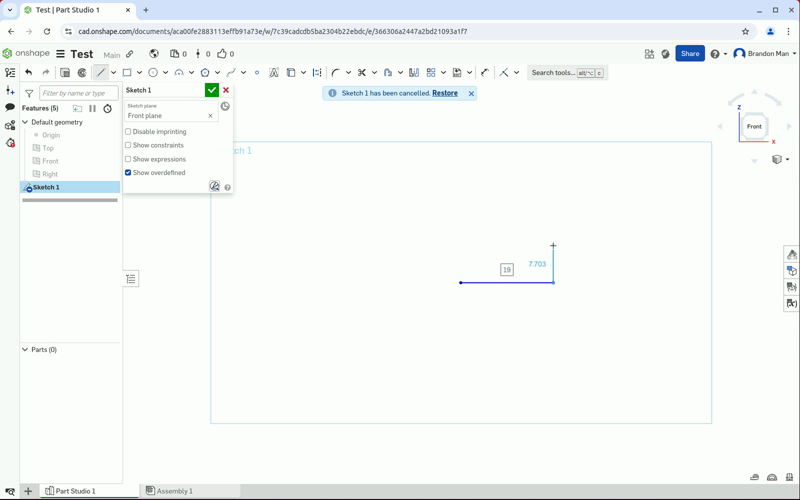
key_down(shift)
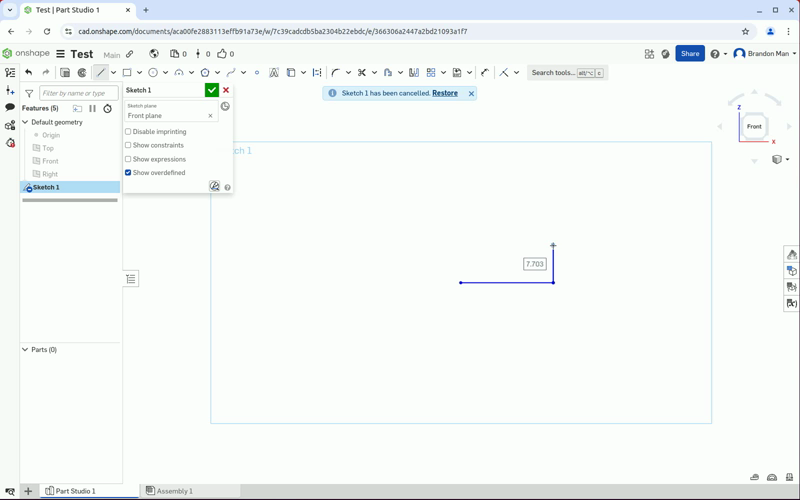
mouse_move(583, 245)
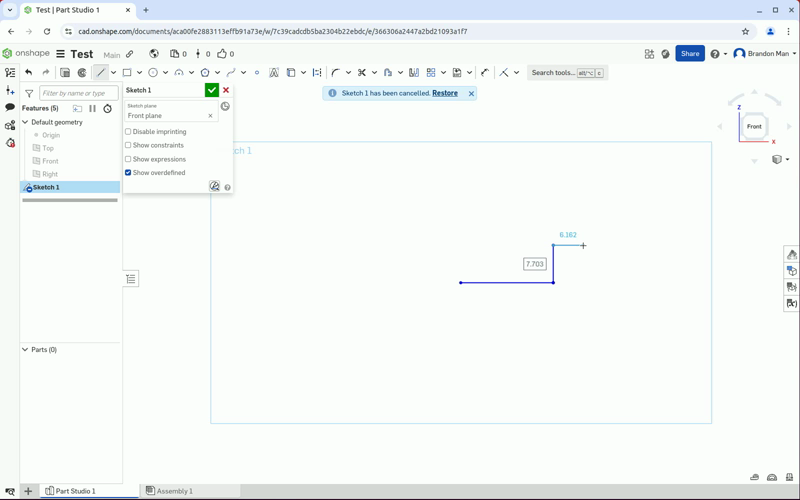
mouse_move(573, 245)
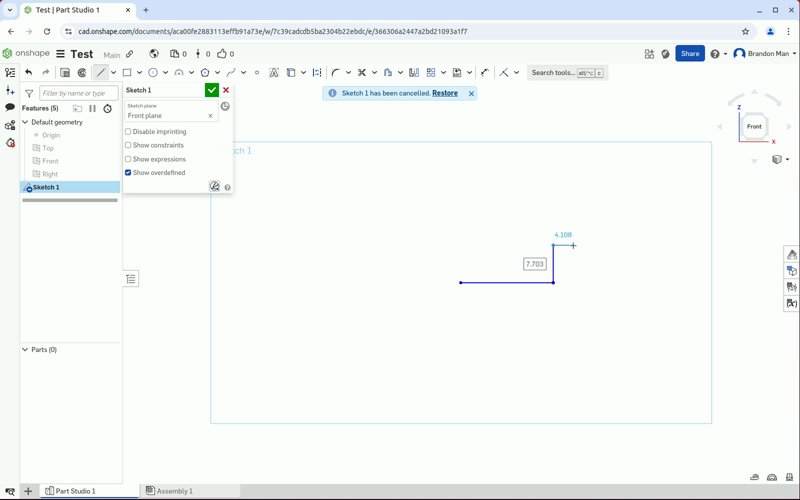
click(573, 245)
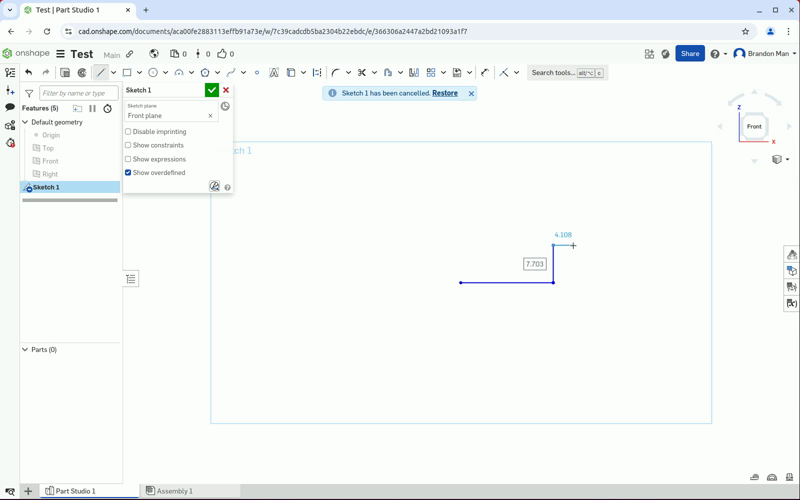
key_up(shift)
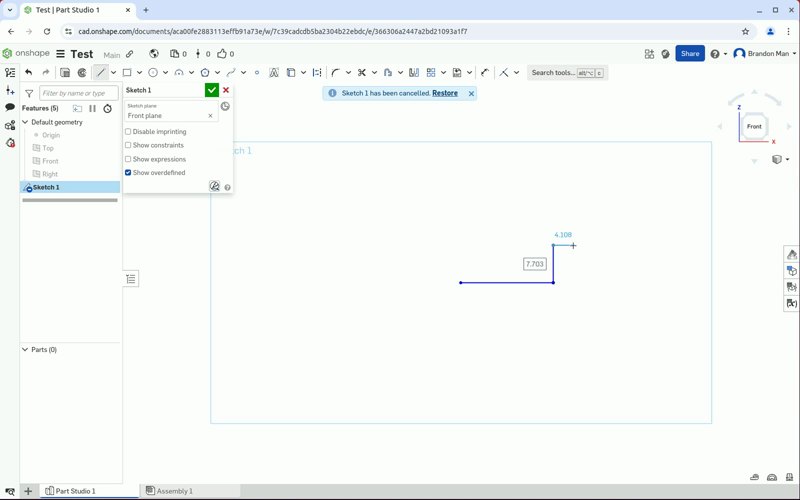
key_down(shift)
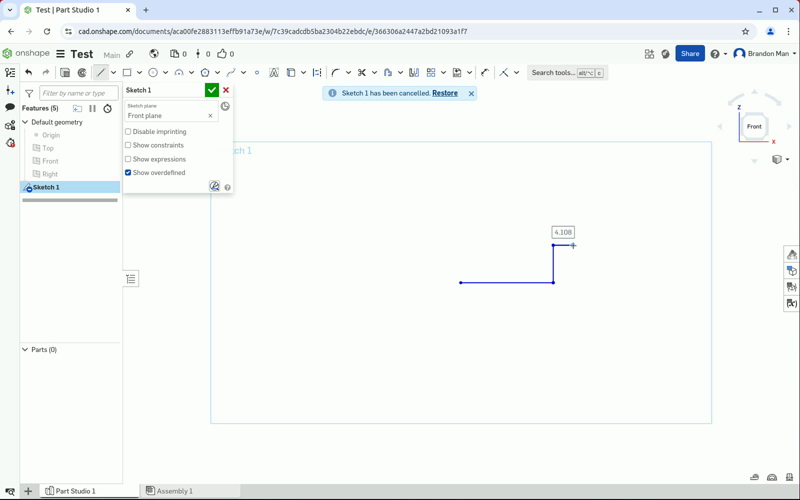
mouse_move(589, 245)
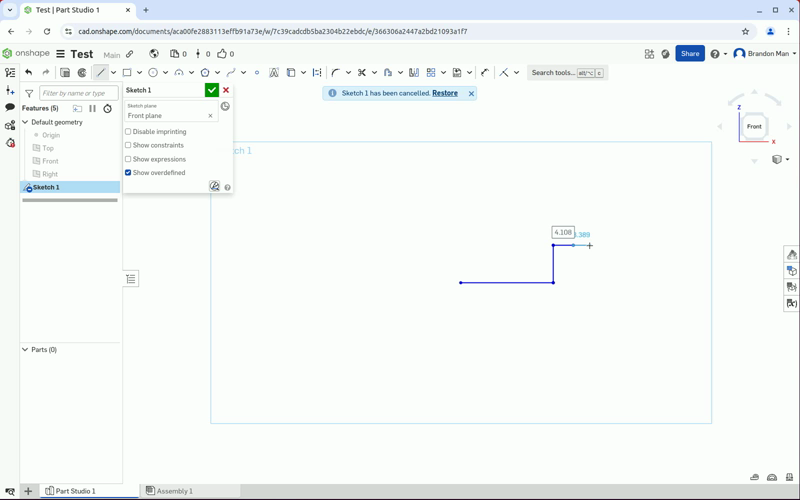
mouse_move(573, 208)
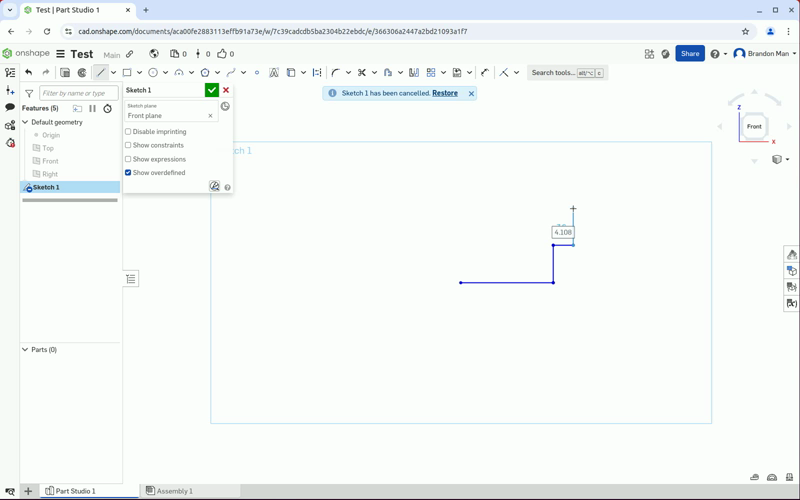
click(573, 208)
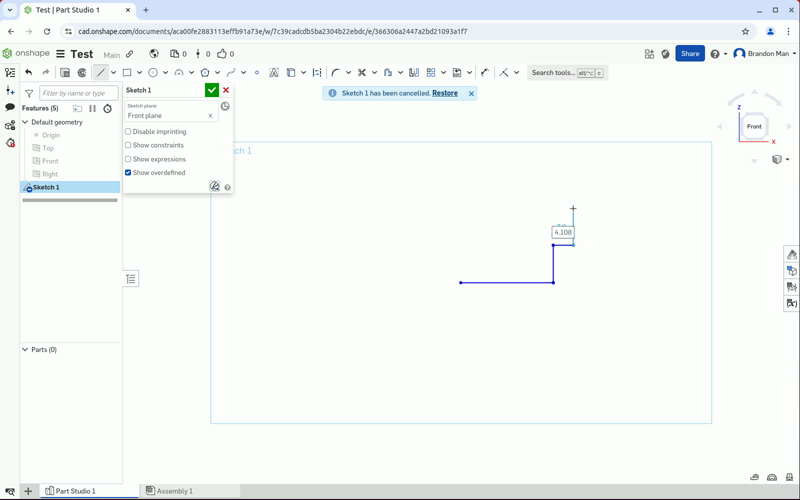
key_up(shift)
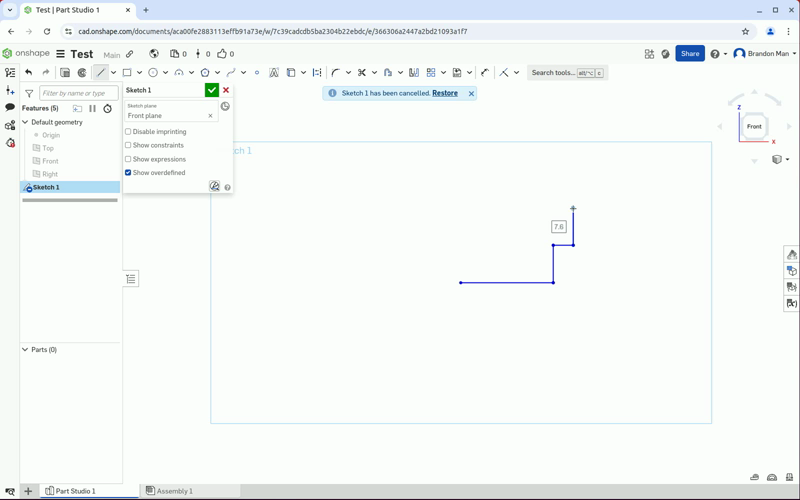
key_down(shift)
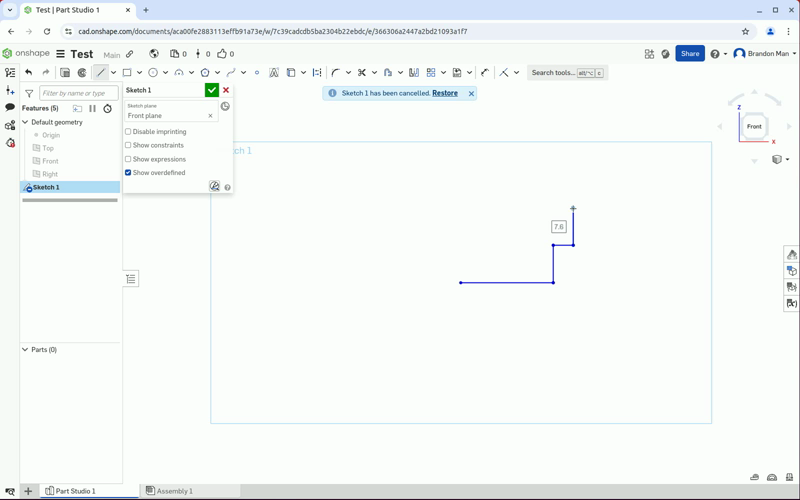
mouse_move(460, 208)
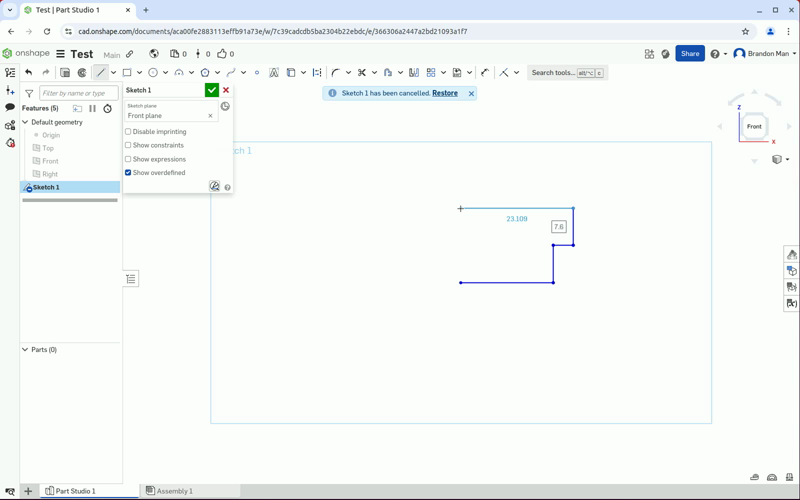
click(460, 208)
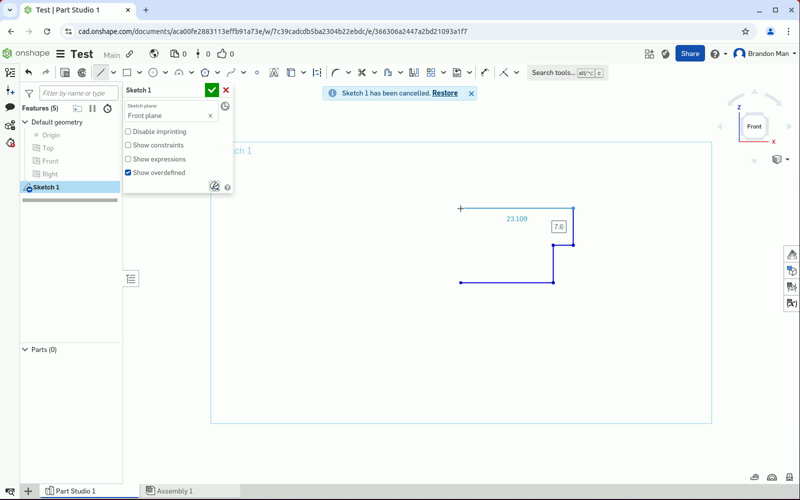
key_up(shift)
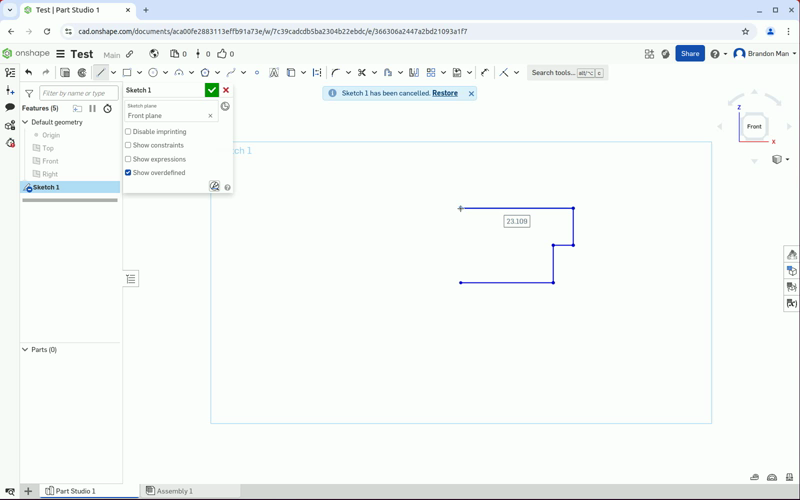
key_down(shift)
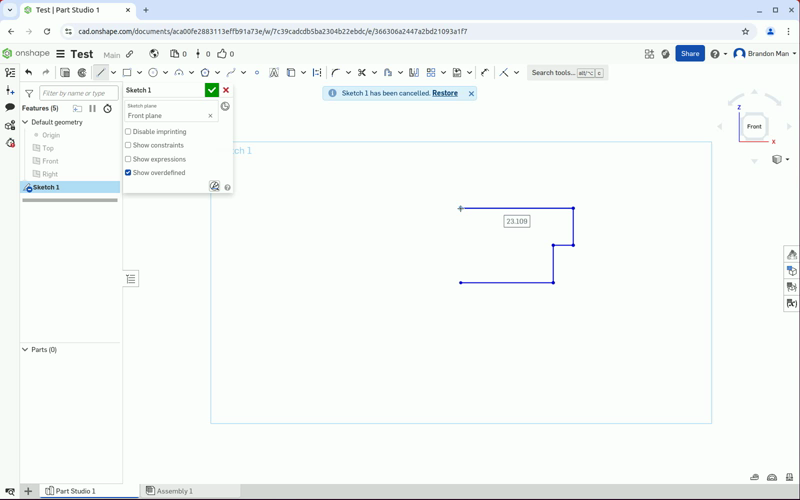
mouse_move(460, 282)
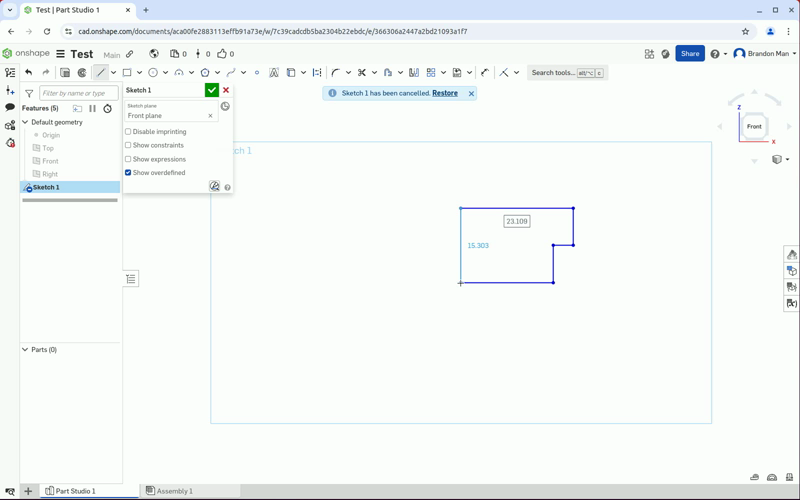
key_up(shift)
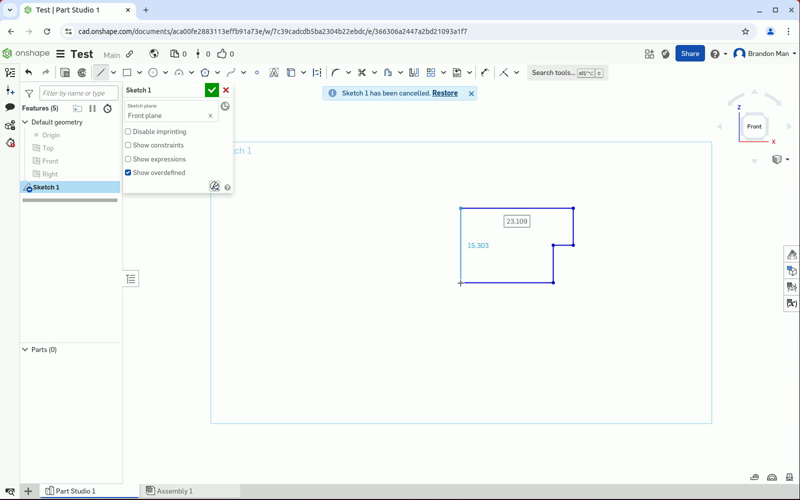
click(460, 282)
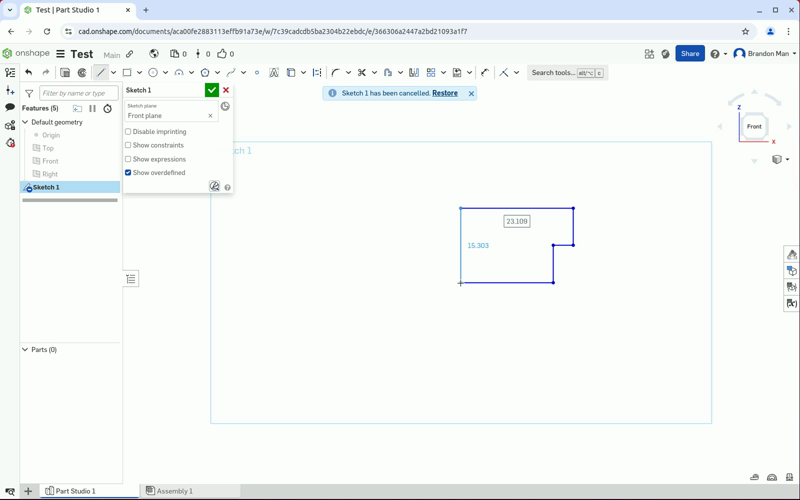
key(esc)
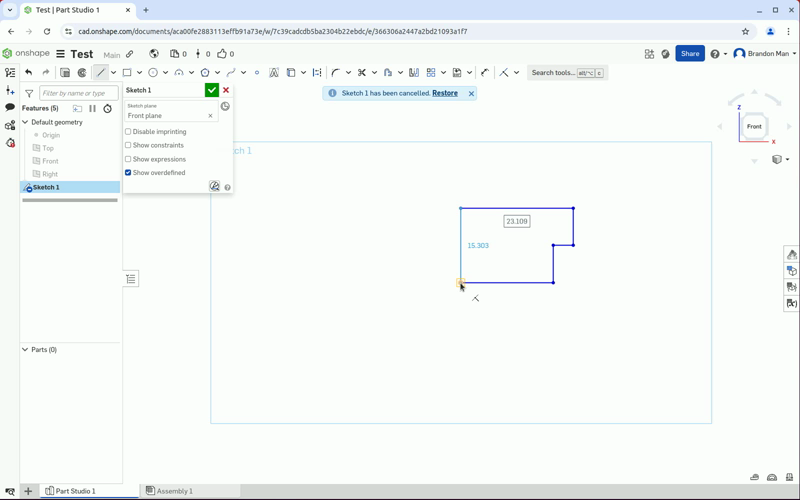
mouse_move(519, 231)
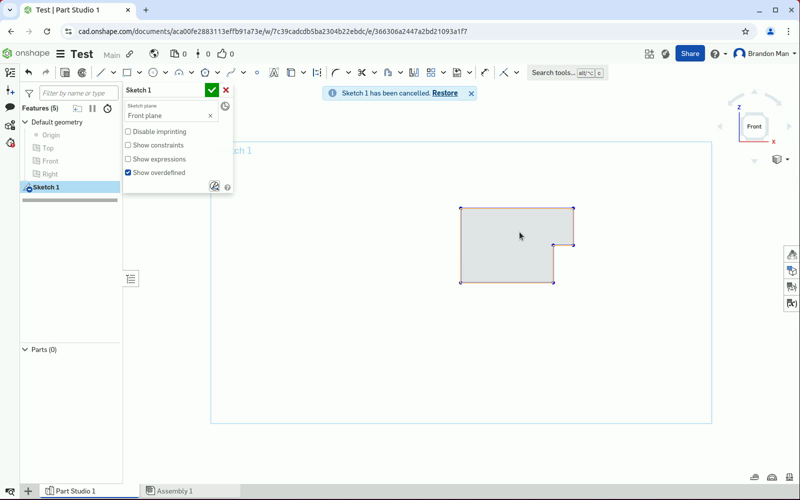
click(519, 231)
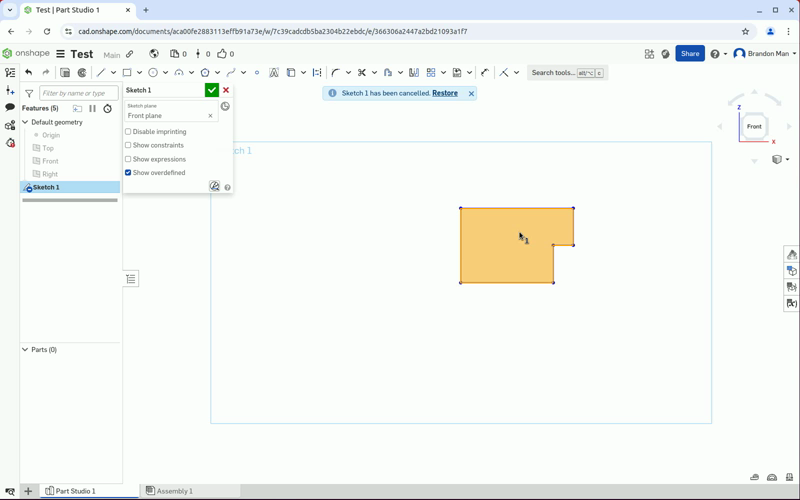
mouse_move(73, 352)
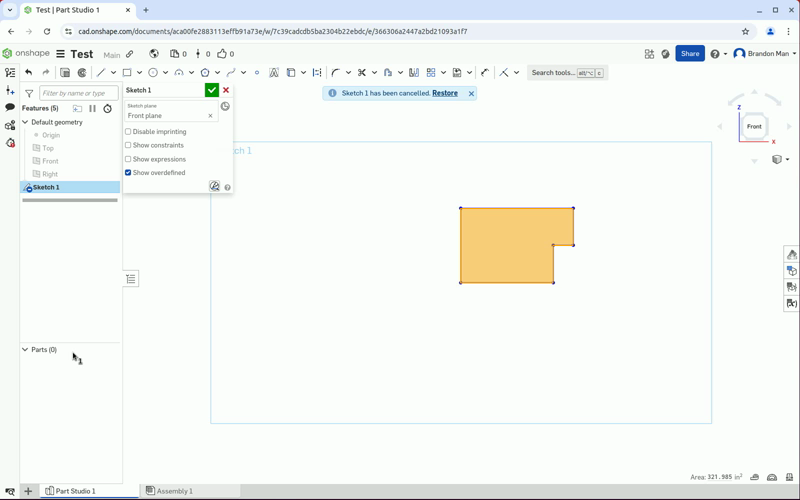
key(shift+y)
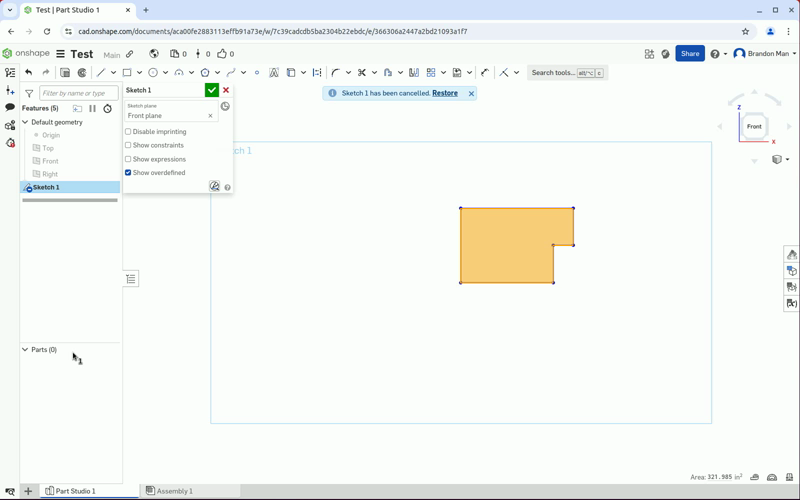
key(shift+e)
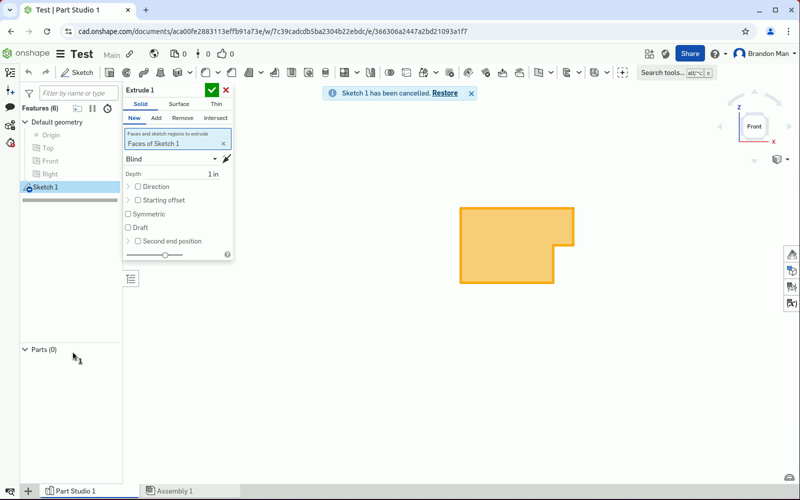
mouse_move(143, 106)
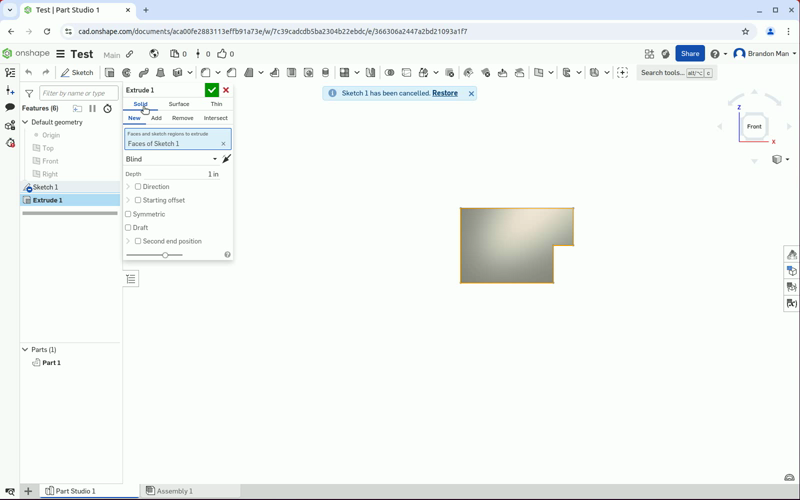
click(143, 106)
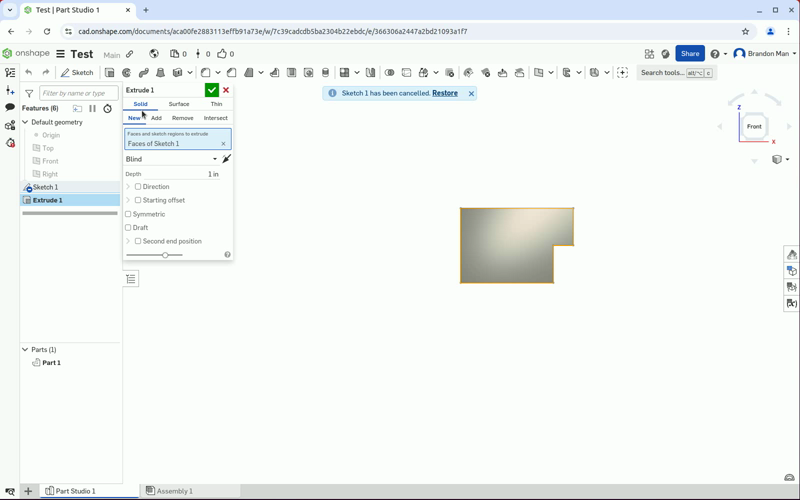
mouse_move(137, 120)
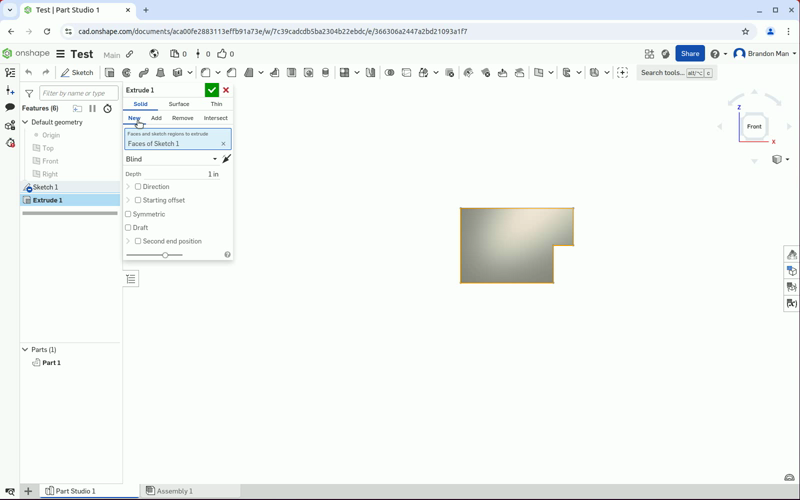
click(137, 120)
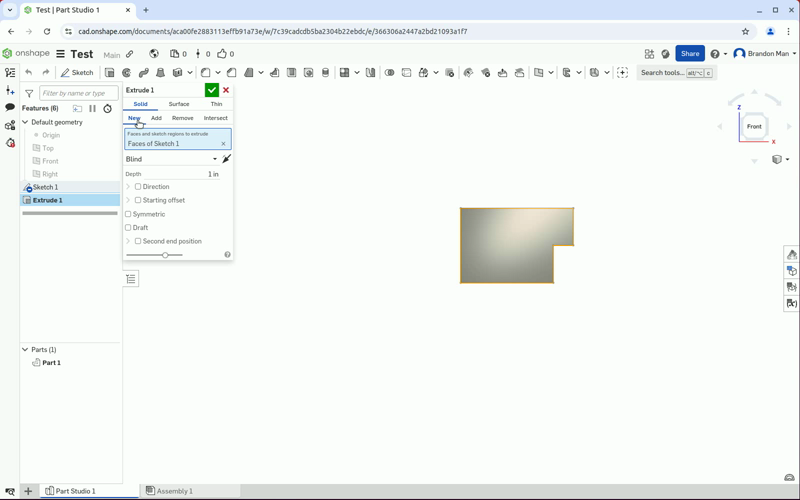
key(tab, 4)
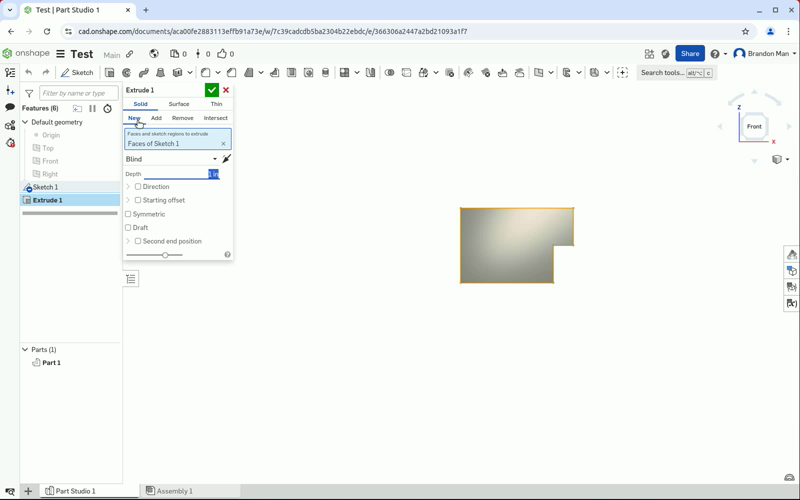
text(1.204)
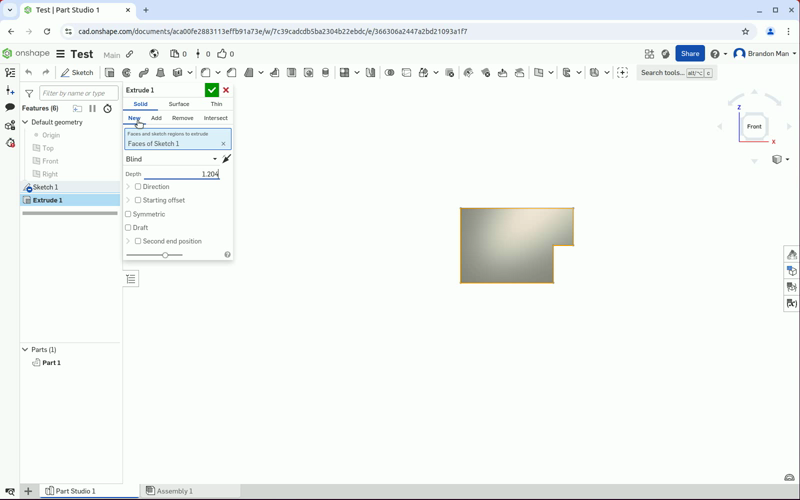
key(enter)
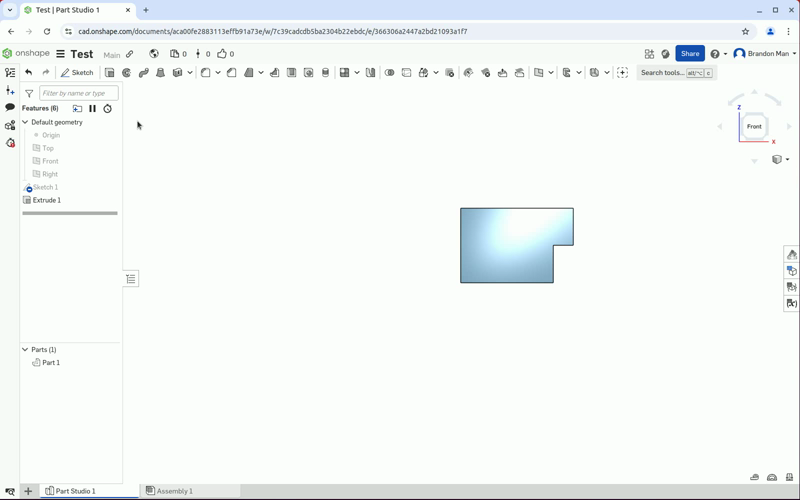
key(shift+h)
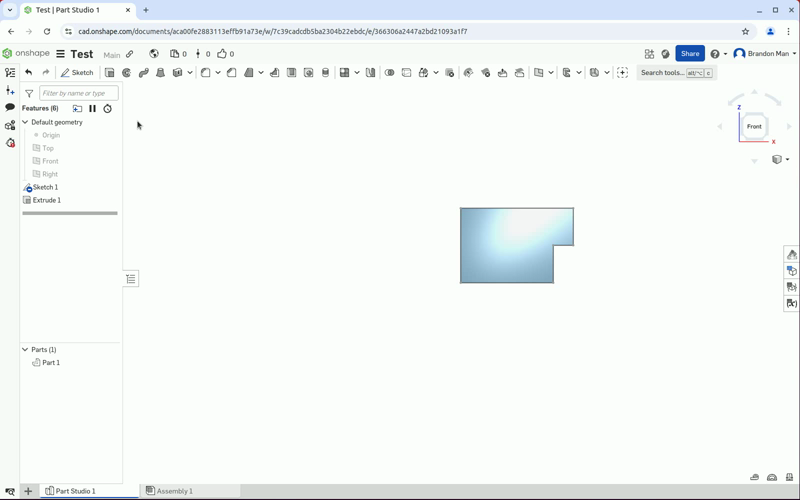
key(shift+h)
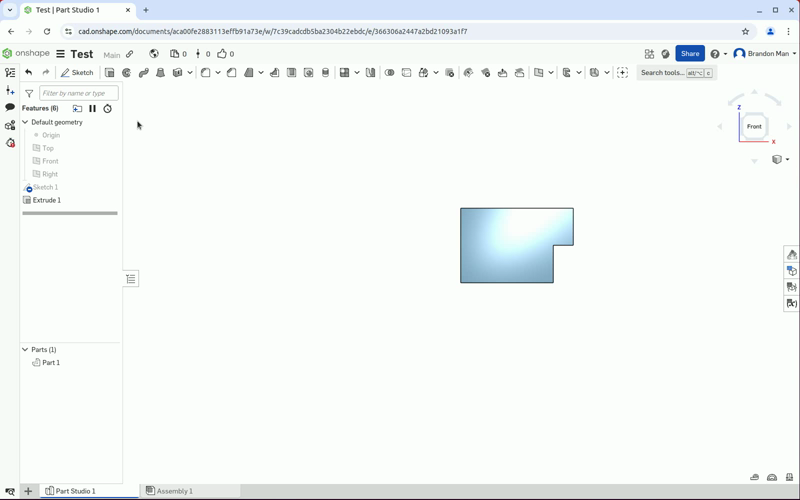
mouse_move(73, 189)
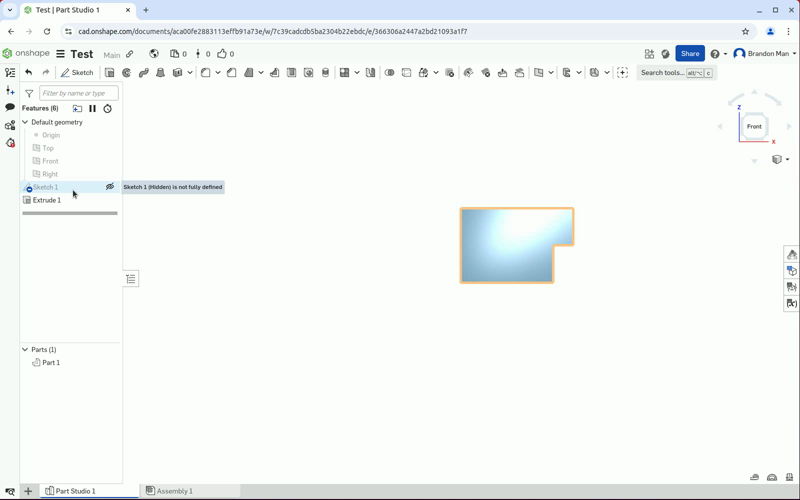
click(73, 189)
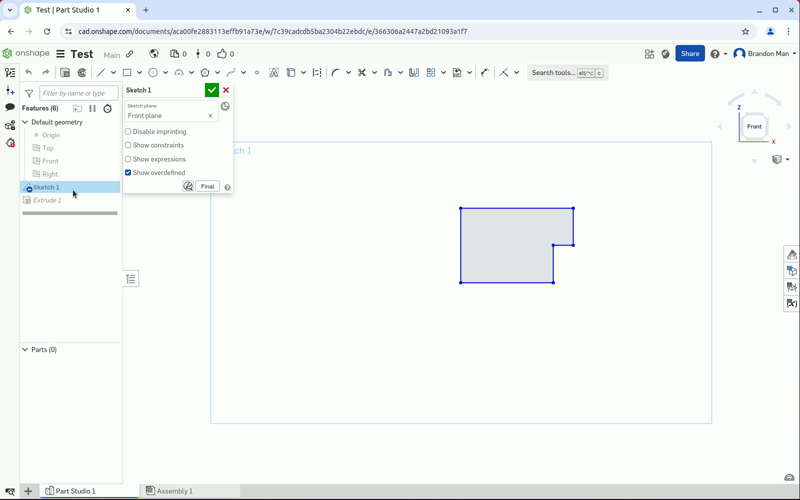
mouse_move(229, 92)
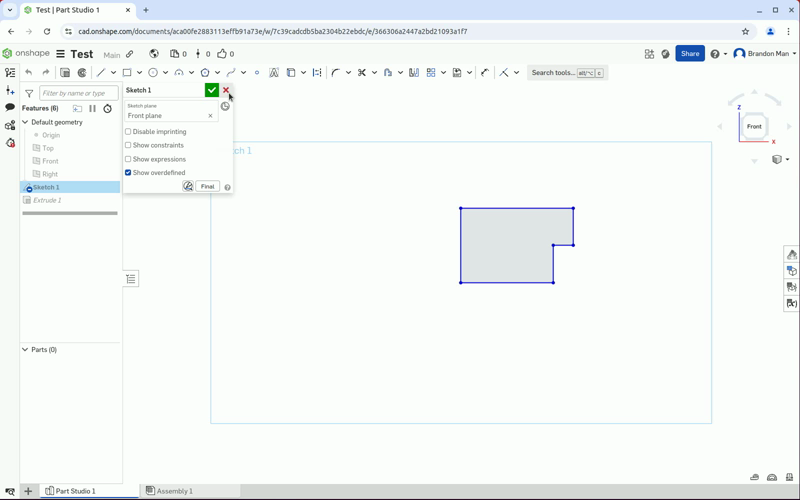
click(229, 92)
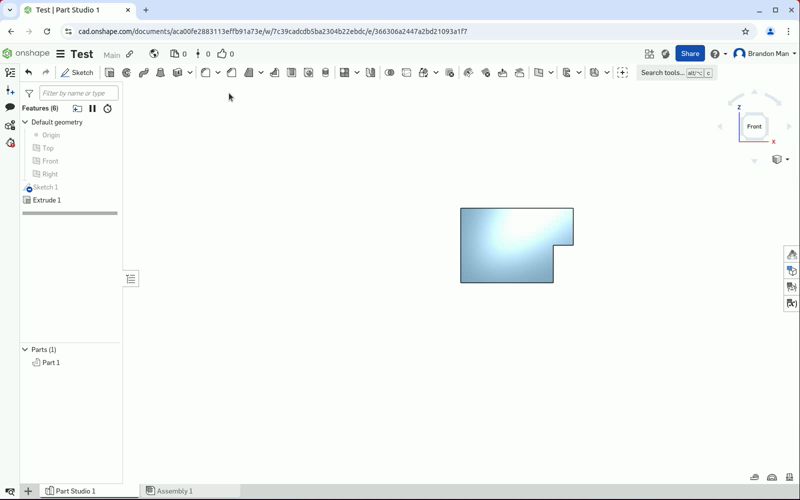
mouse_move(73, 352)
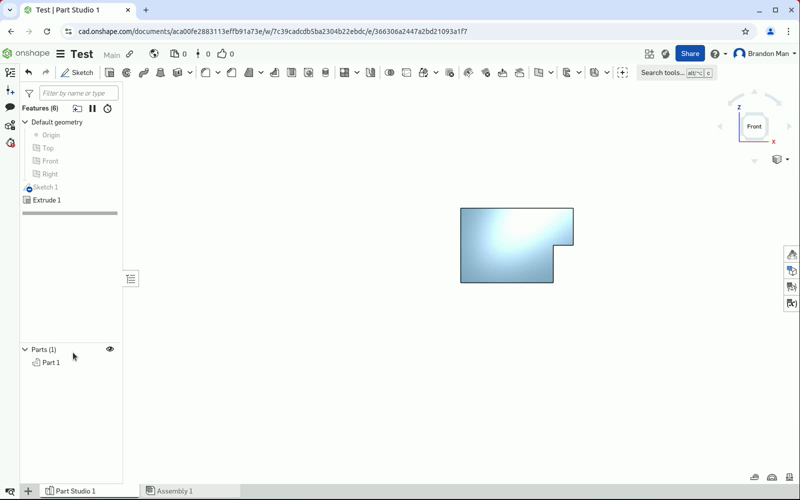
key(y)
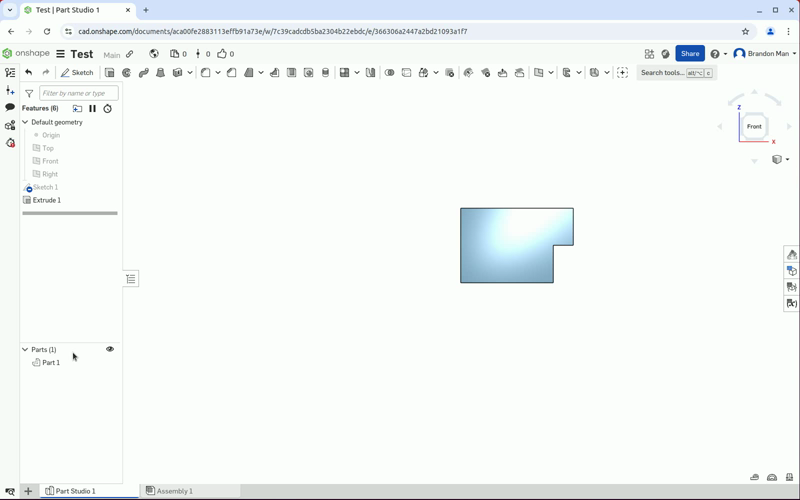
key(shift+p)
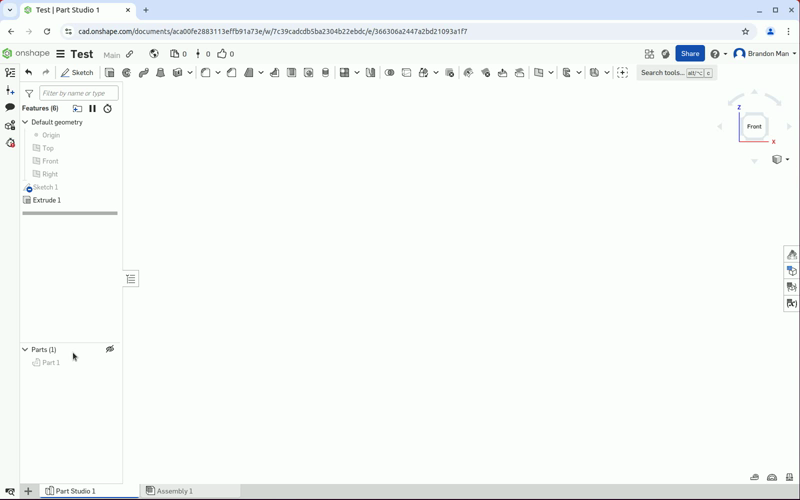
key(space)
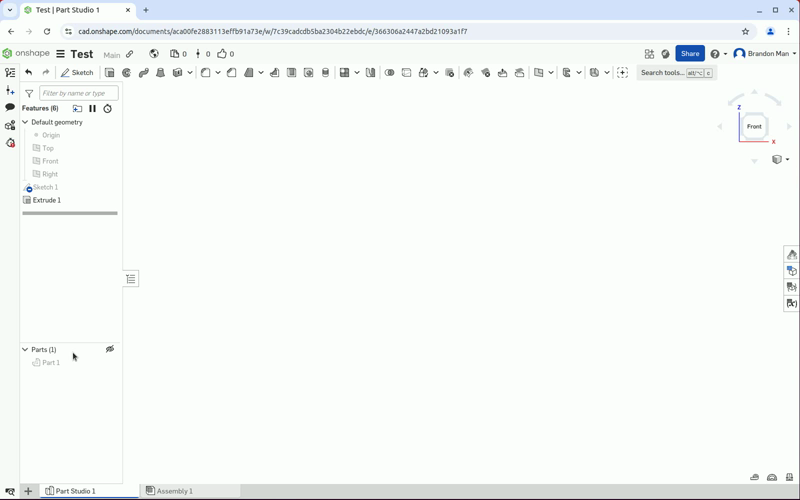
key_down(shift)
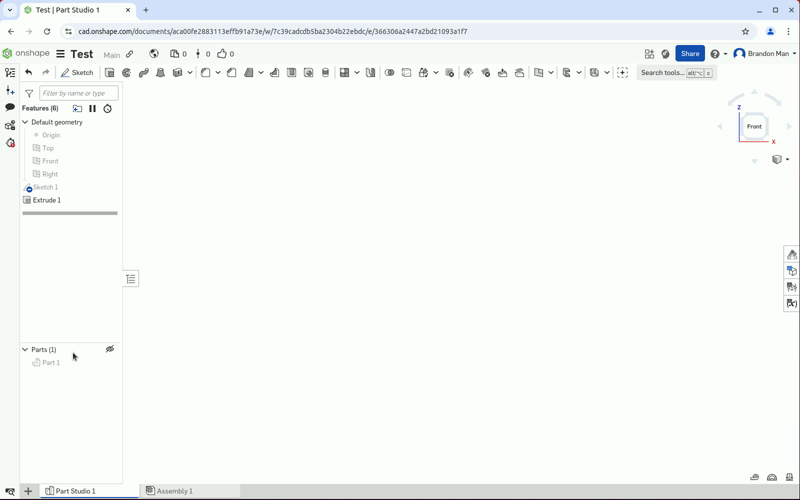
key(down)
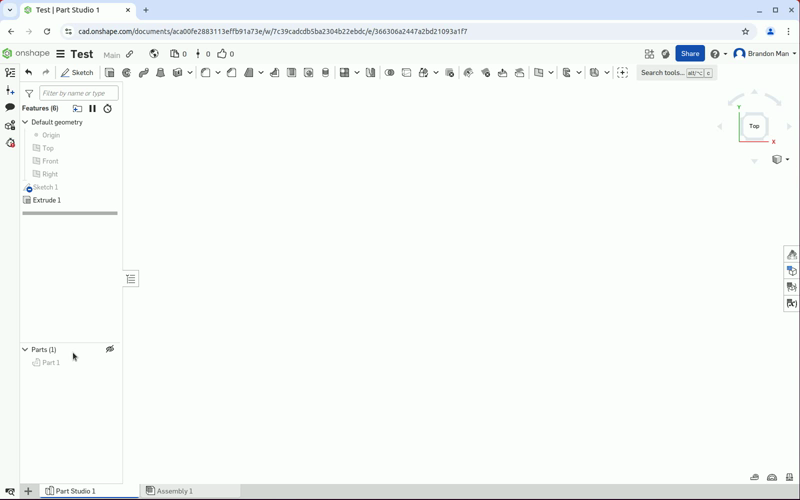
key_up(shift)
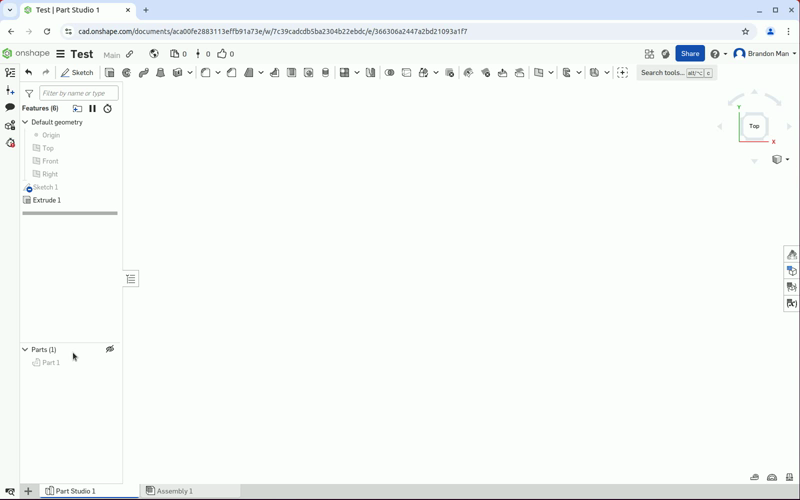
mouse_move(73, 352)
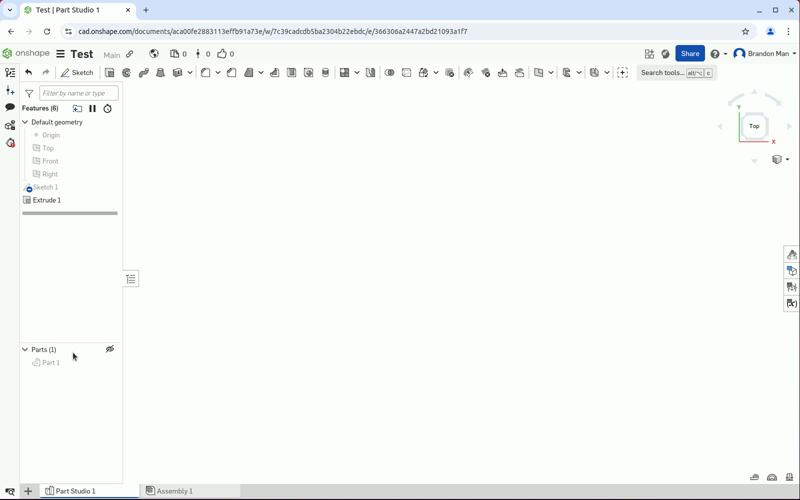
key(shift+y)
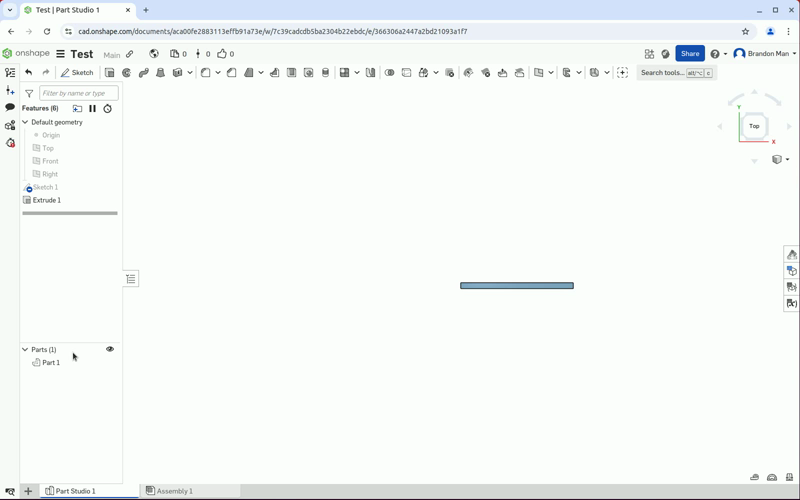
mouse_move(541, 75)
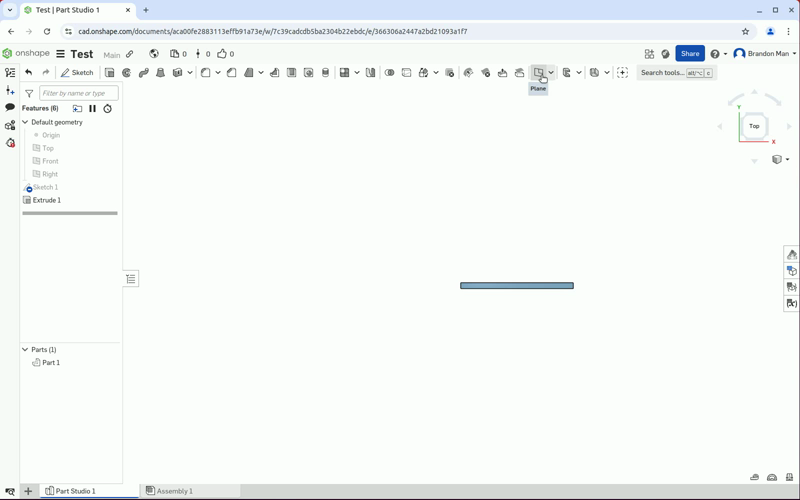
click(541, 75)
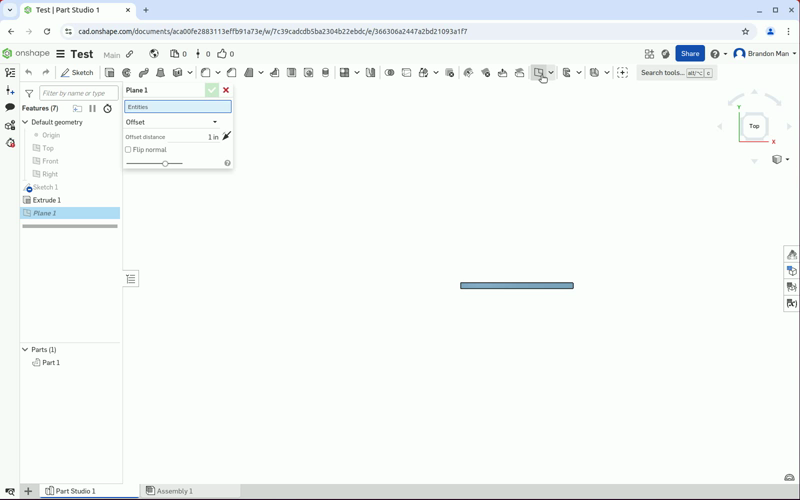
mouse_move(73, 150)
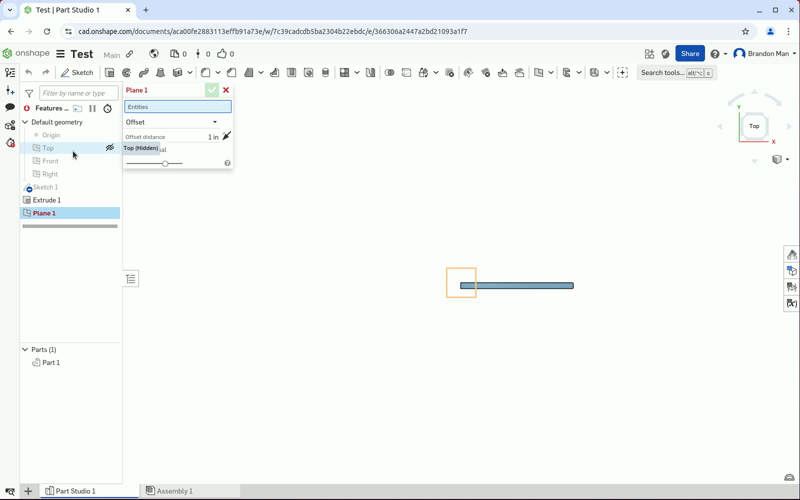
click(73, 150)
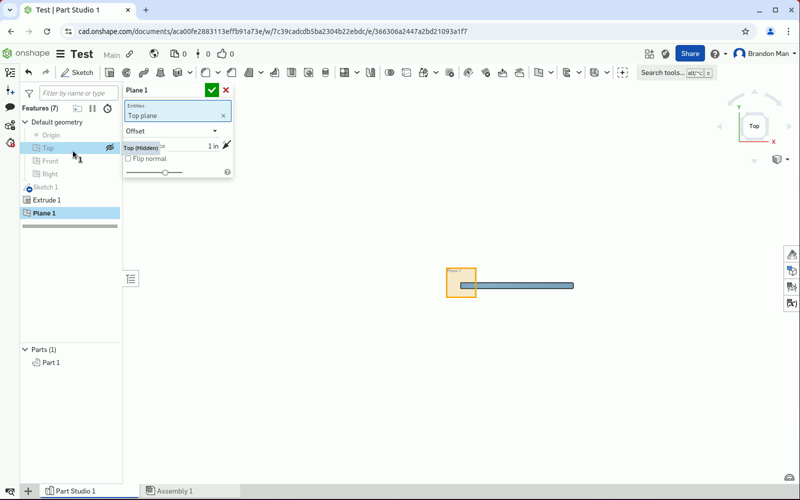
key(tab, 2)
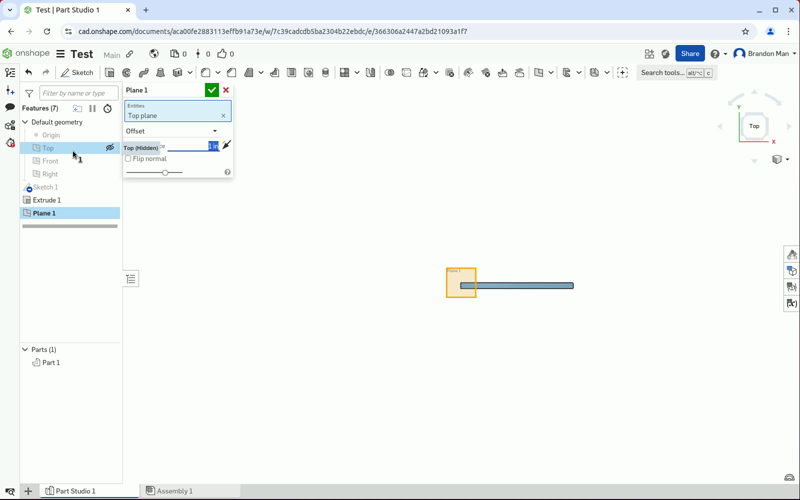
text(15.405)
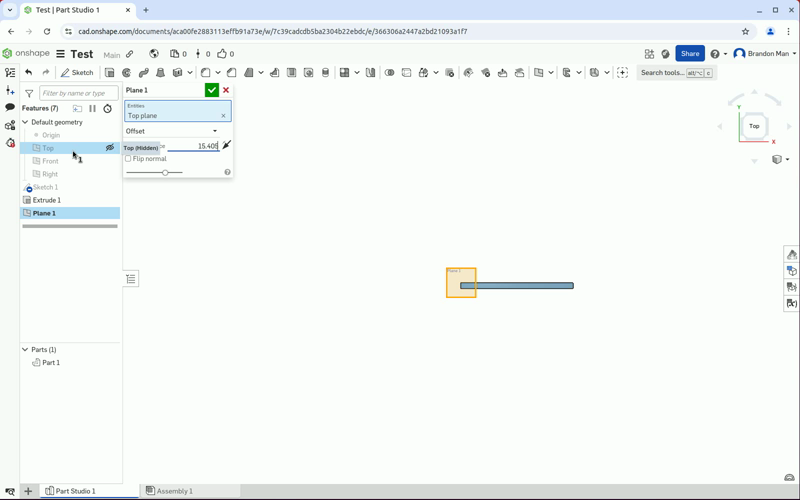
key(enter, 2)
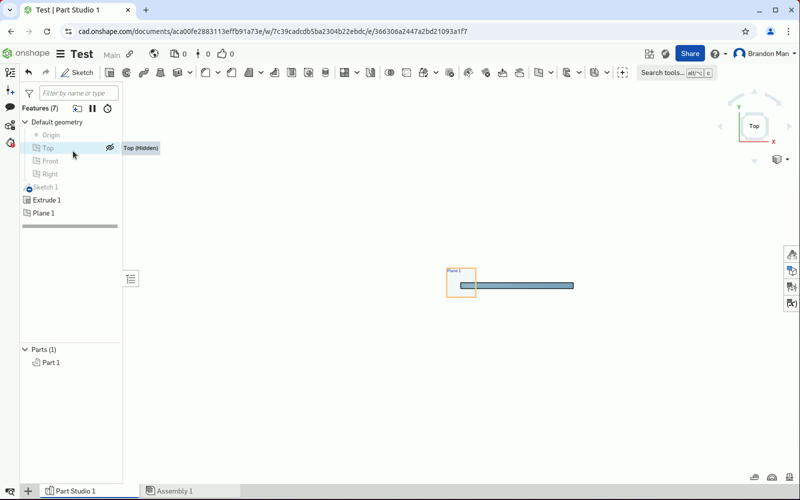
key(shift+s)
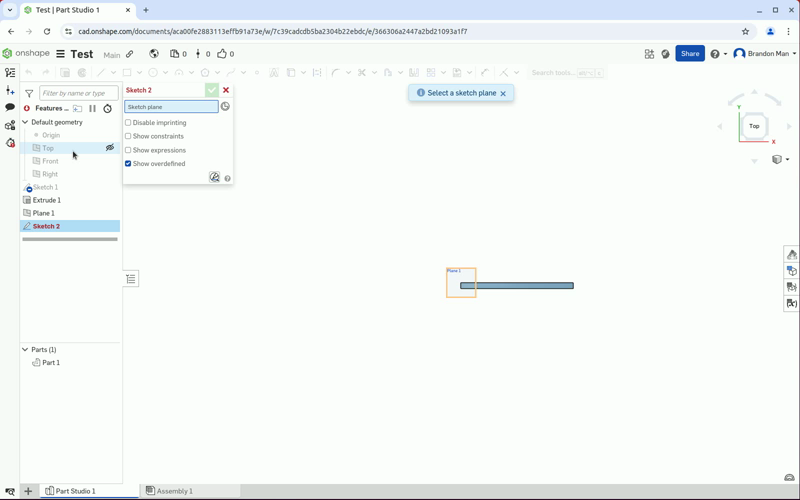
mouse_move(73, 215)
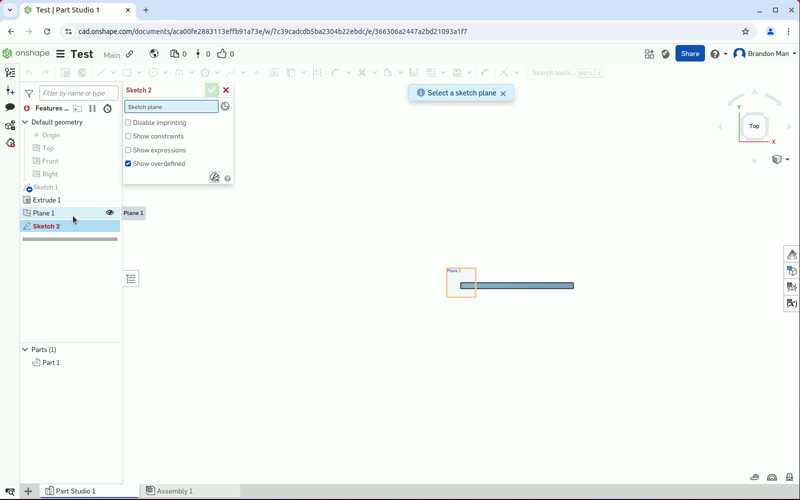
click(73, 215)
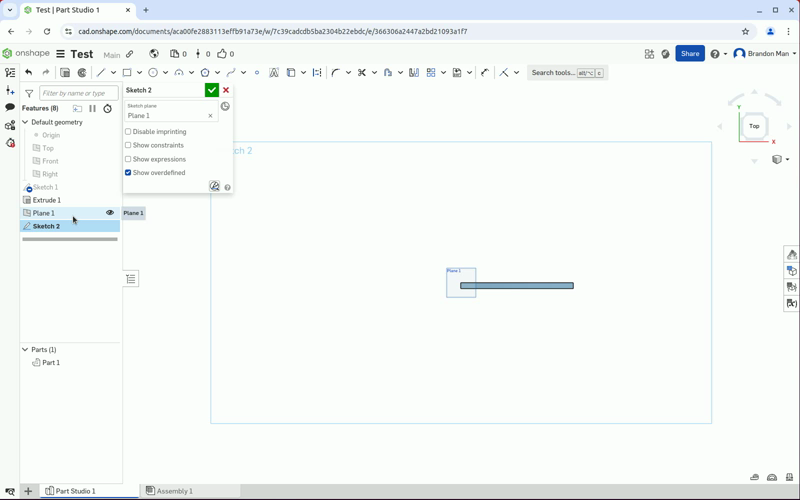
mouse_move(73, 352)
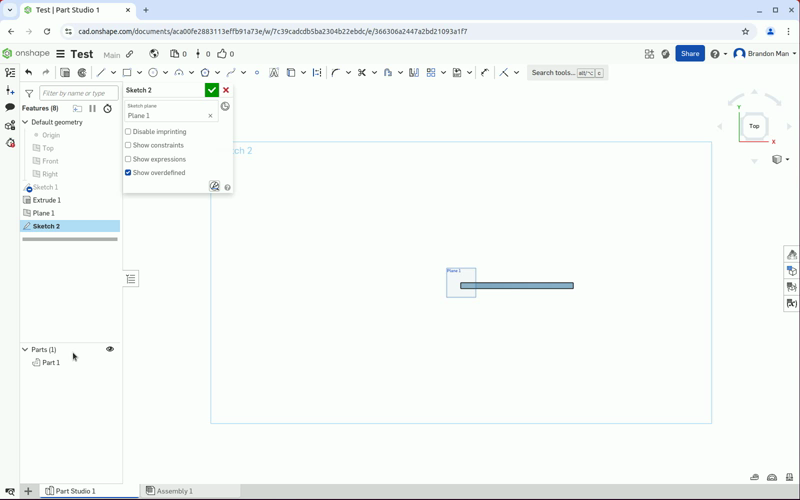
key(y)
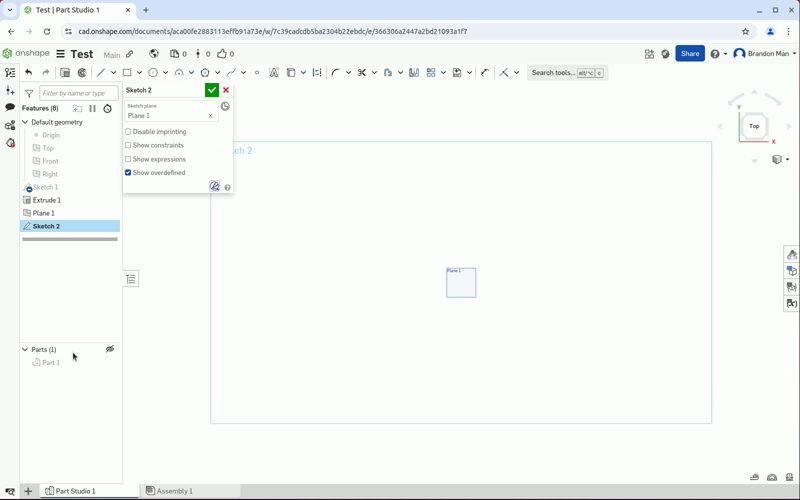
key(c)
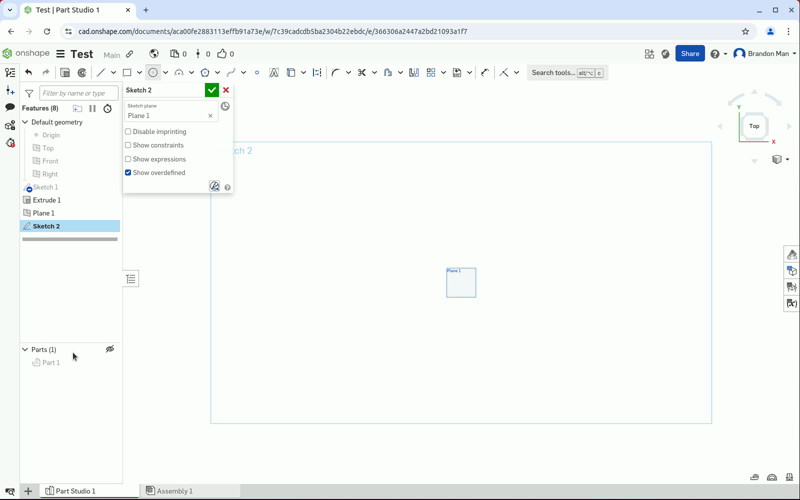
key_down(shift)
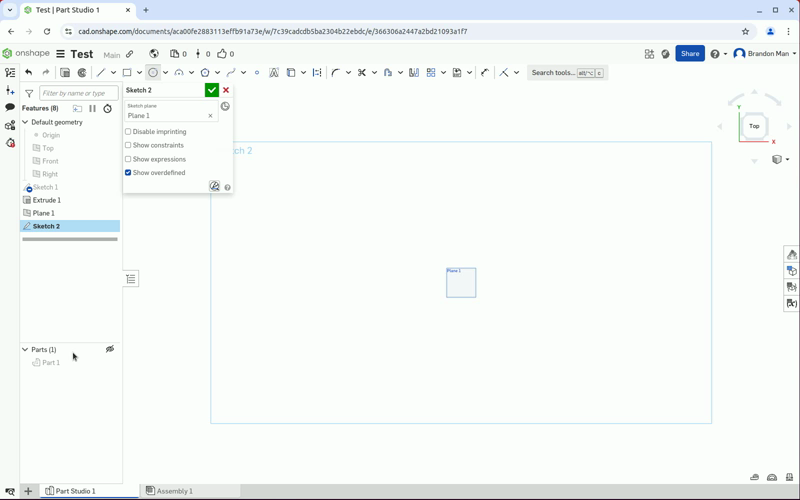
mouse_move(565, 285)
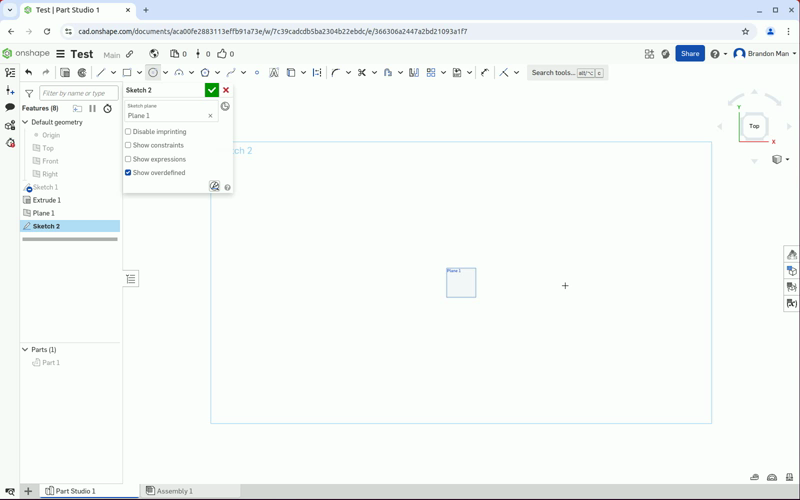
click(565, 285)
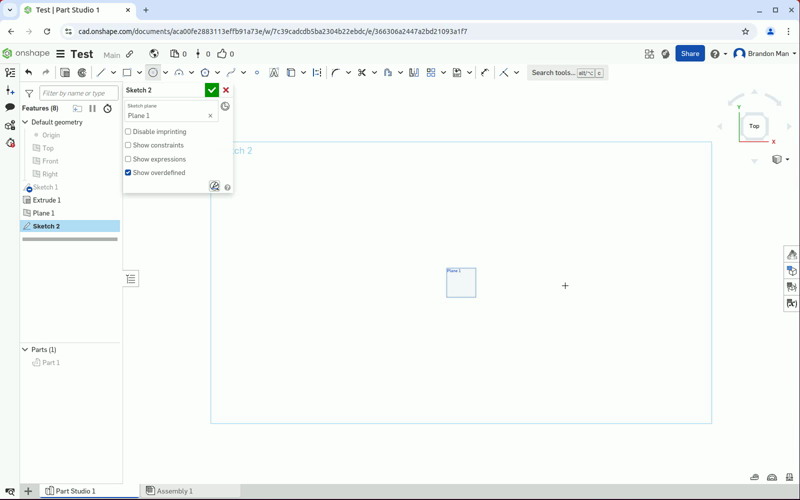
key_up(shift)
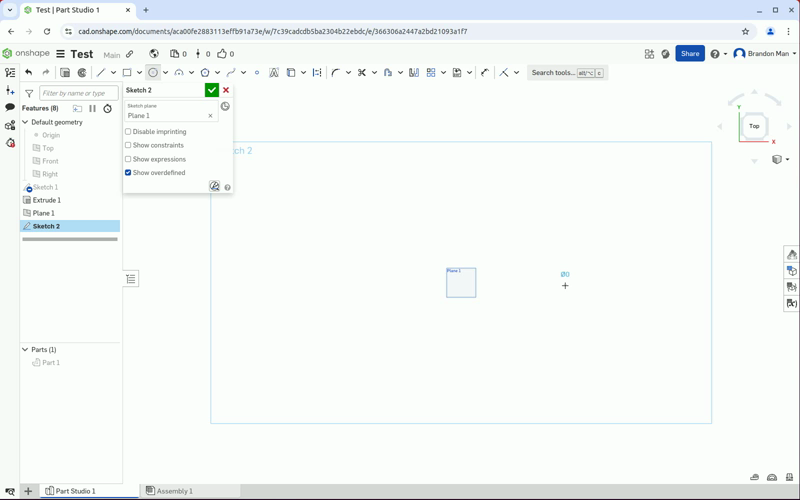
mouse_move(567, 285)
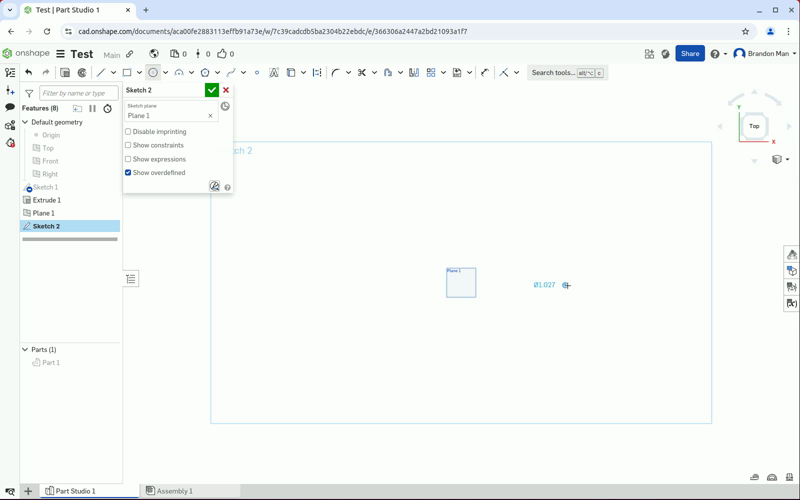
scroll(6)
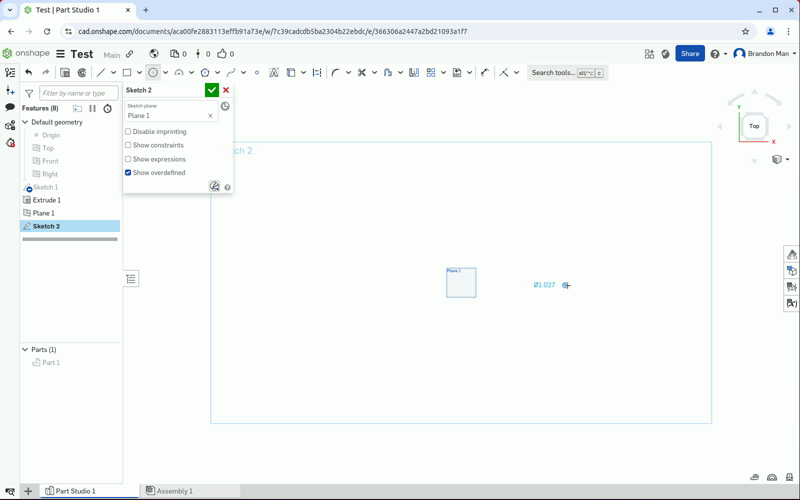
scroll(6)
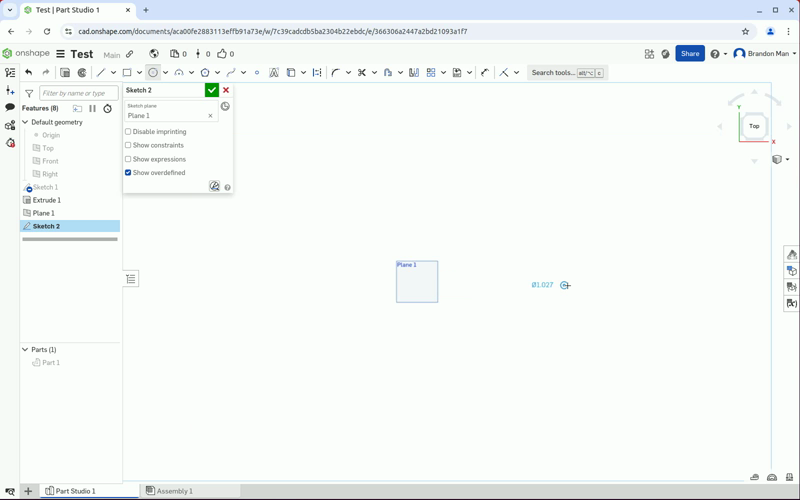
scroll(6)
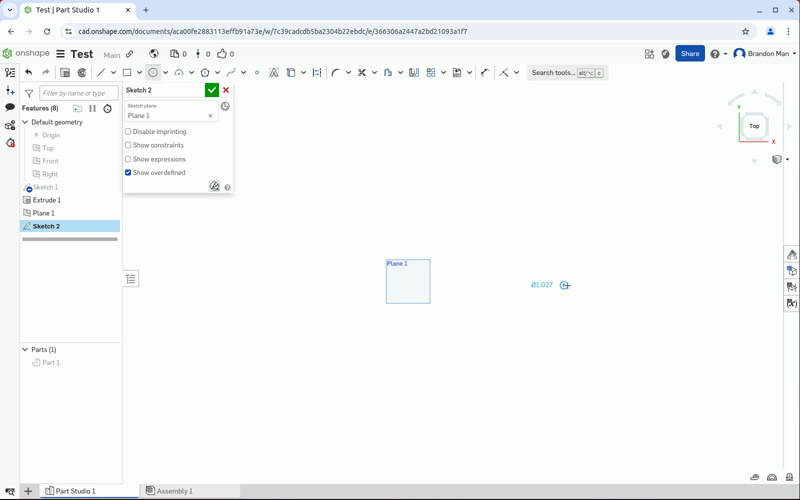
scroll(6)
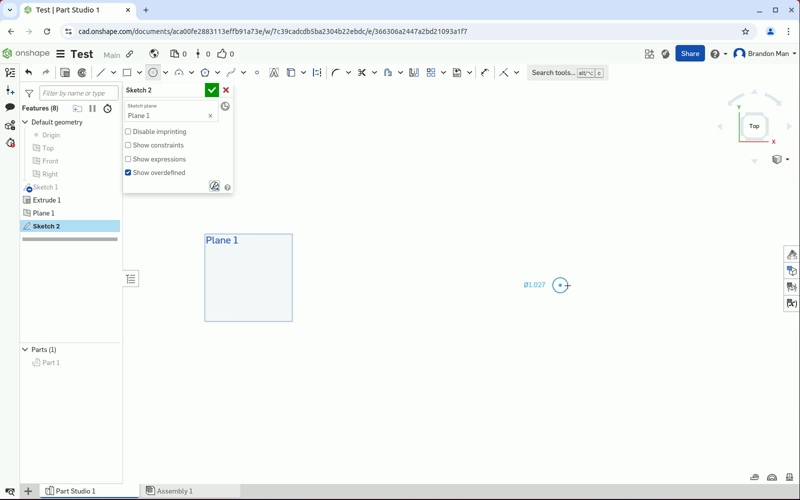
scroll(6)
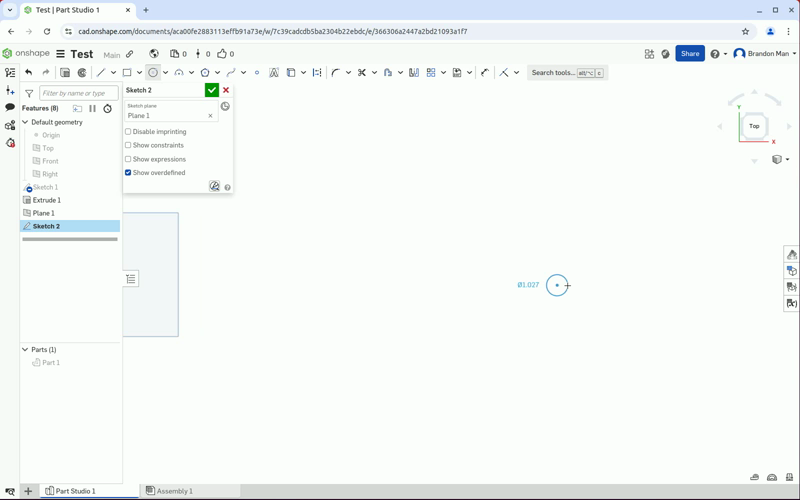
scroll(6)
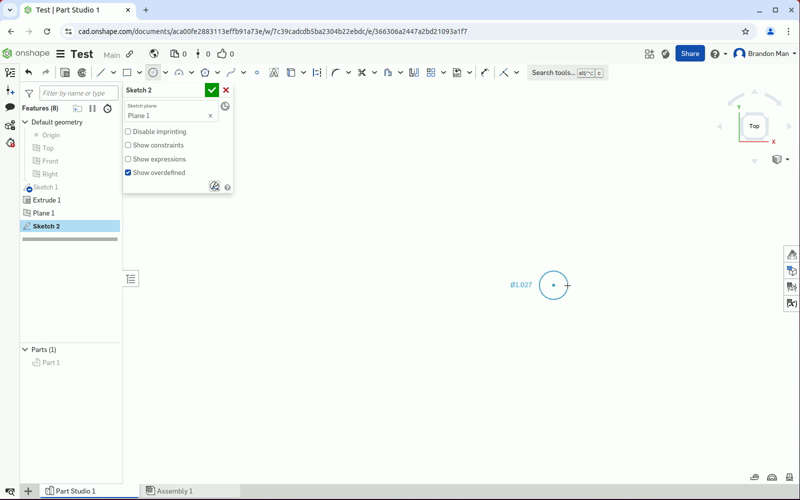
scroll(6)
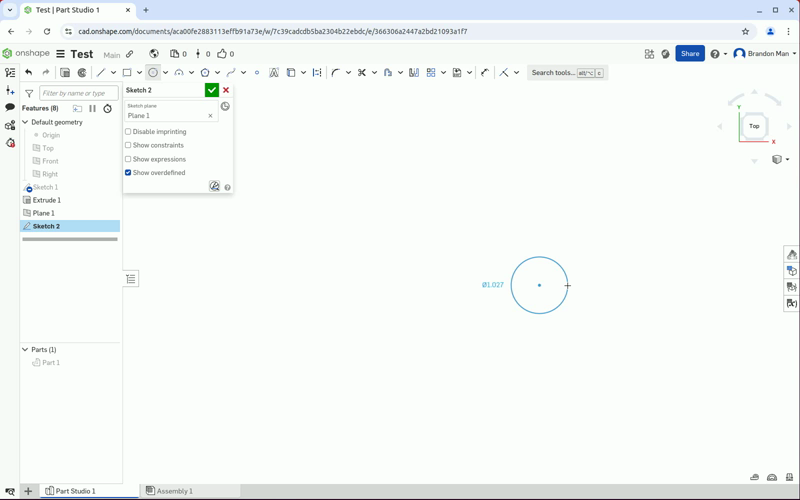
click(567, 285)
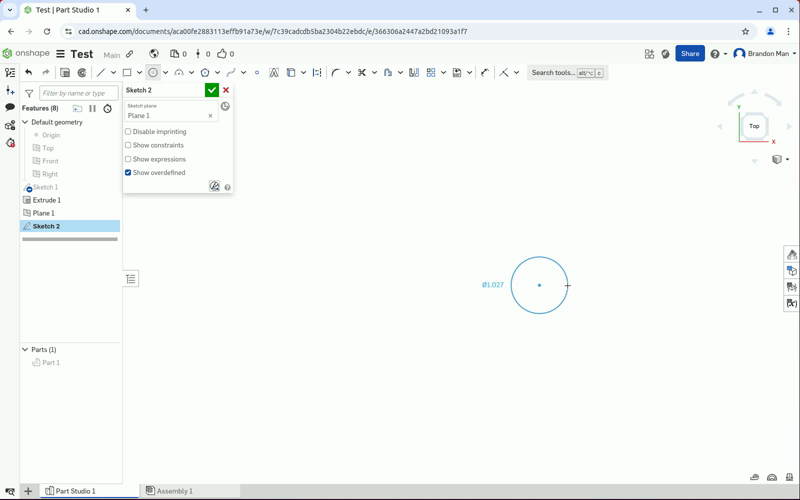
scroll(-6)
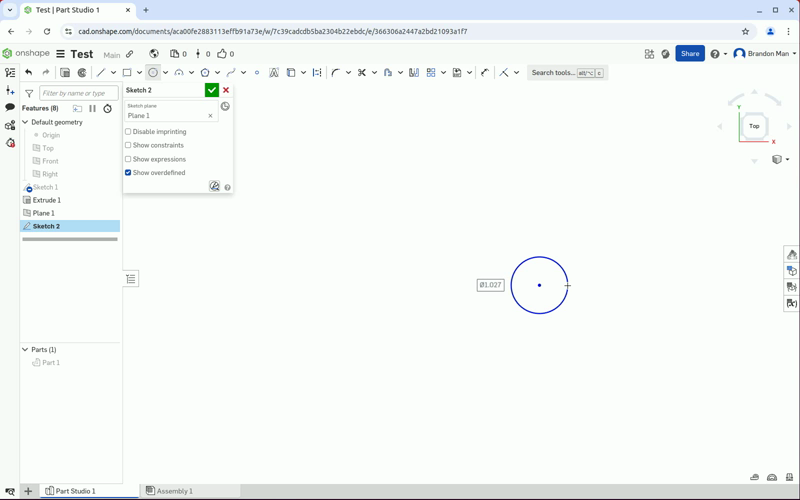
scroll(-6)
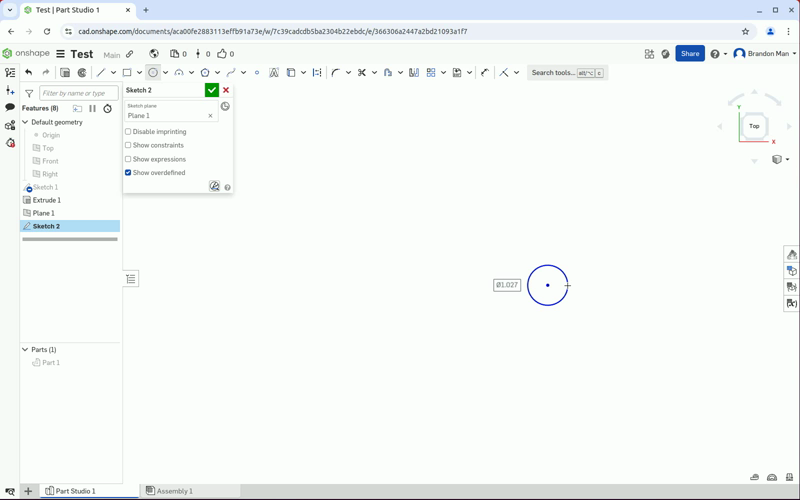
scroll(-6)
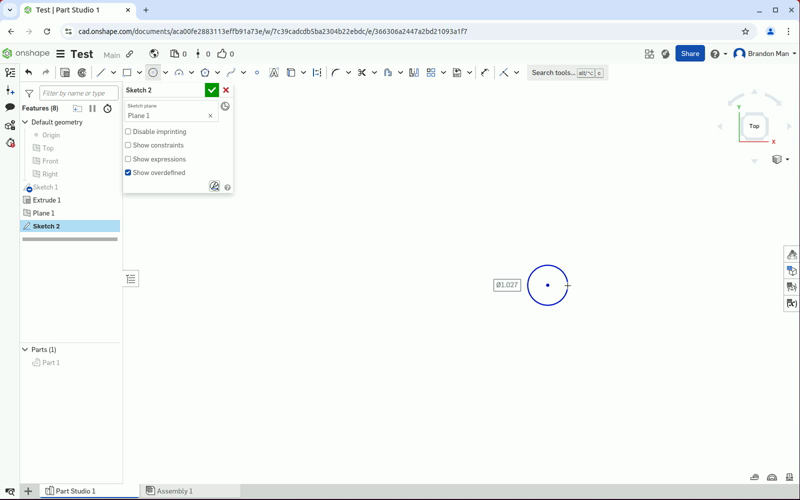
scroll(-6)
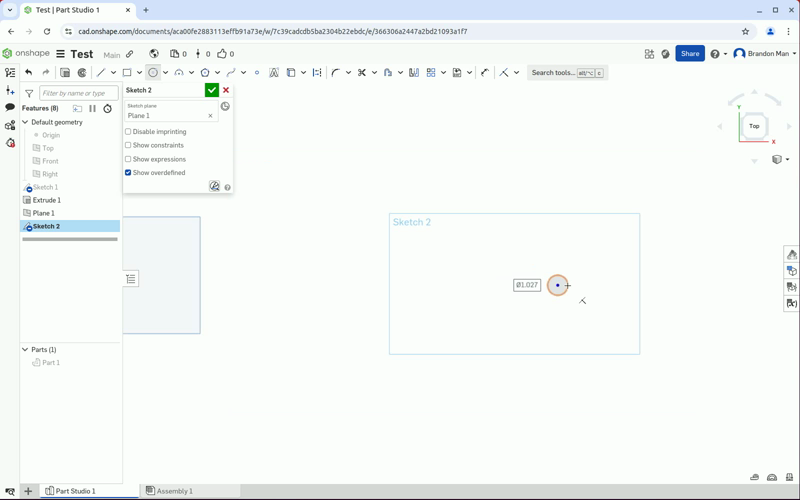
scroll(-6)
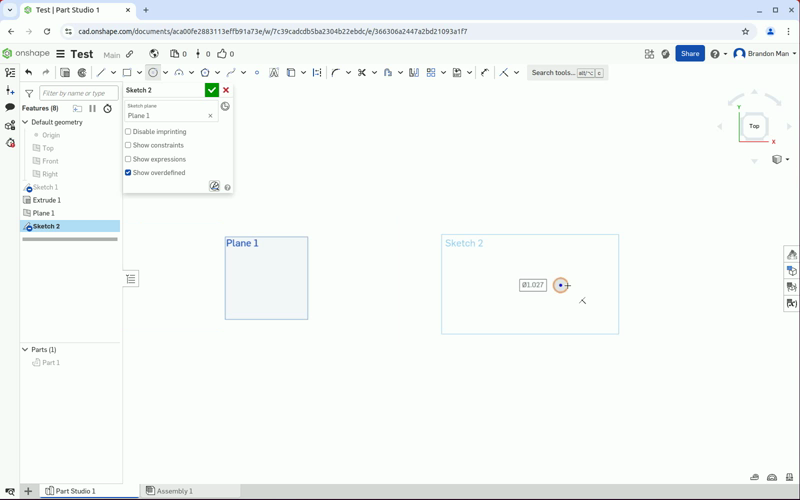
scroll(-6)
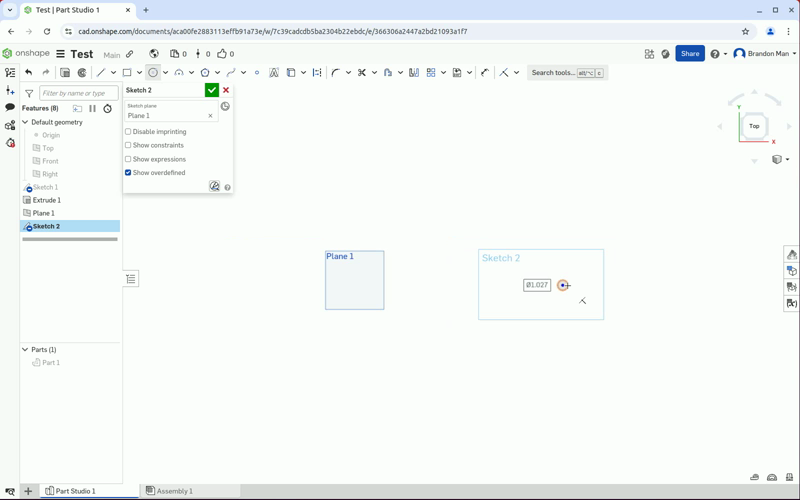
scroll(-6)
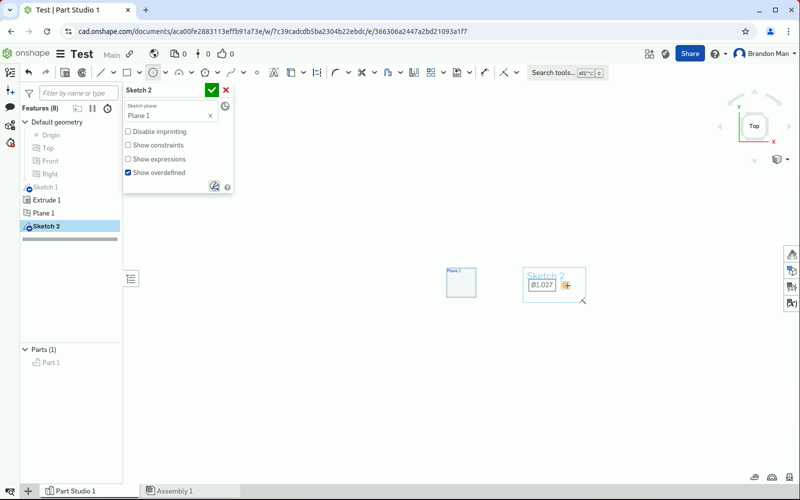
key(esc)
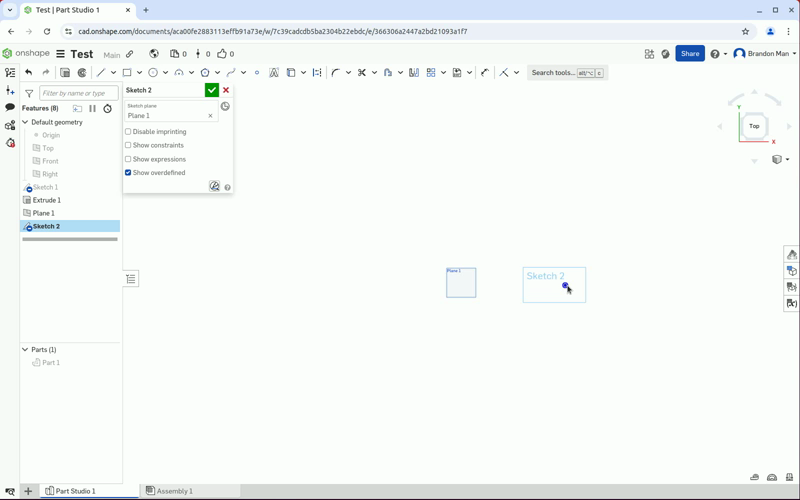
mouse_move(565, 286)
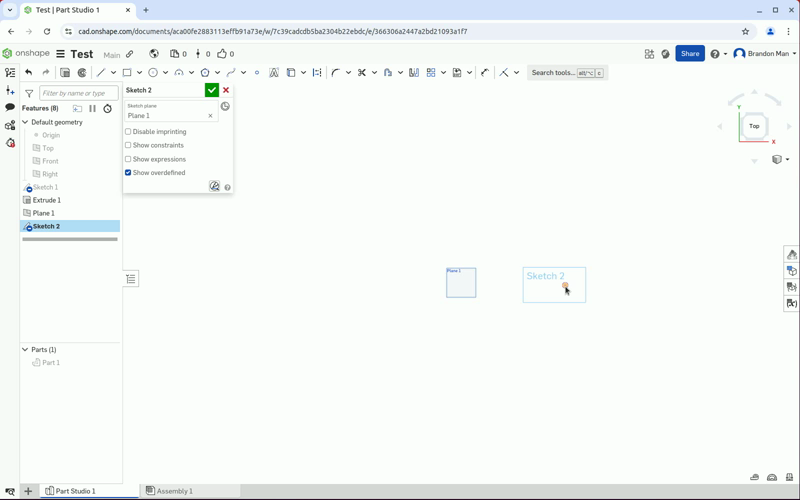
scroll(6)
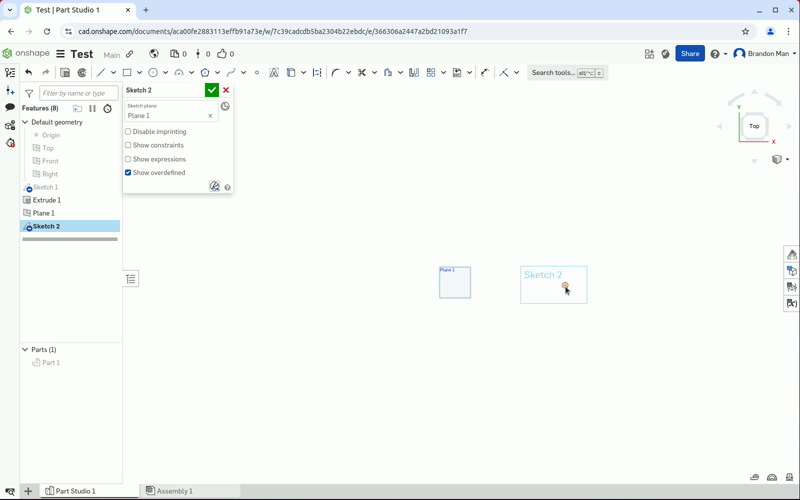
scroll(6)
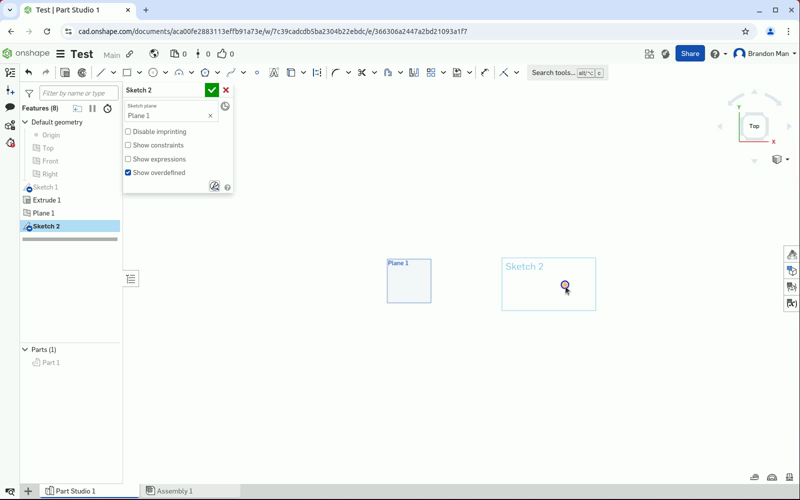
scroll(6)
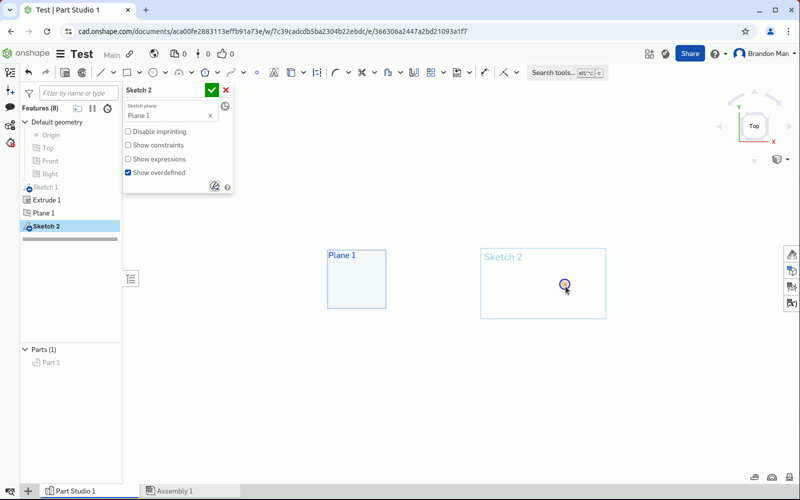
scroll(6)
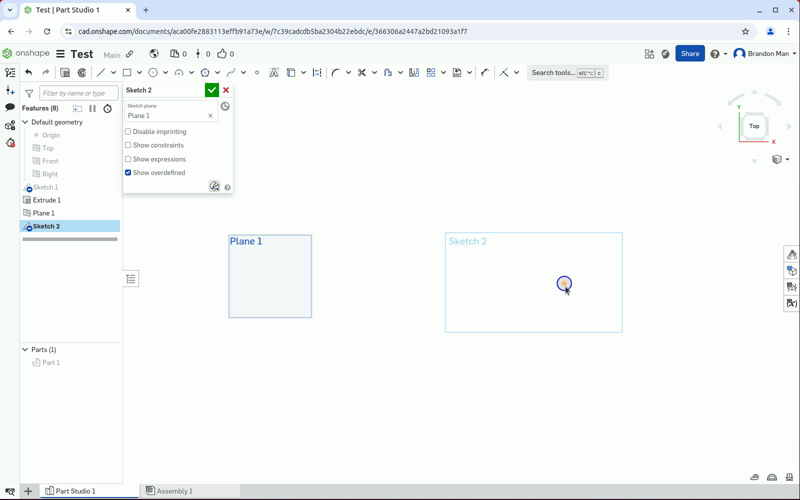
scroll(6)
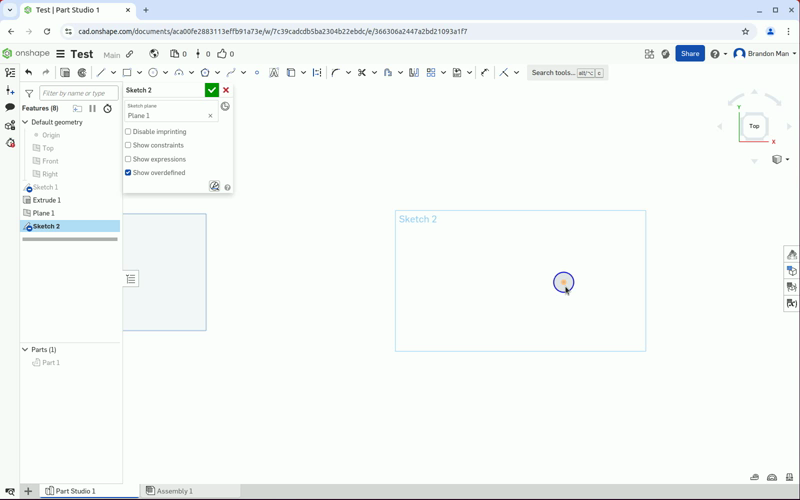
scroll(6)
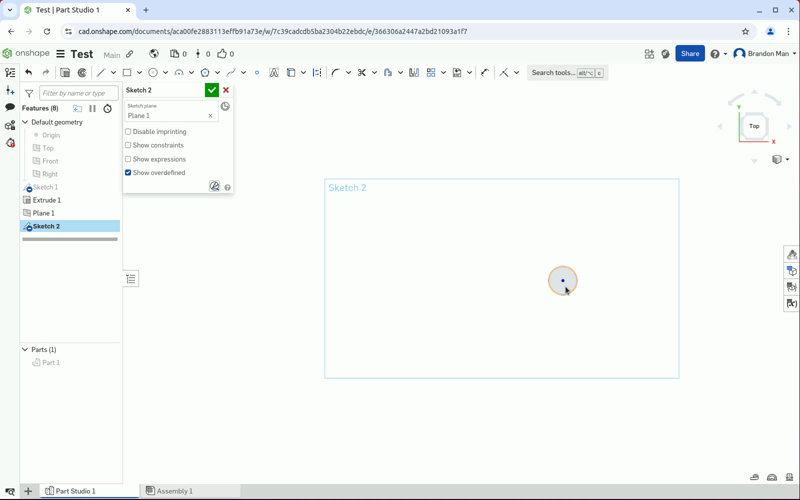
scroll(6)
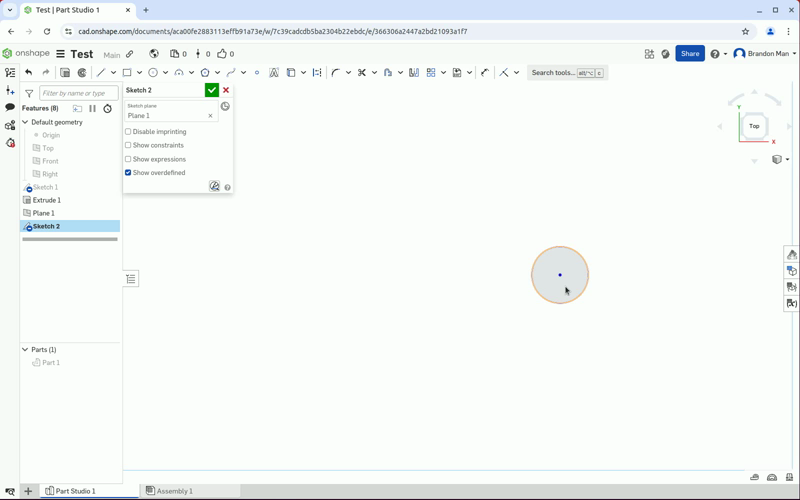
click(565, 286)
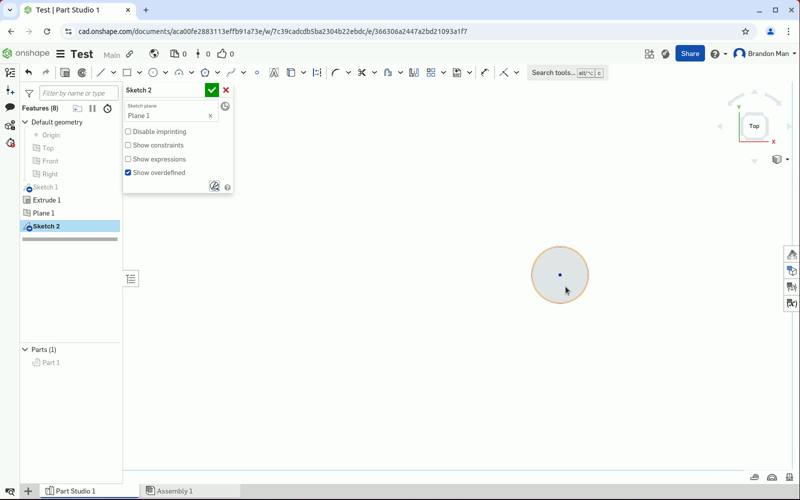
scroll(-6)
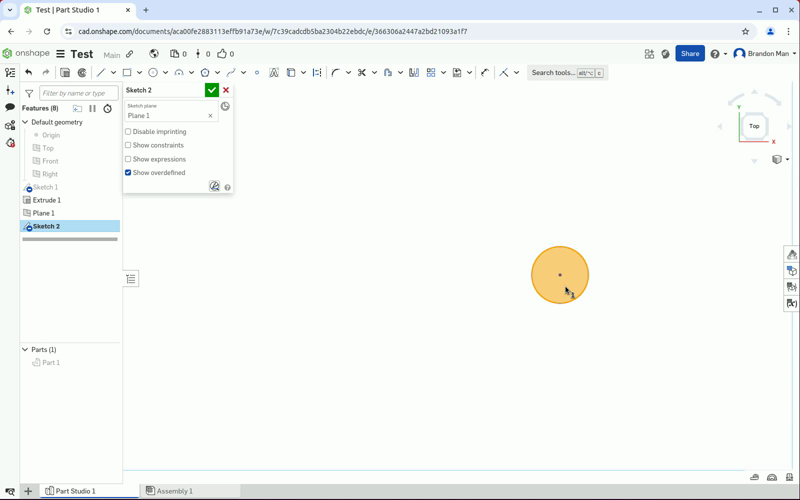
scroll(-6)
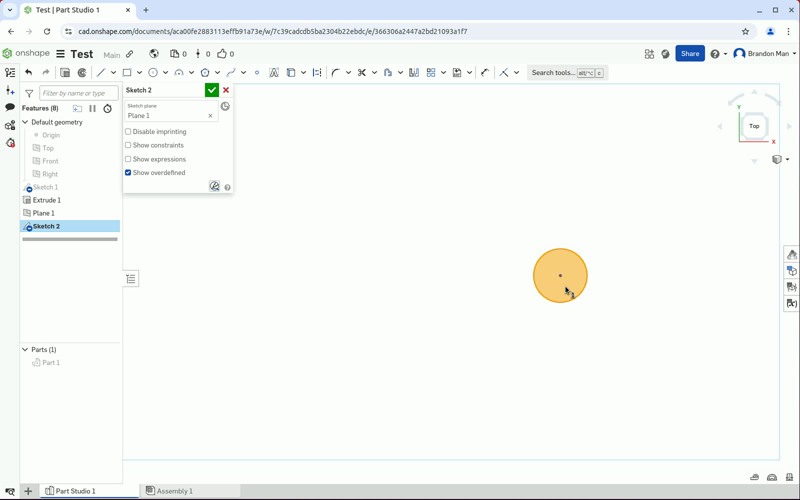
scroll(-6)
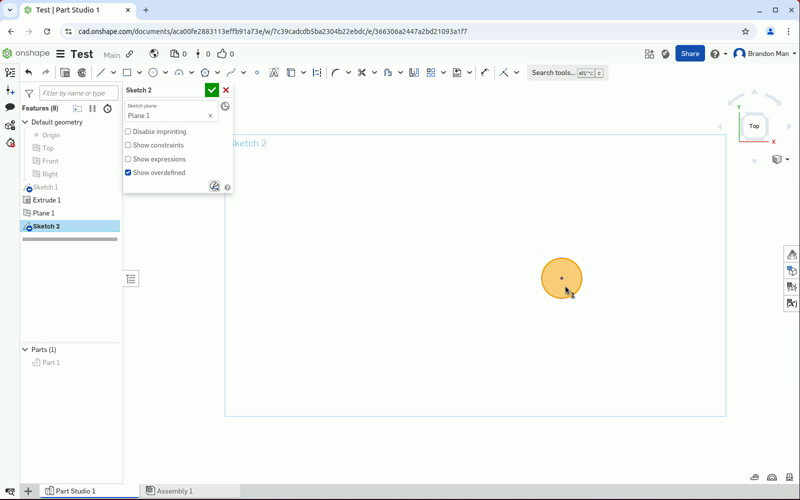
scroll(-6)
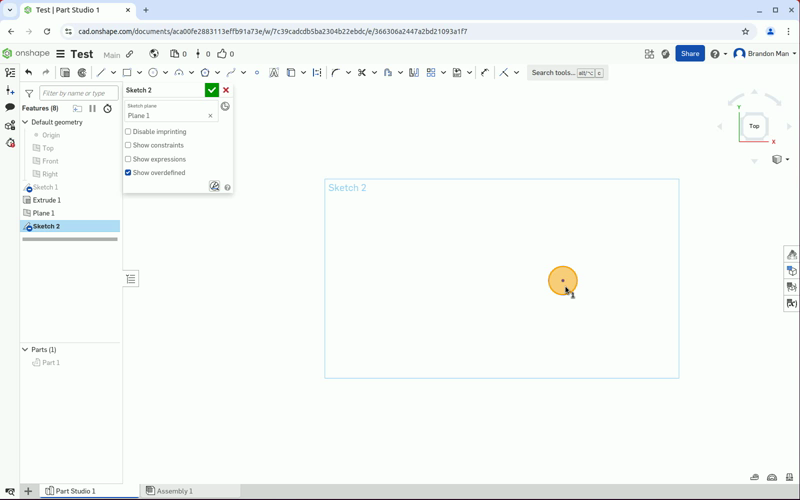
scroll(-6)
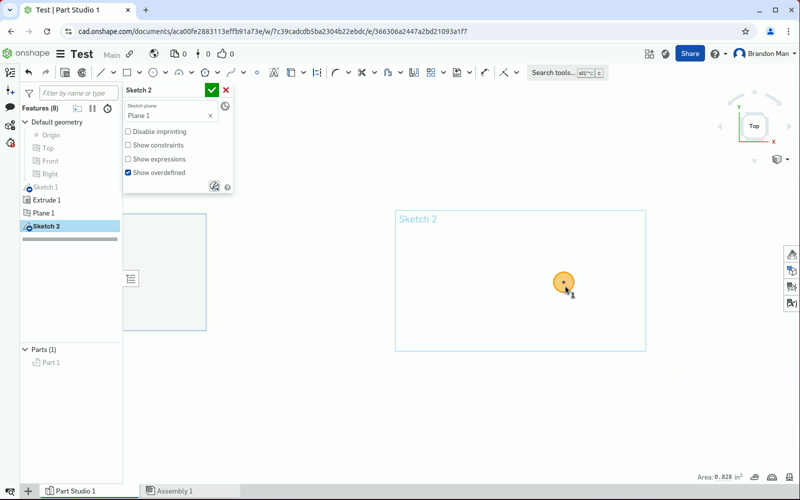
scroll(-6)
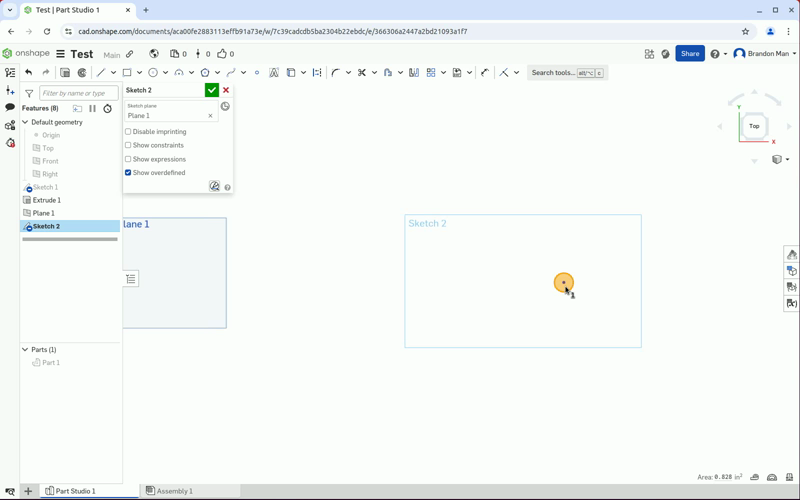
scroll(-6)
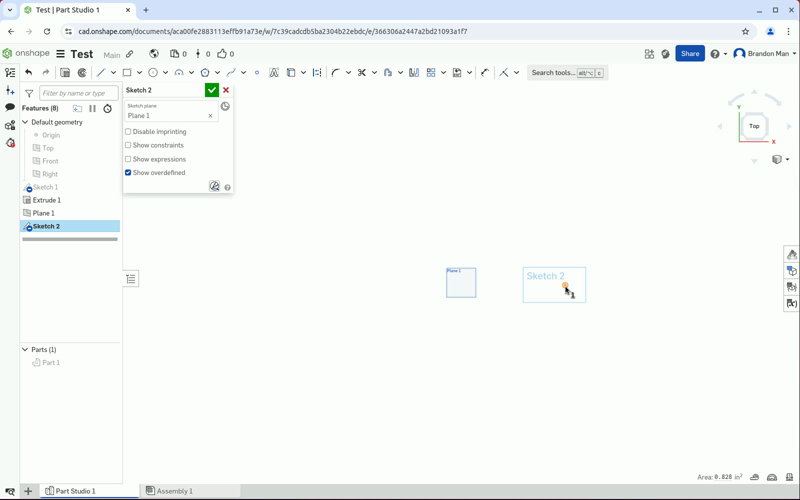
mouse_move(73, 352)
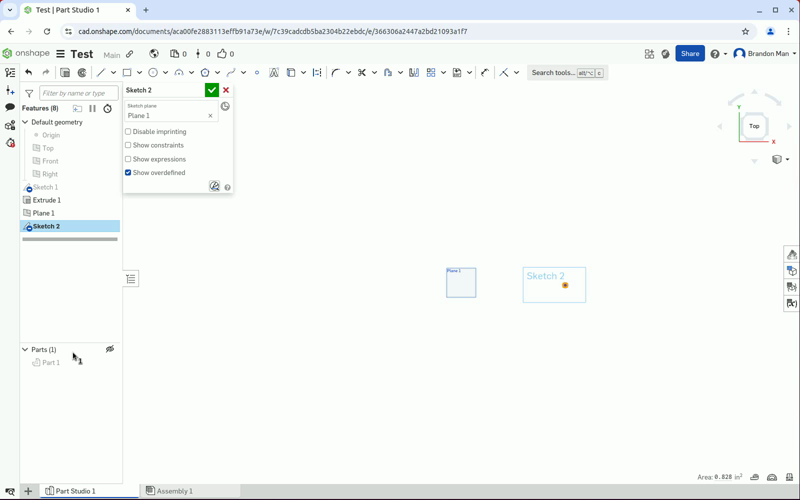
key(shift+y)
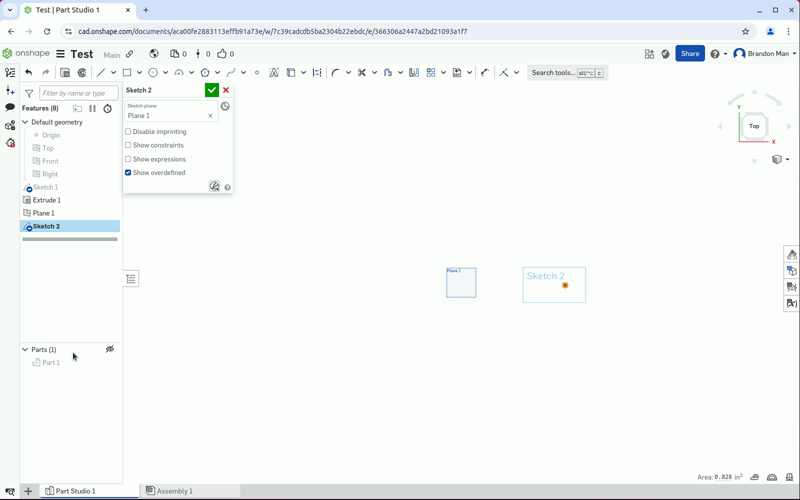
key(shift+e)
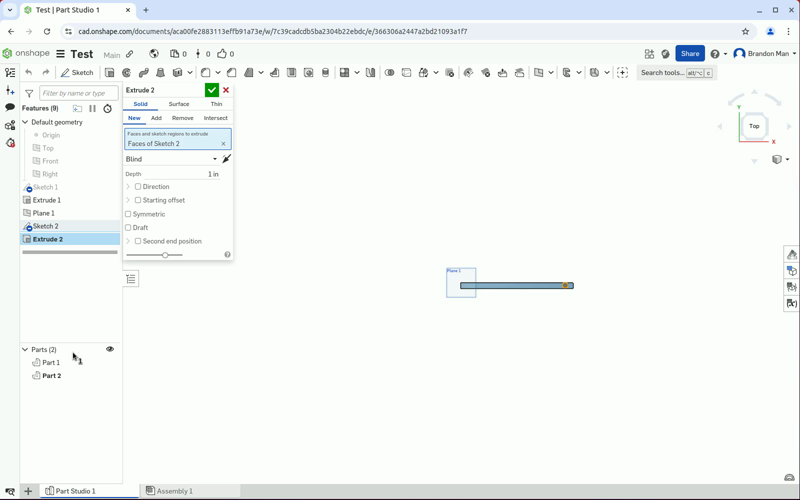
mouse_move(143, 106)
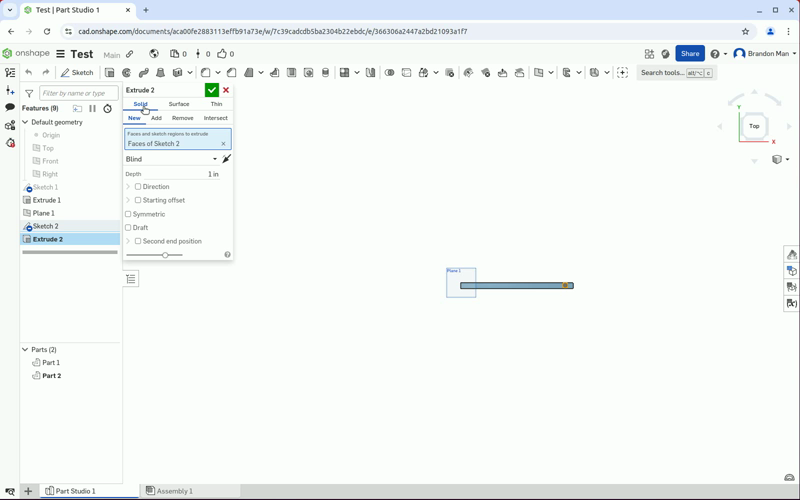
click(143, 106)
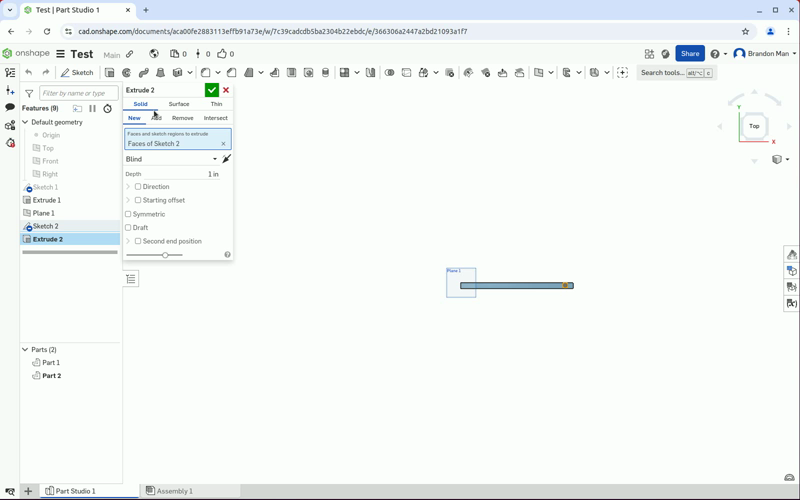
mouse_move(186, 120)
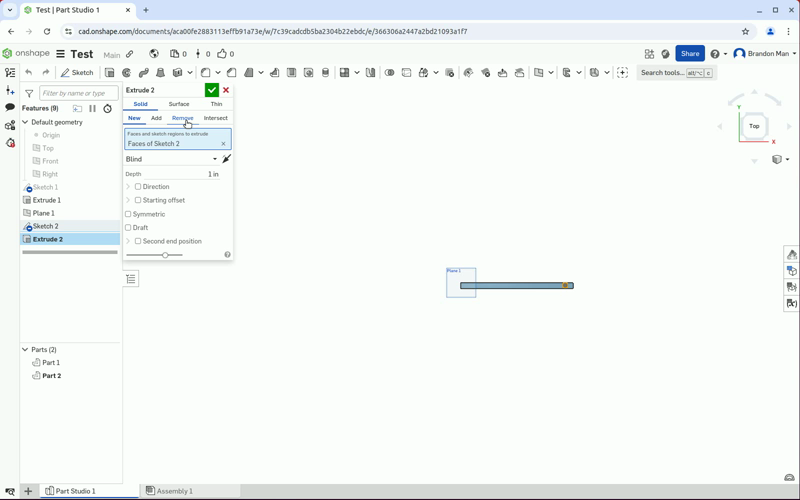
click(186, 120)
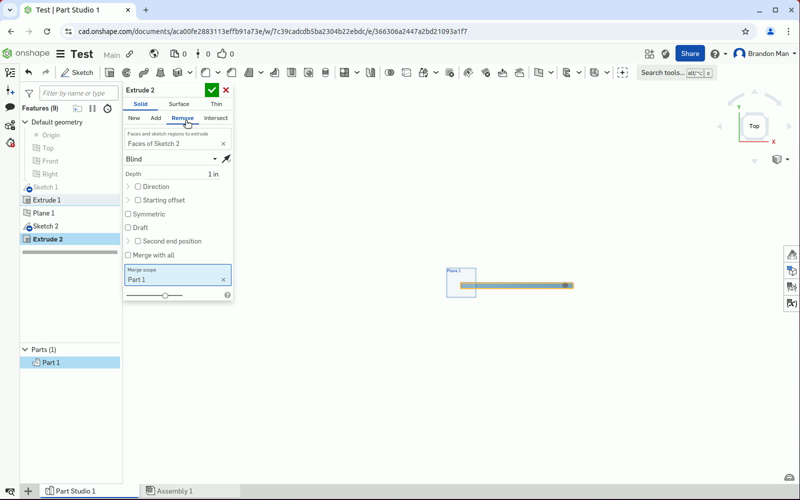
key(tab, 4)
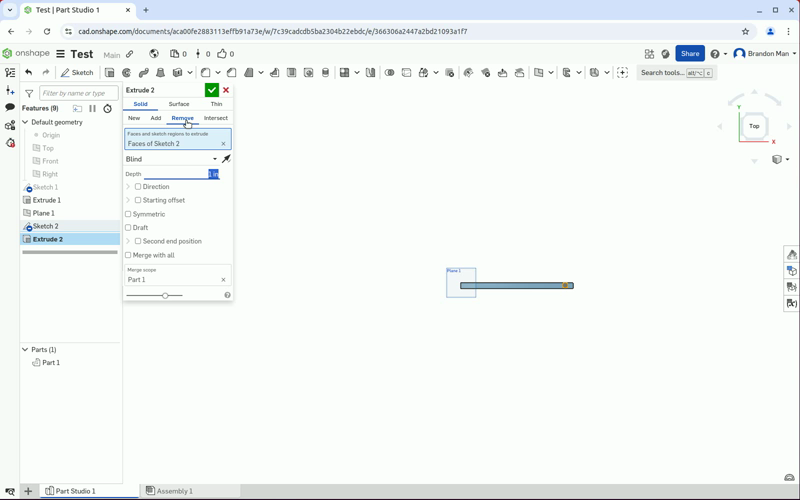
text(4.333)
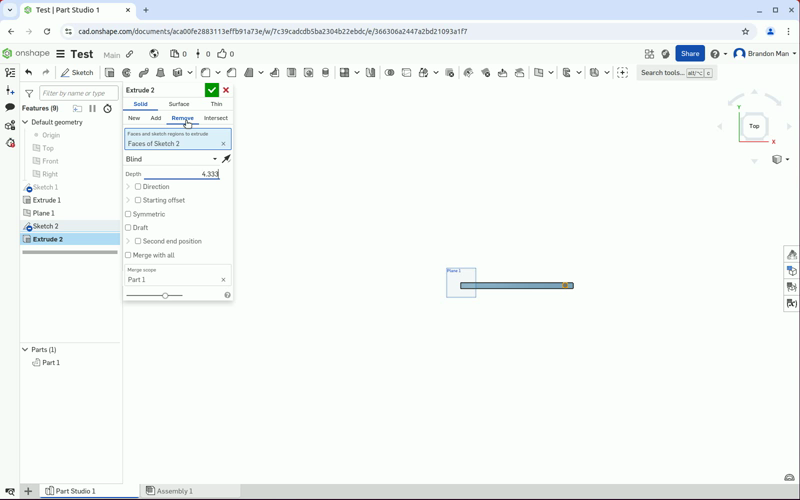
key(tab, 6)
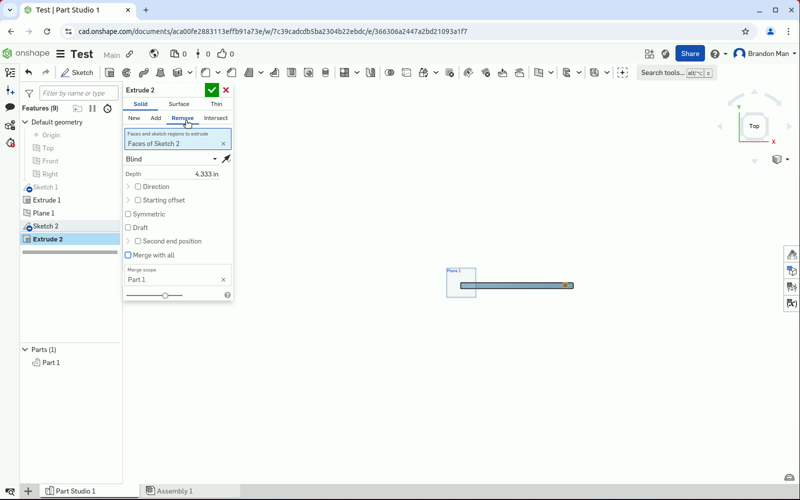
key(space)
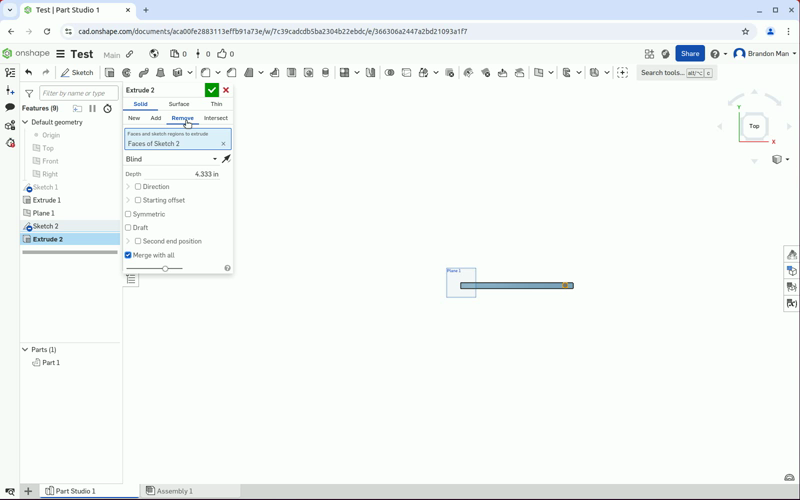
key(enter)
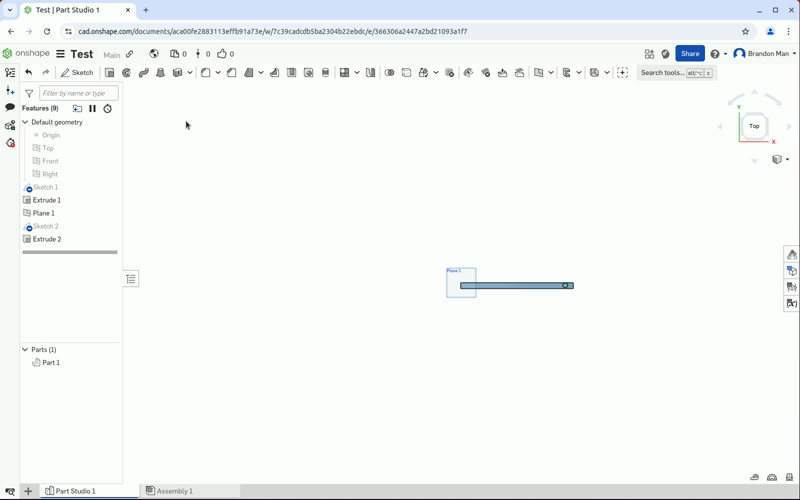
key(shift+h)
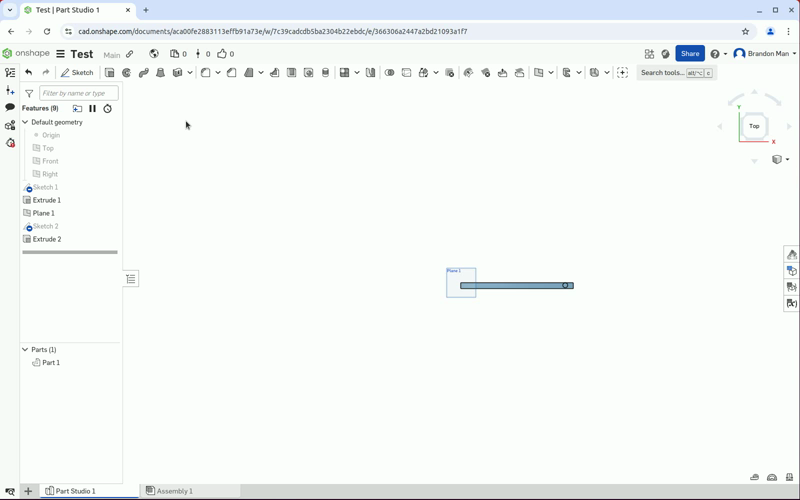
key(shift+h)
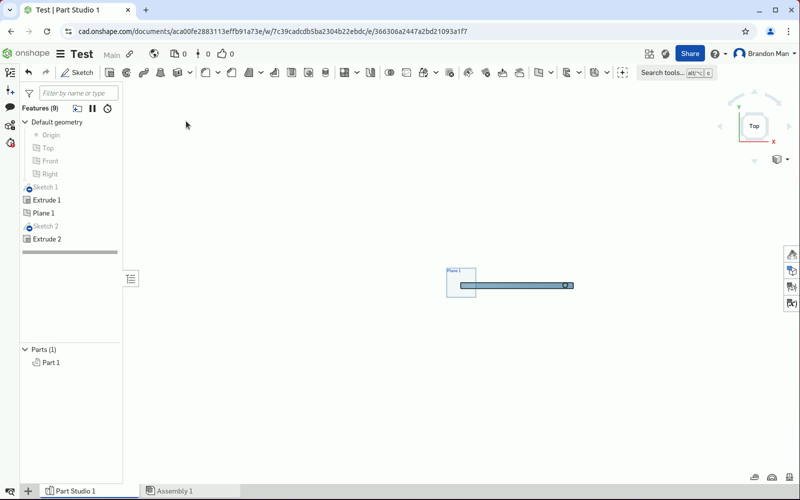
mouse_move(73, 189)
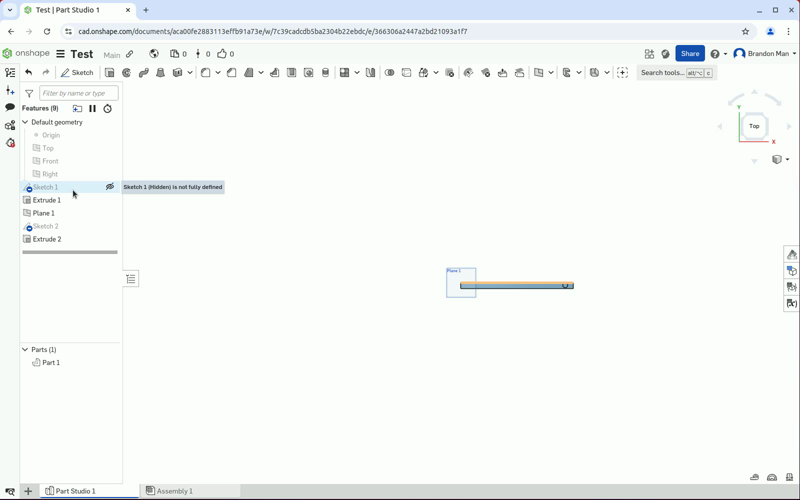
click(73, 189)
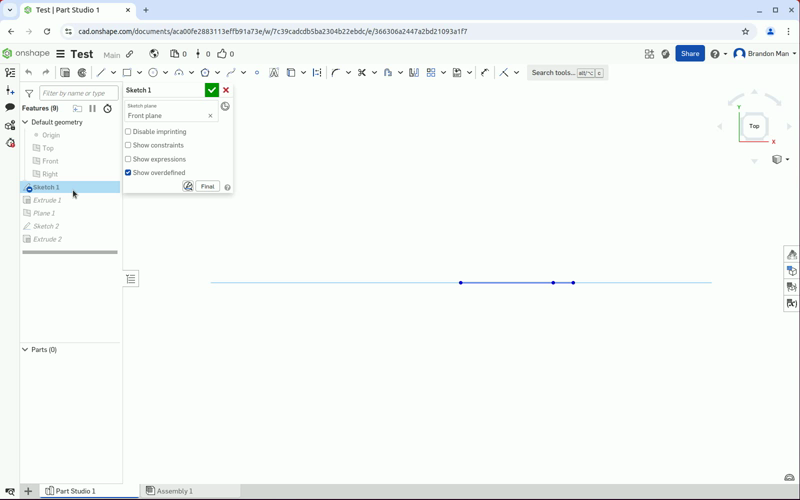
mouse_move(229, 92)
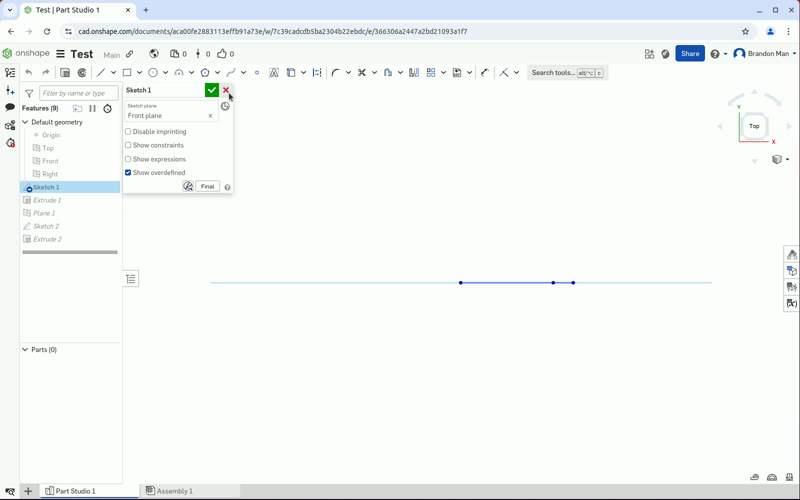
click(229, 92)
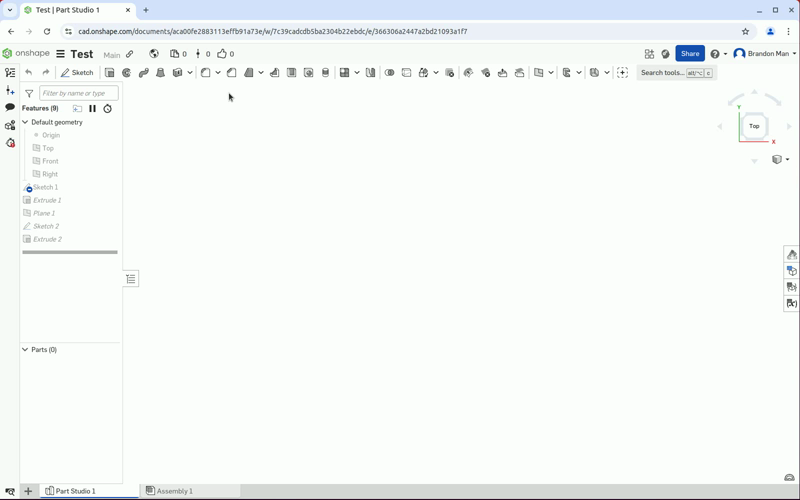
key(shift+s)
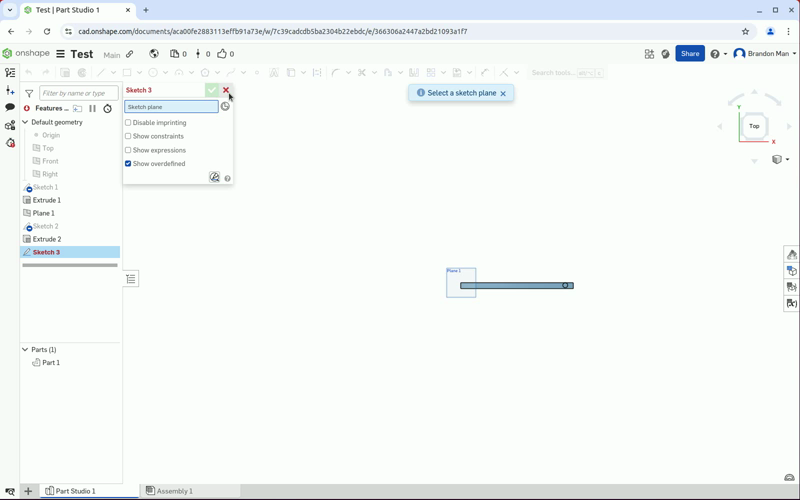
mouse_move(73, 215)
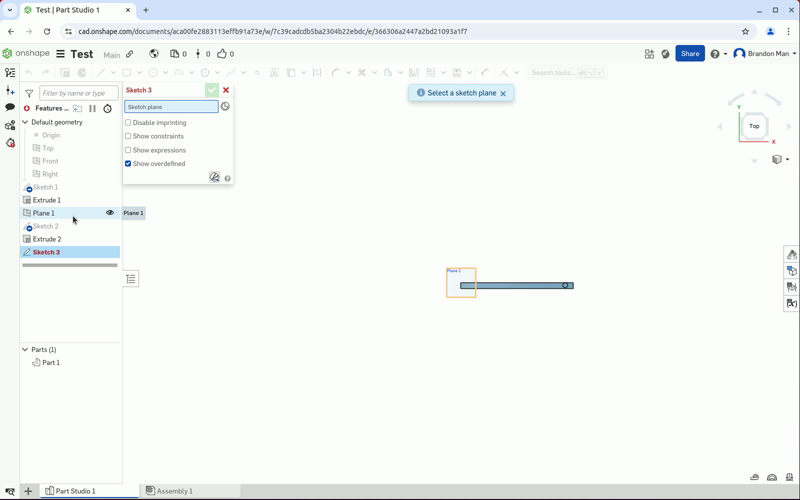
click(73, 215)
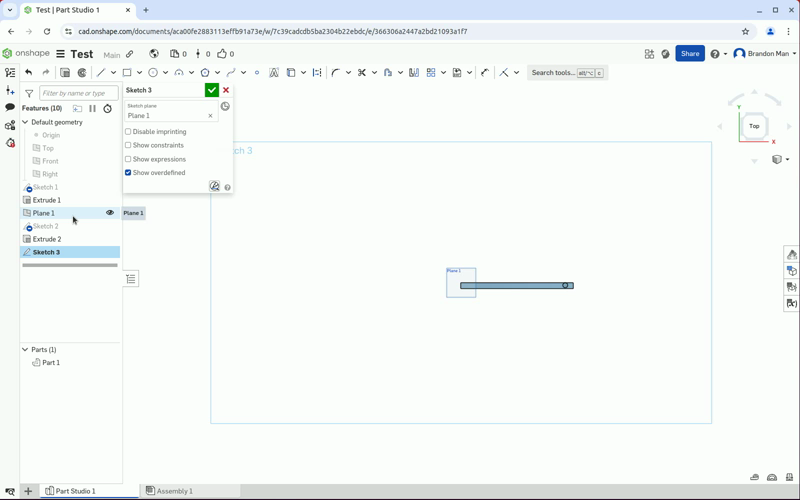
mouse_move(73, 352)
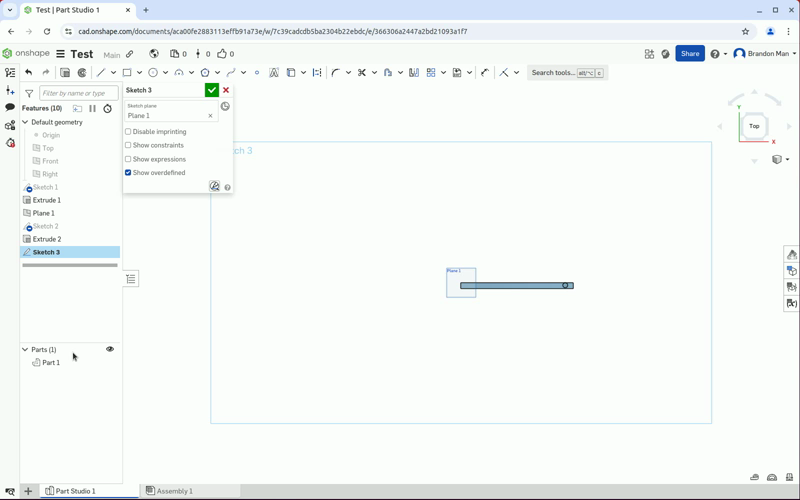
key(y)
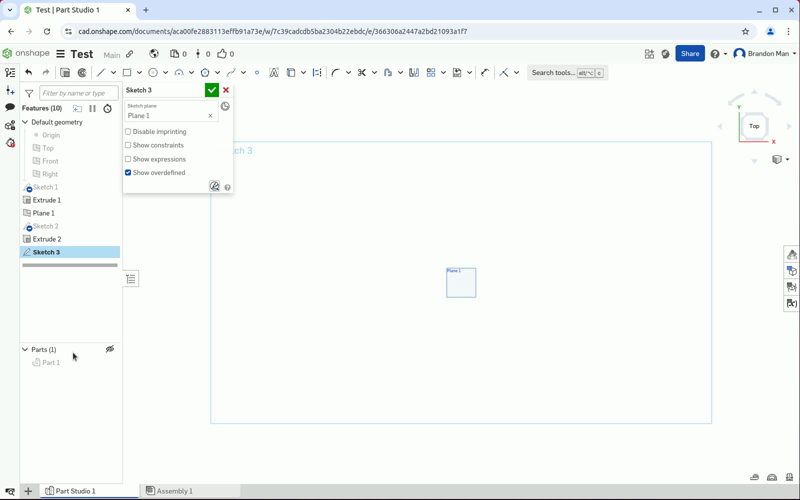
key(c)
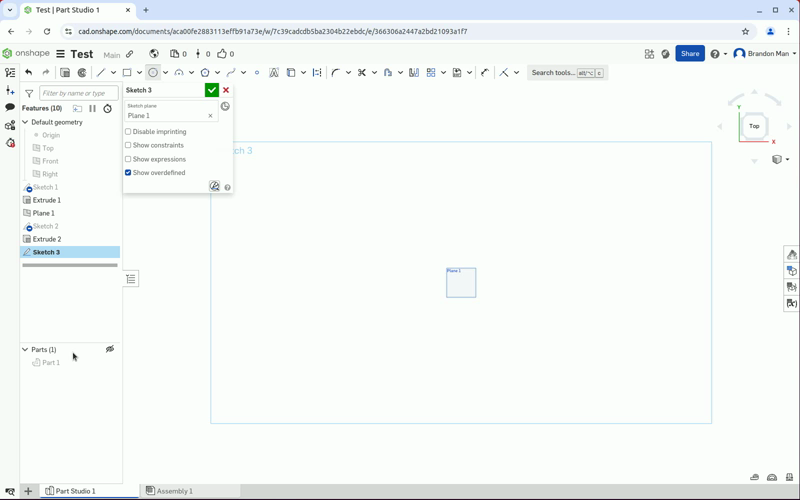
key_down(shift)
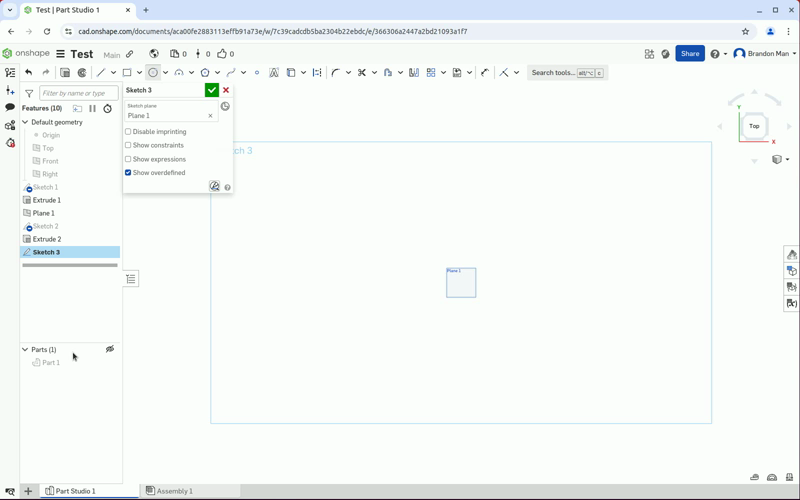
mouse_move(470, 285)
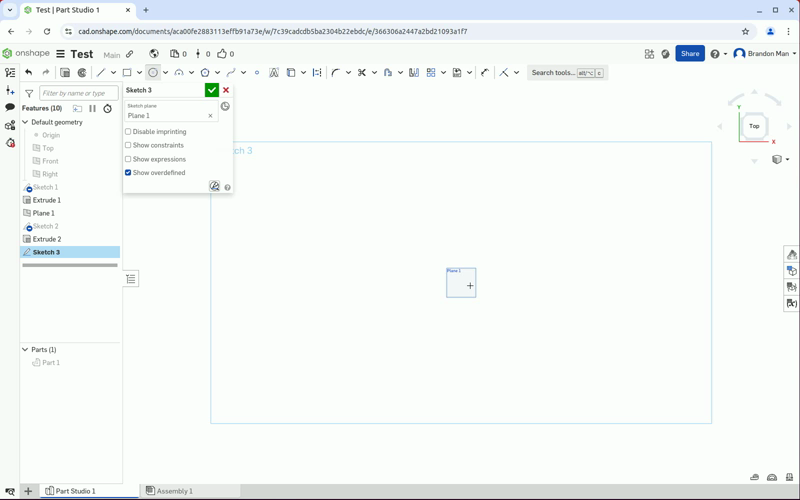
click(470, 285)
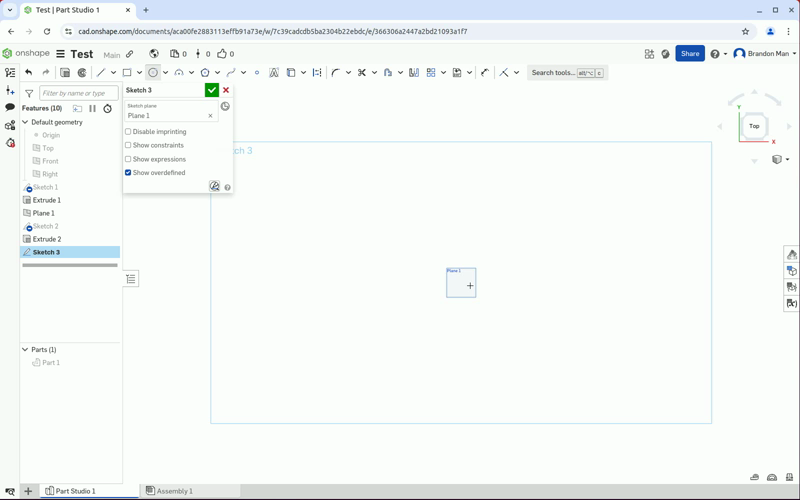
key_up(shift)
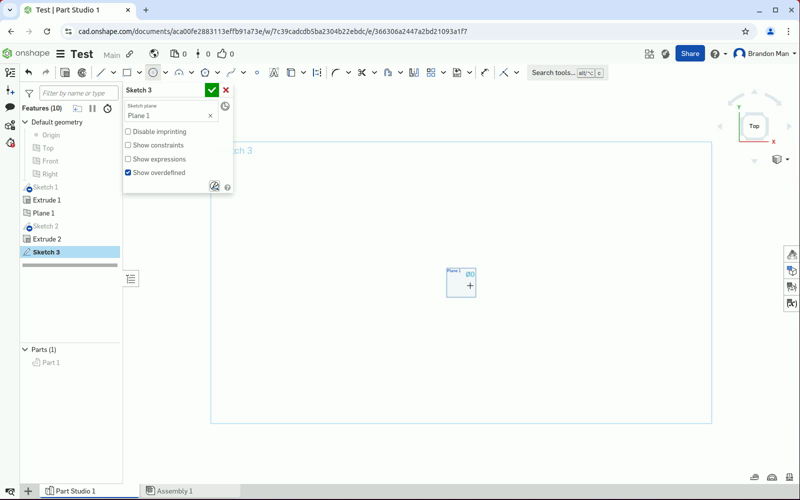
mouse_move(472, 285)
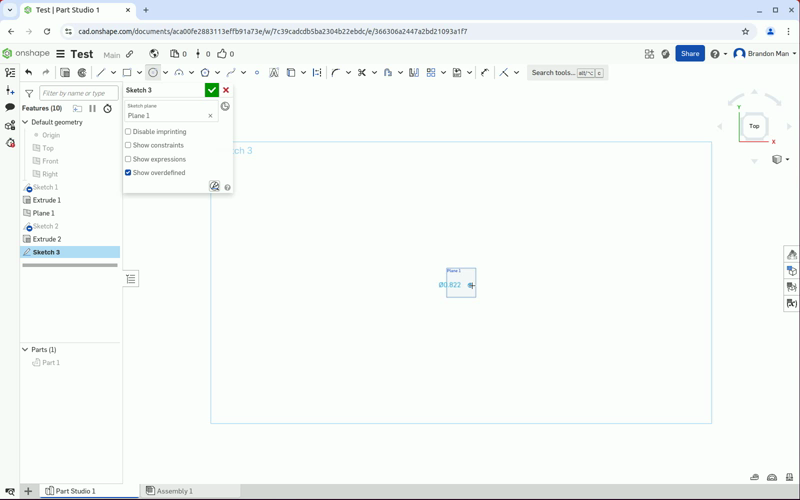
scroll(6)
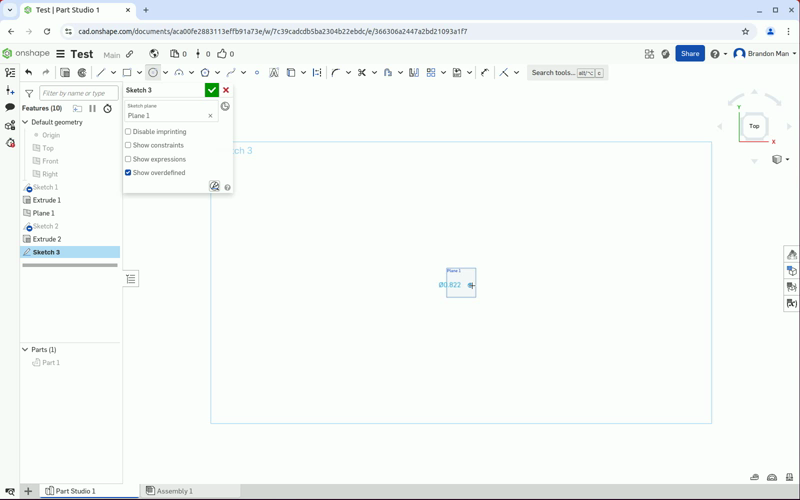
scroll(6)
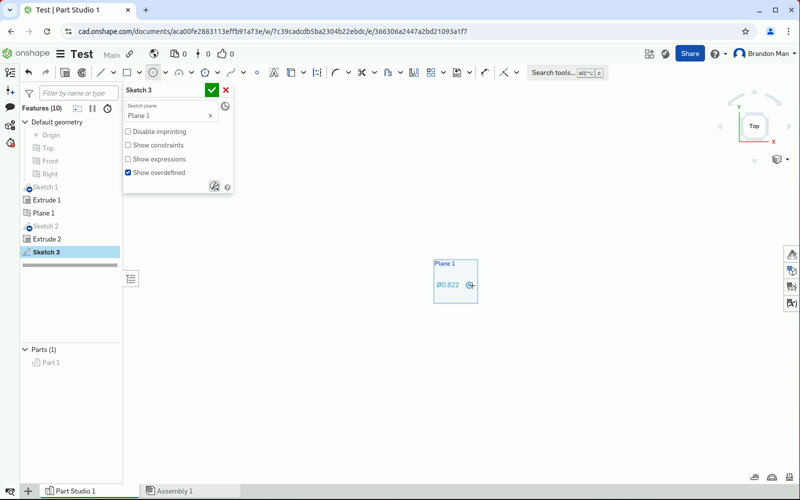
scroll(6)
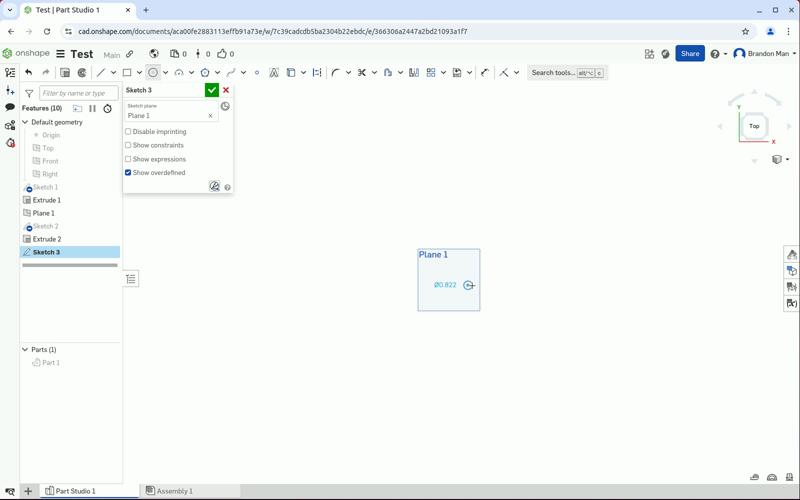
scroll(6)
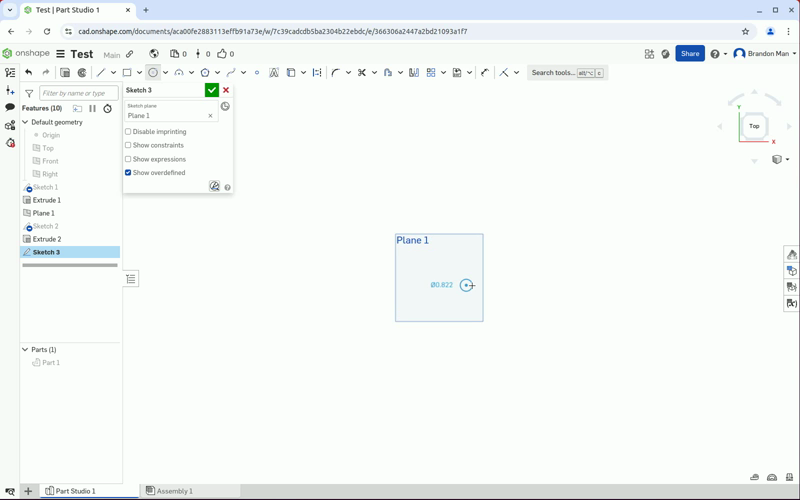
scroll(6)
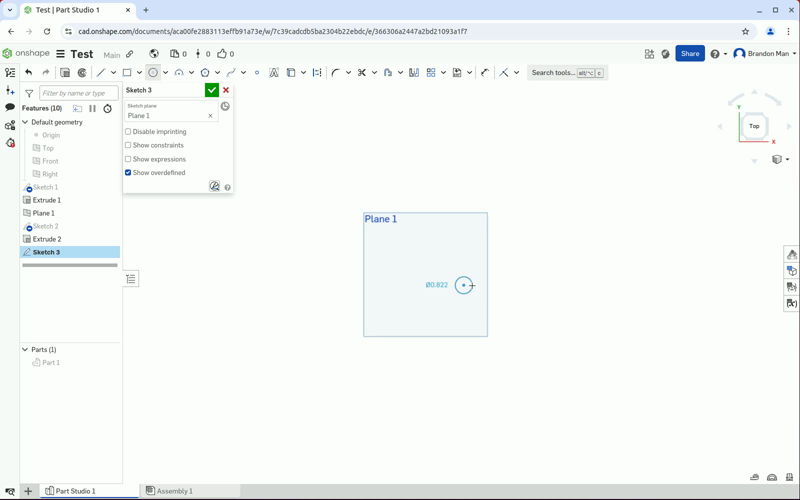
scroll(6)
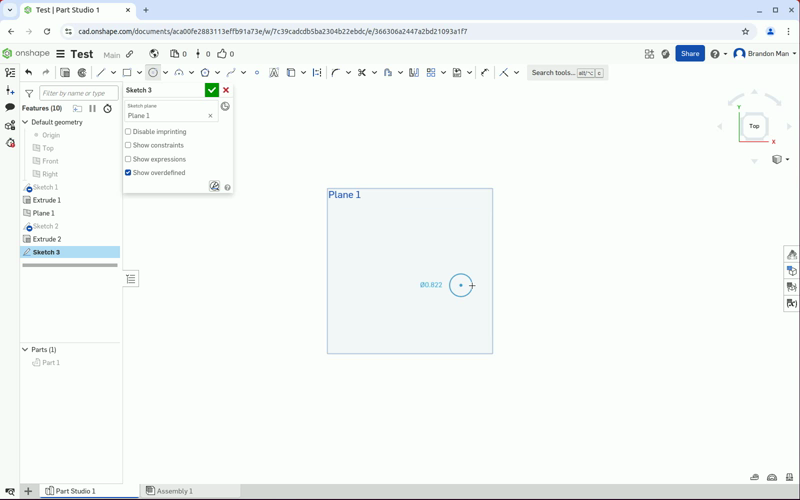
scroll(6)
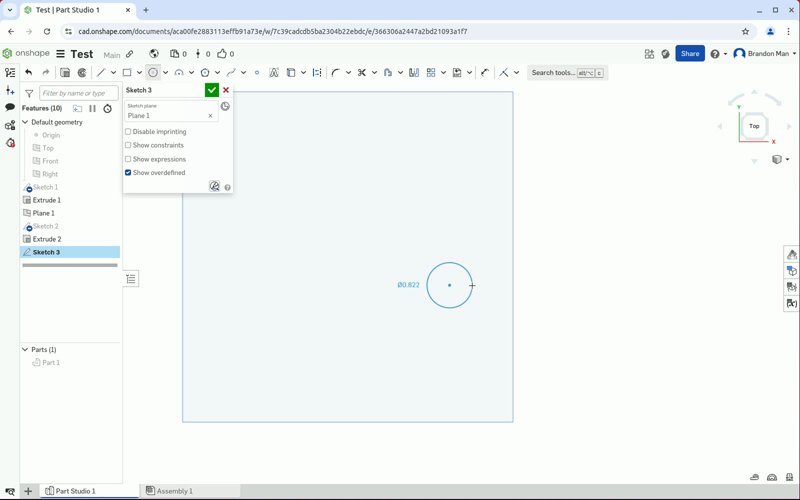
click(472, 285)
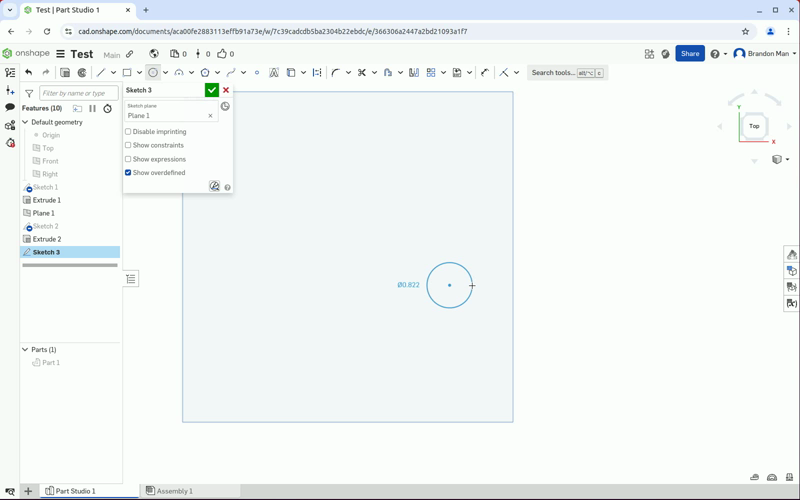
scroll(-6)
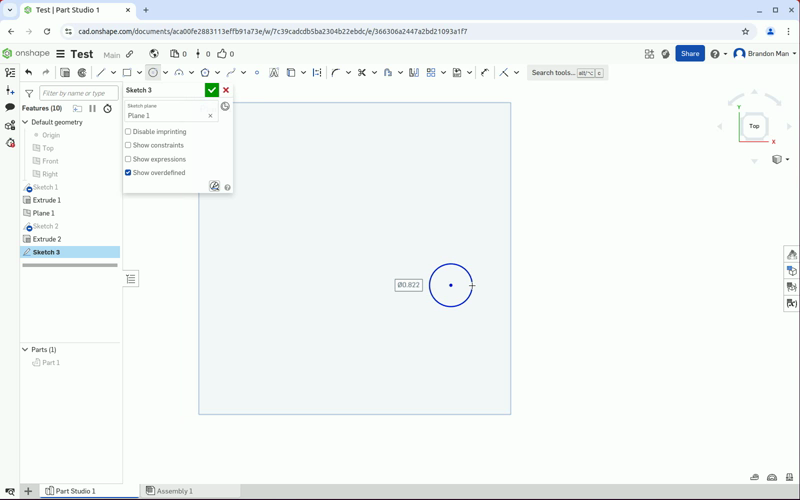
scroll(-6)
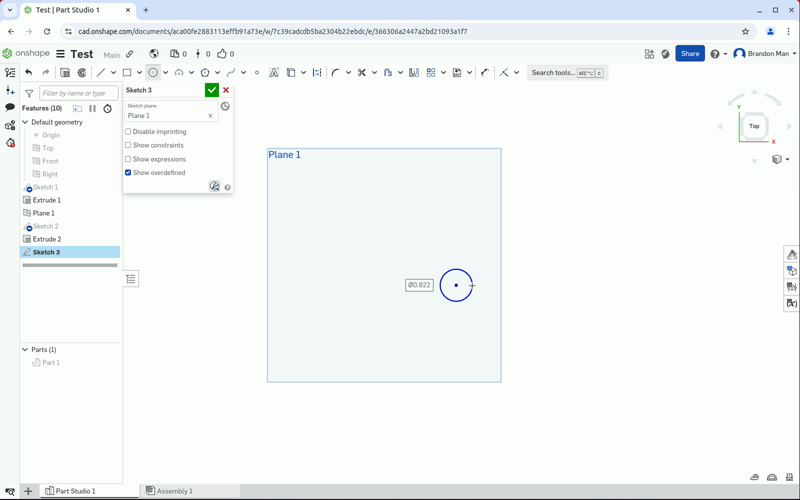
scroll(-6)
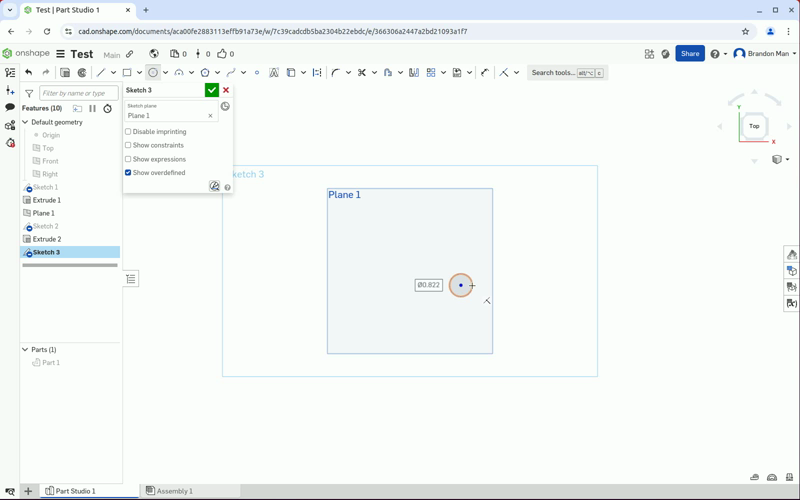
scroll(-6)
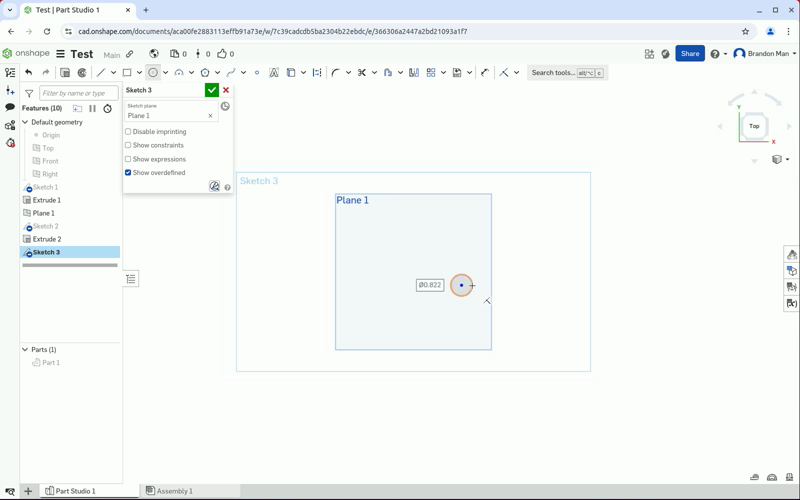
scroll(-6)
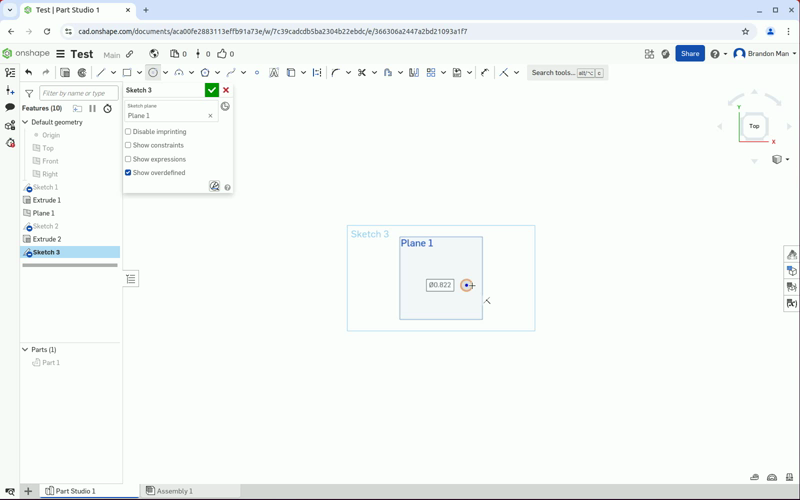
scroll(-6)
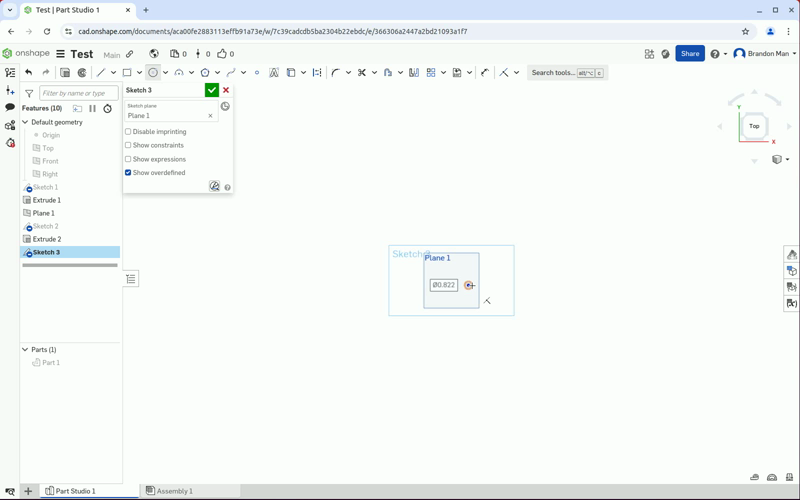
scroll(-6)
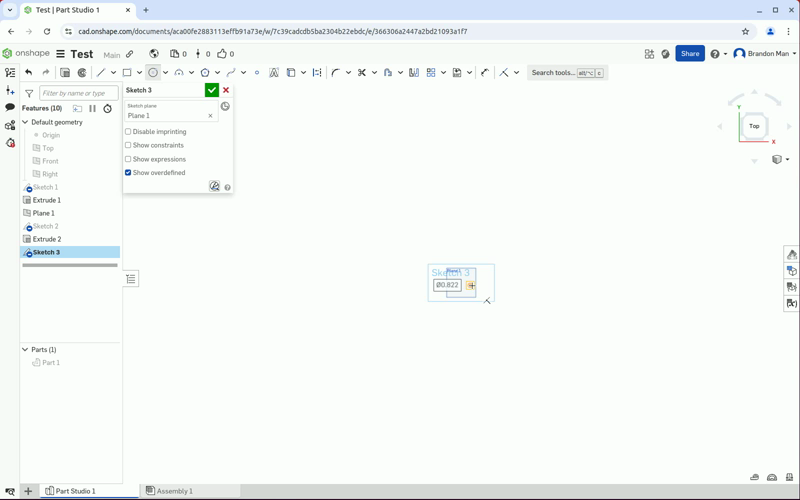
key(esc)
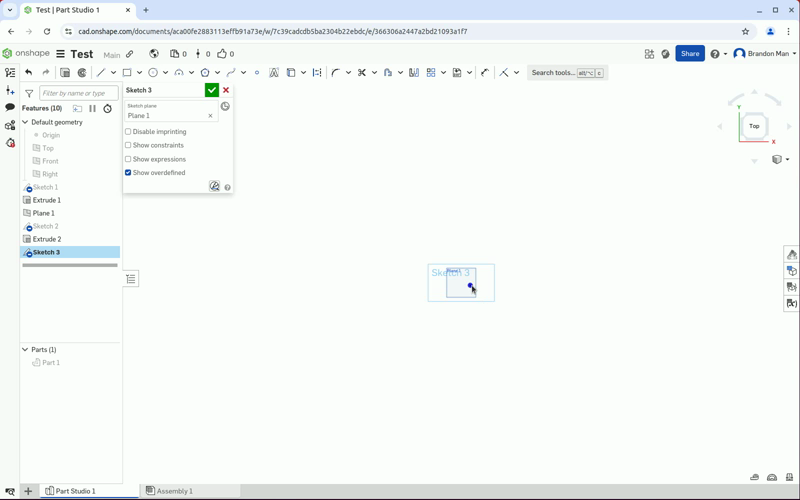
mouse_move(469, 284)
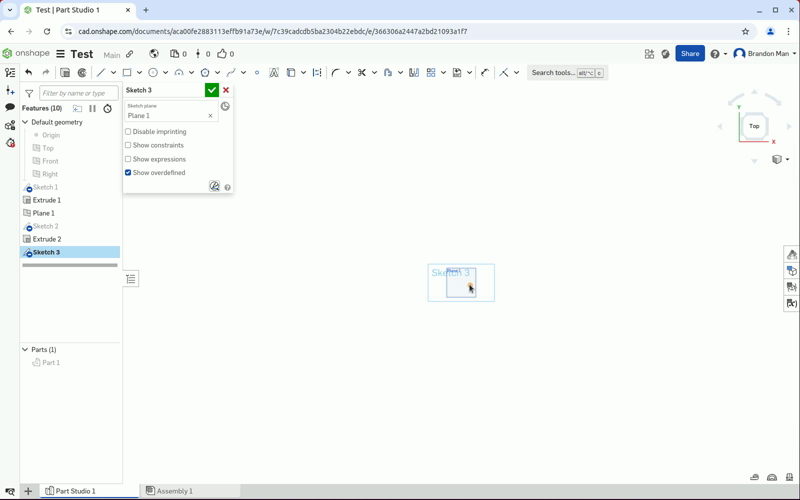
scroll(6)
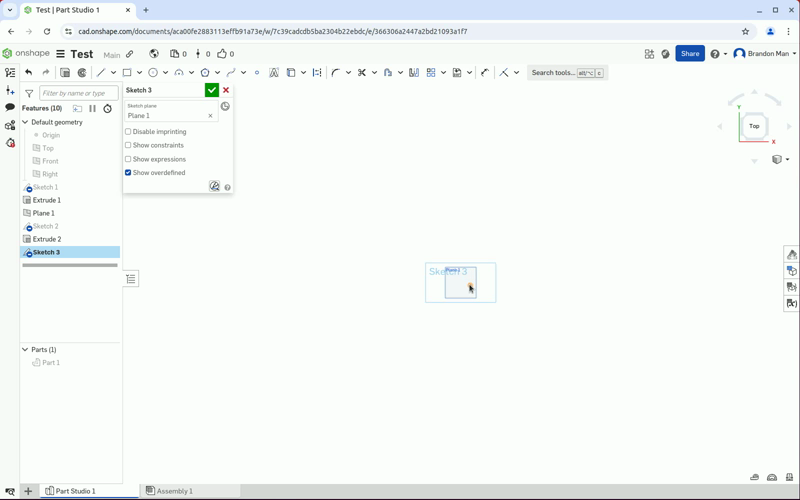
scroll(6)
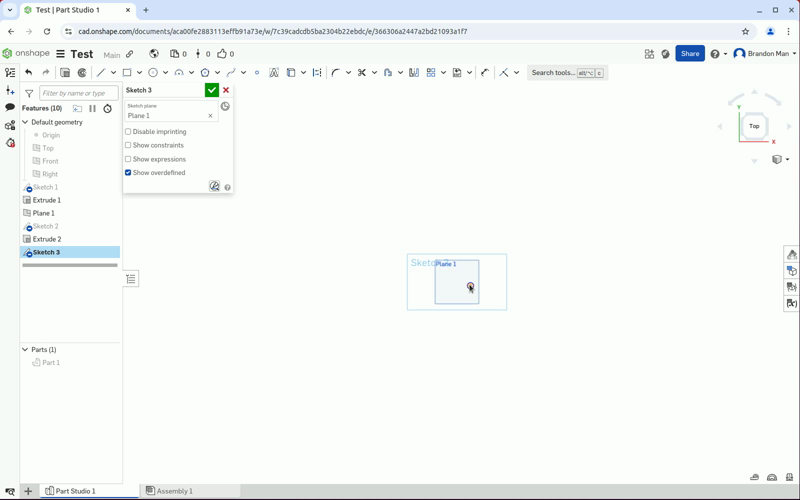
scroll(6)
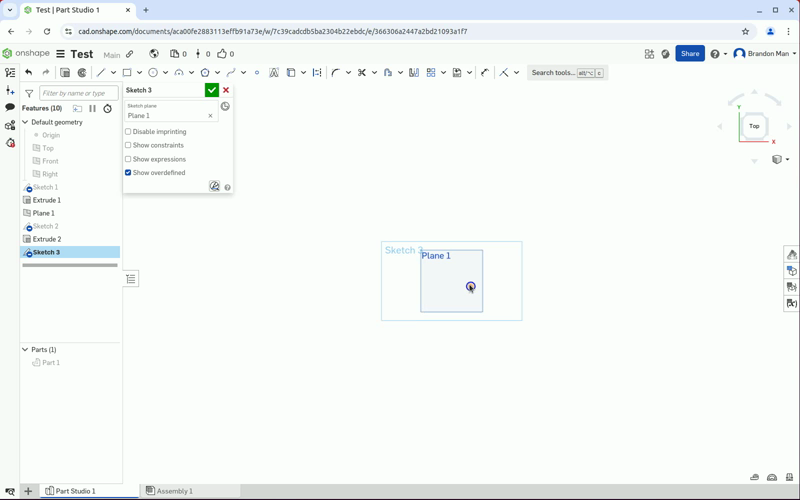
scroll(6)
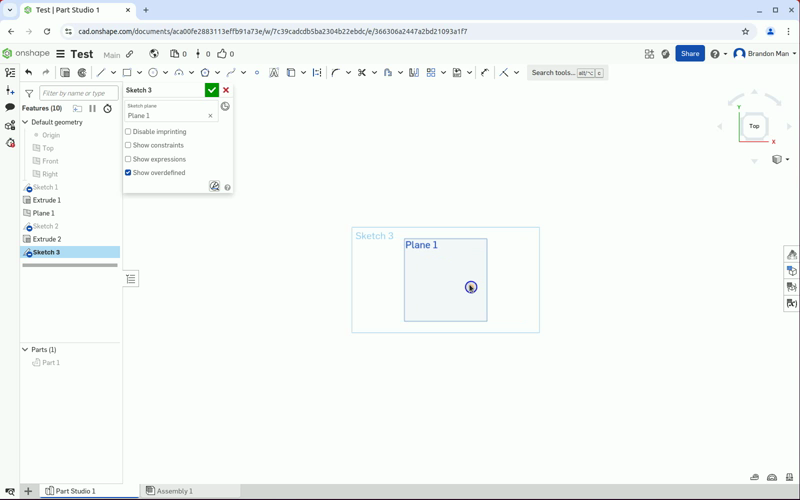
scroll(6)
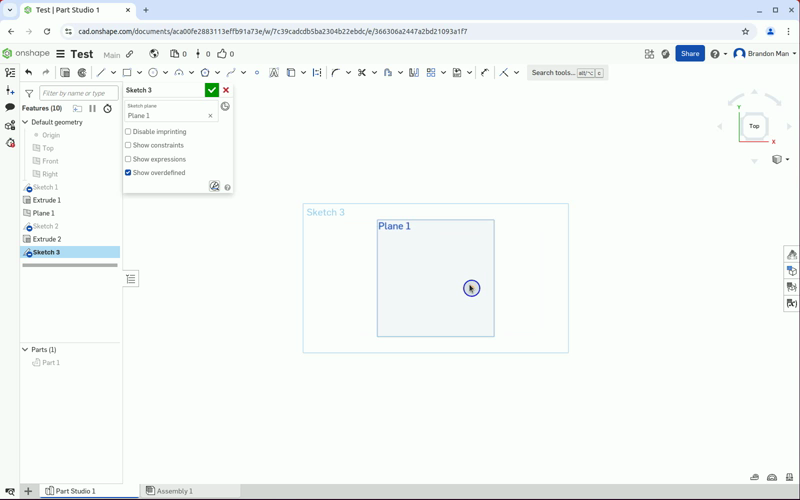
scroll(6)
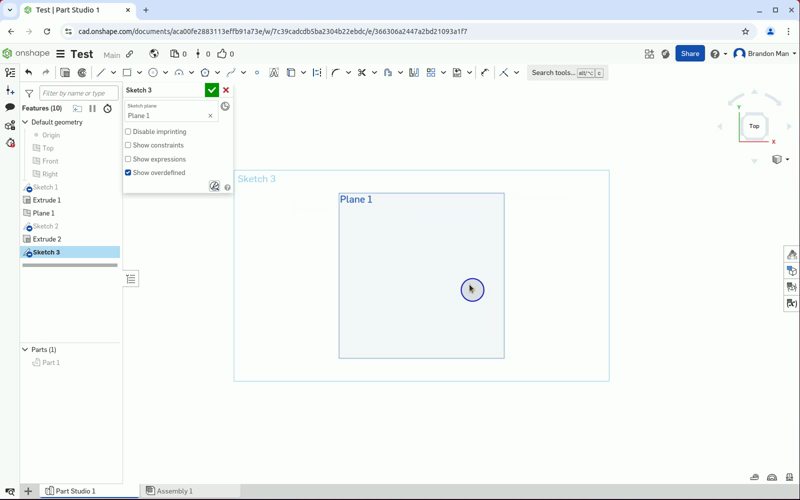
scroll(6)
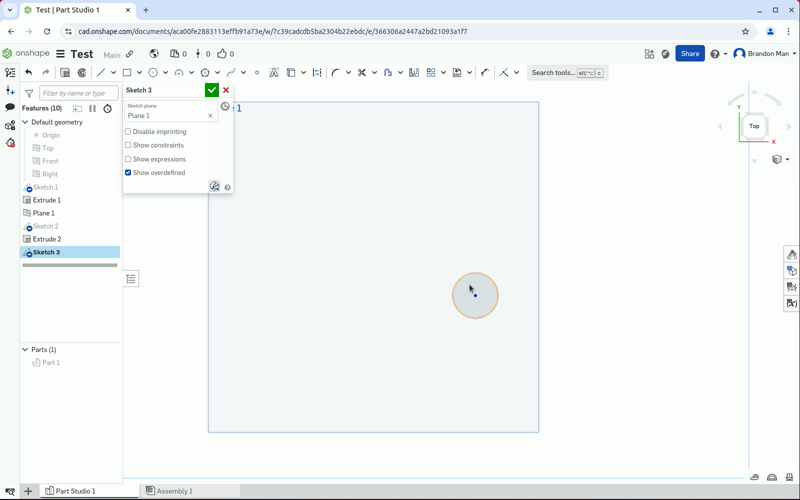
click(469, 284)
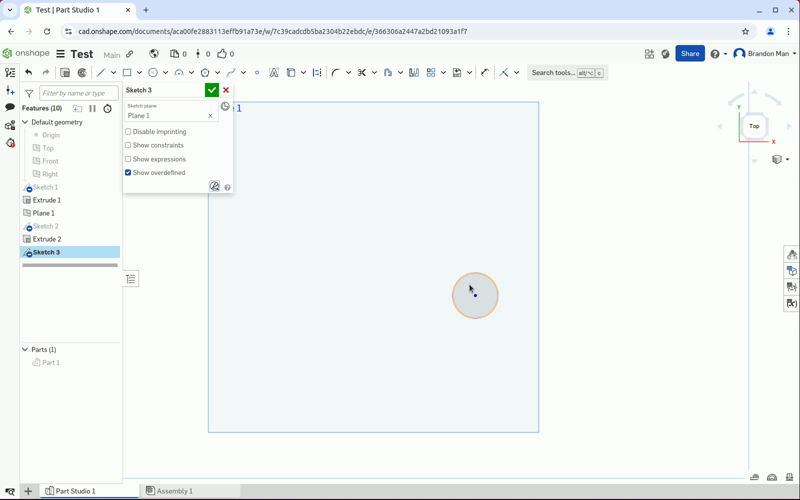
scroll(-6)
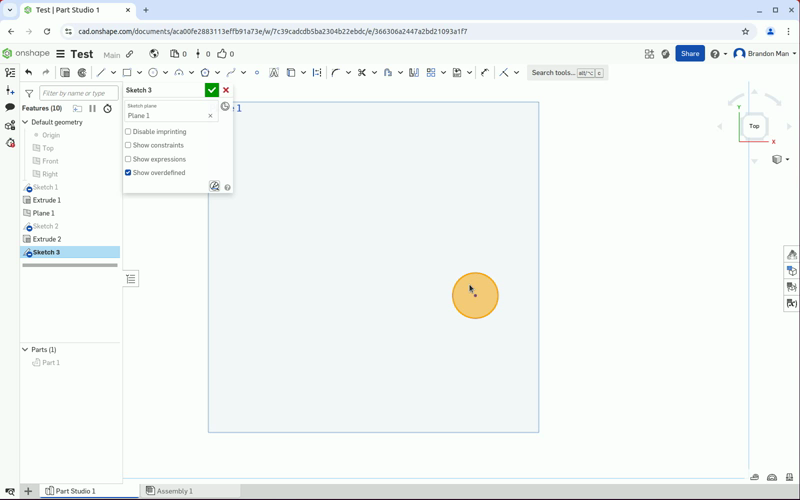
scroll(-6)
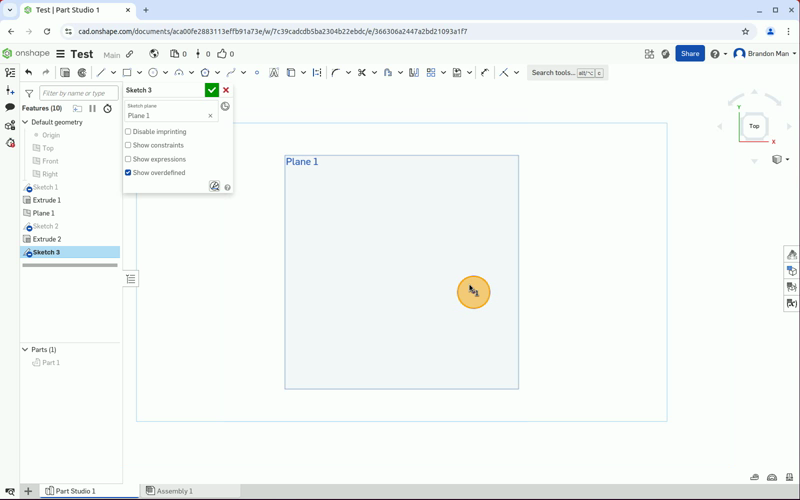
scroll(-6)
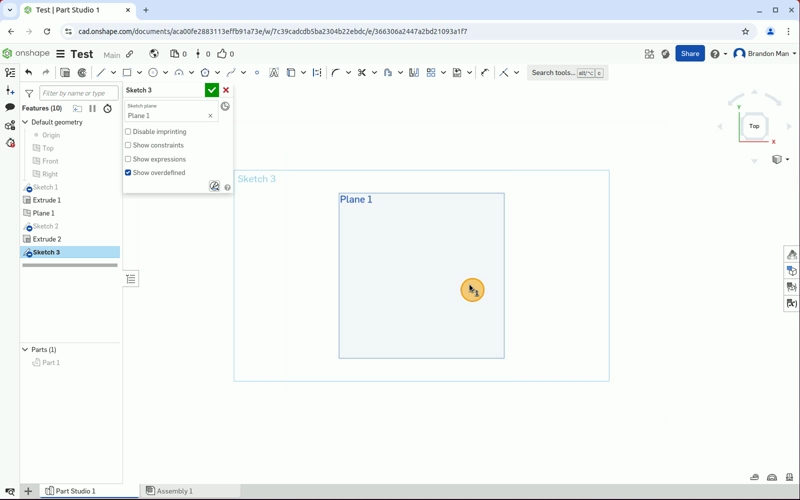
scroll(-6)
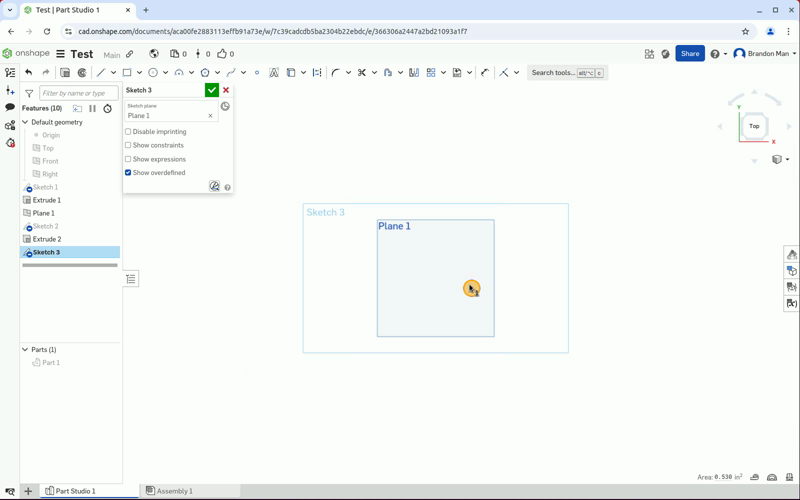
scroll(-6)
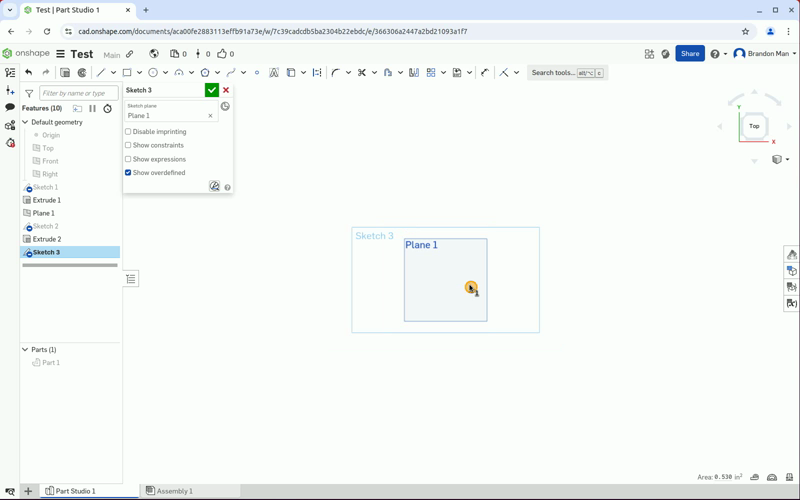
scroll(-6)
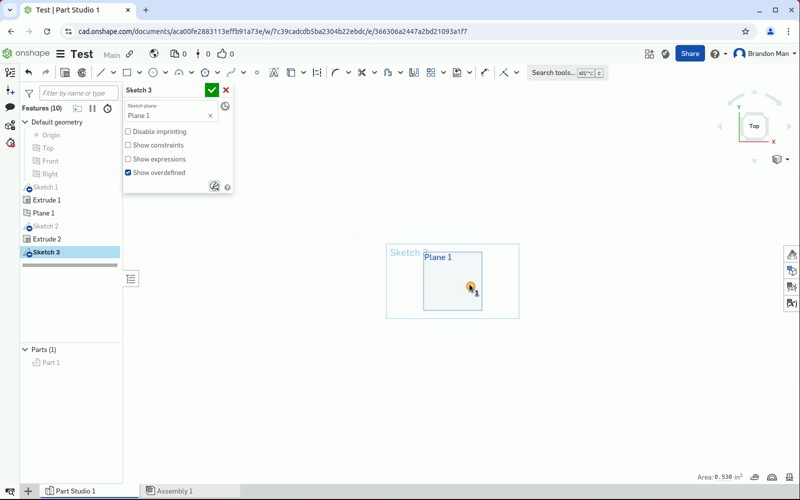
scroll(-6)
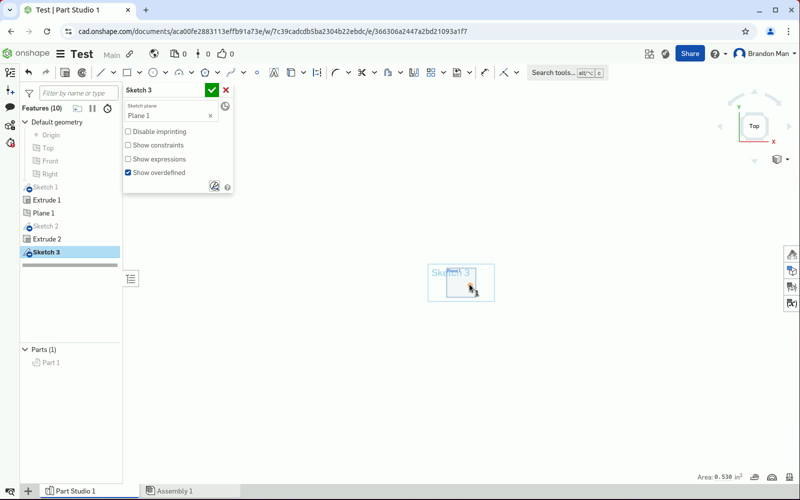
mouse_move(73, 352)
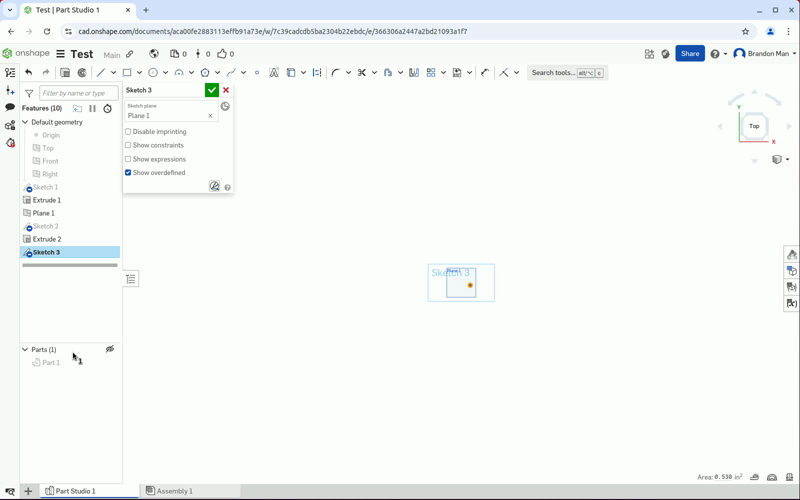
key(shift+y)
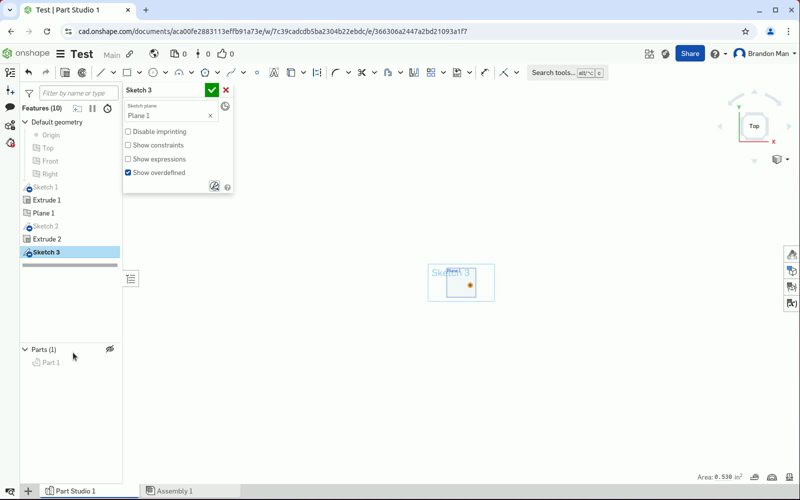
key(shift+e)
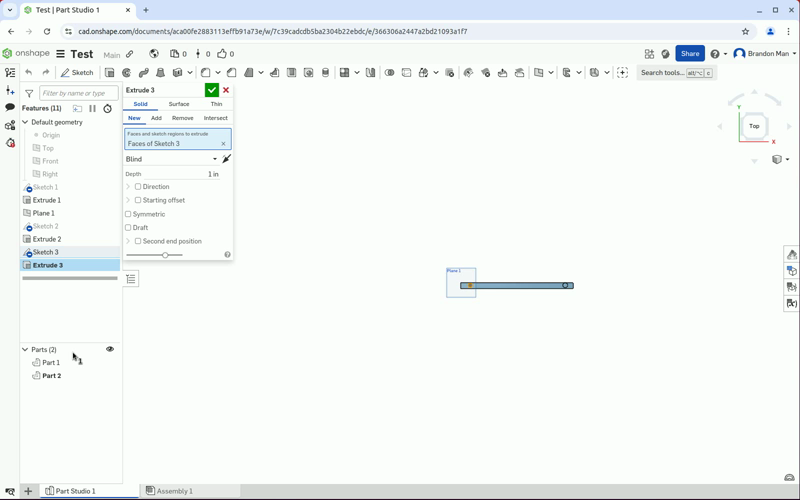
mouse_move(143, 106)
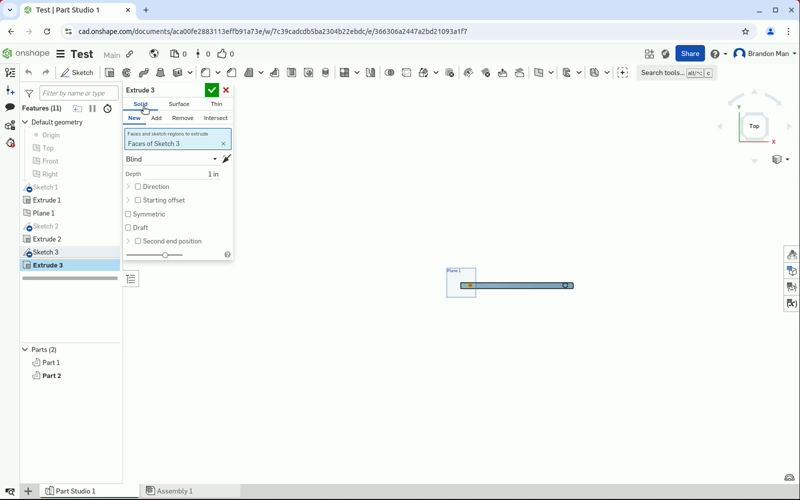
click(143, 106)
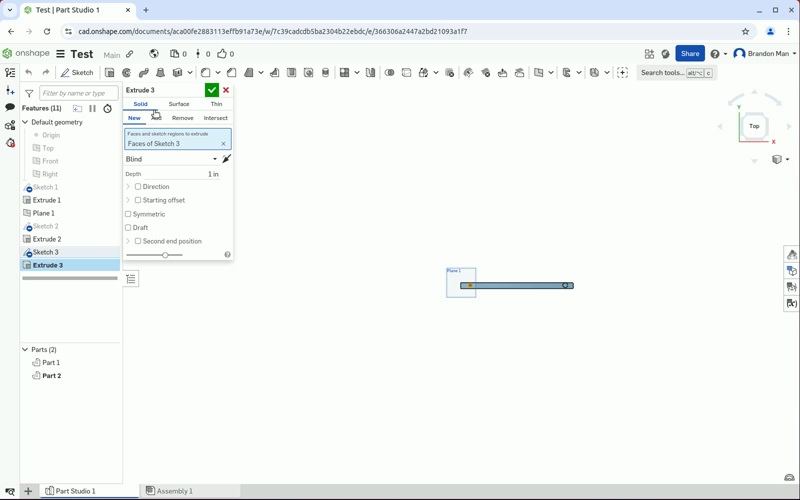
mouse_move(186, 120)
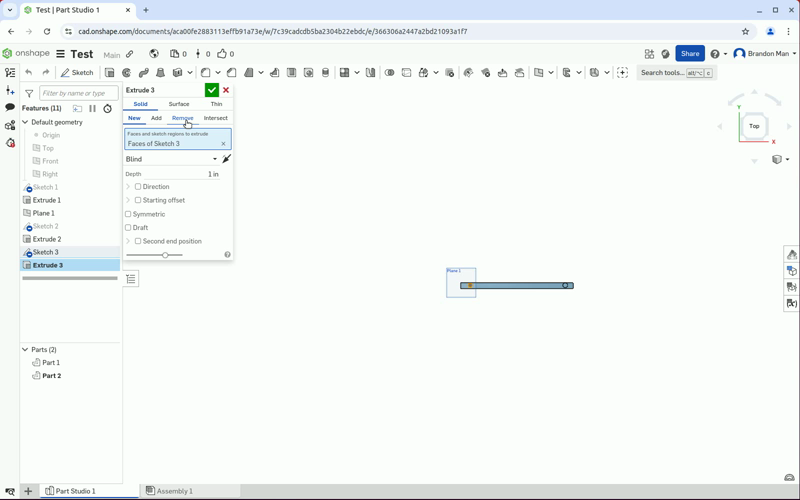
click(186, 120)
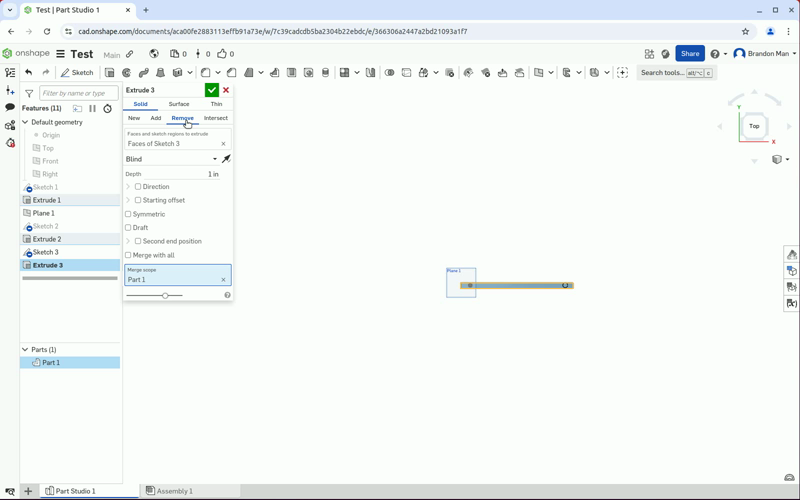
key(tab, 4)
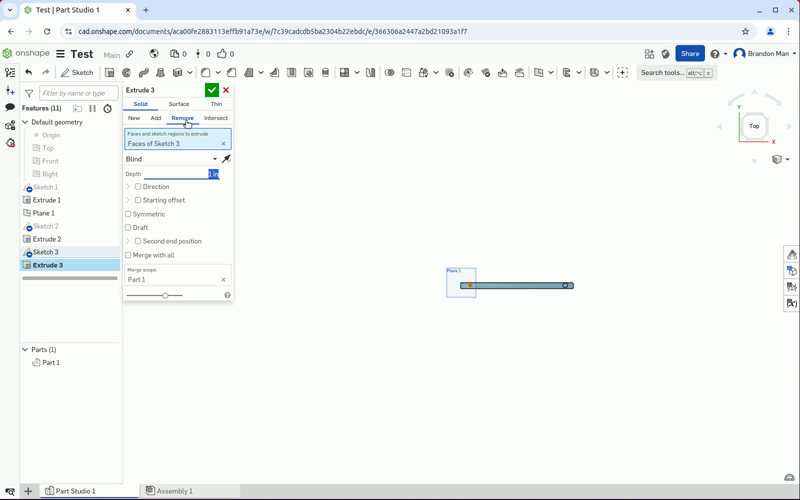
text(4.333)
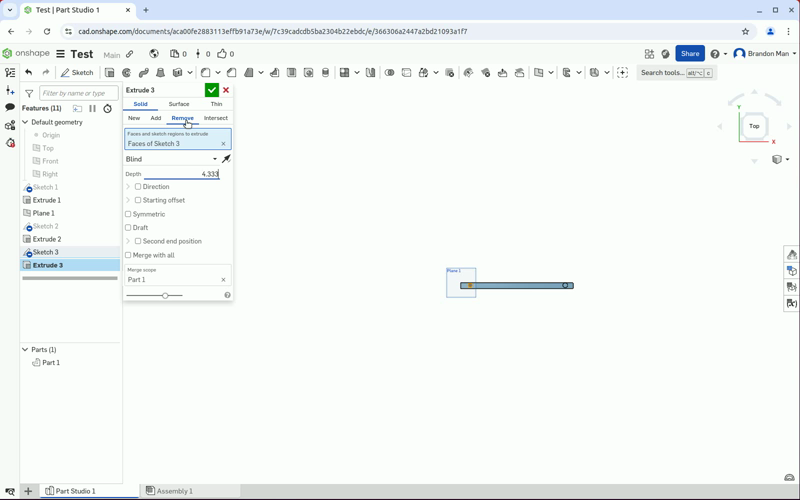
key(tab, 6)
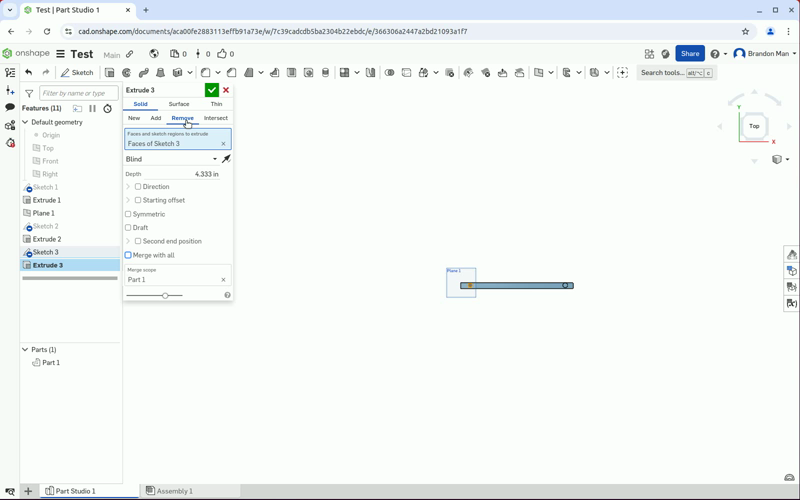
key(space)
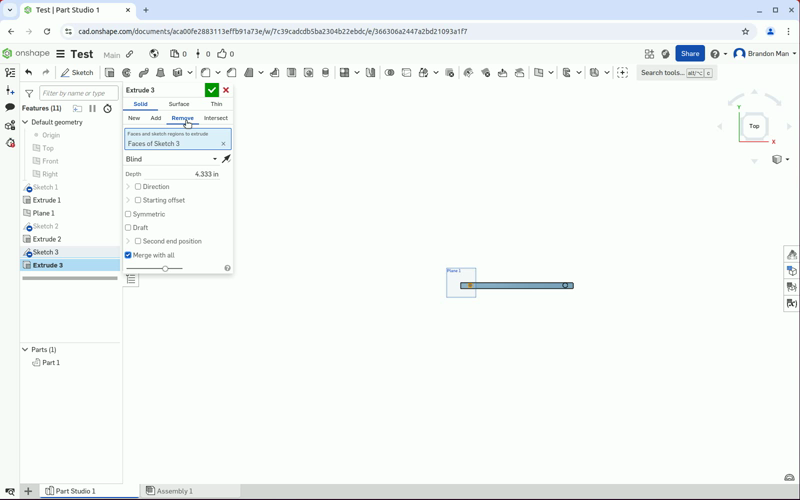
key(enter)
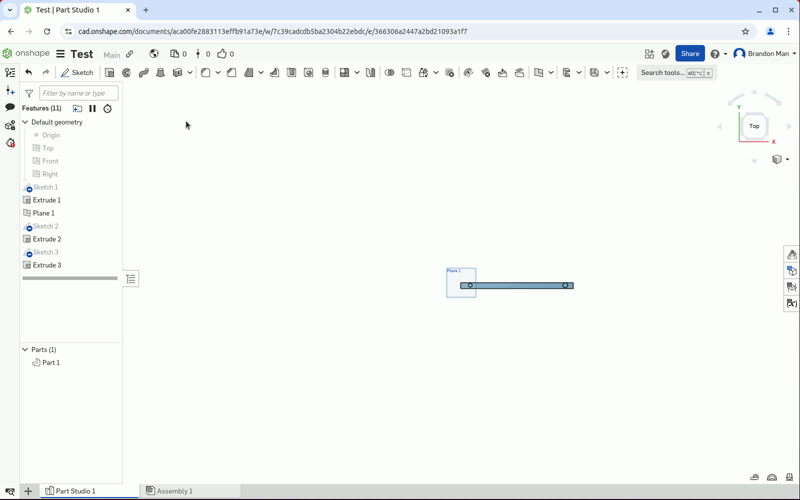
key(shift+h)
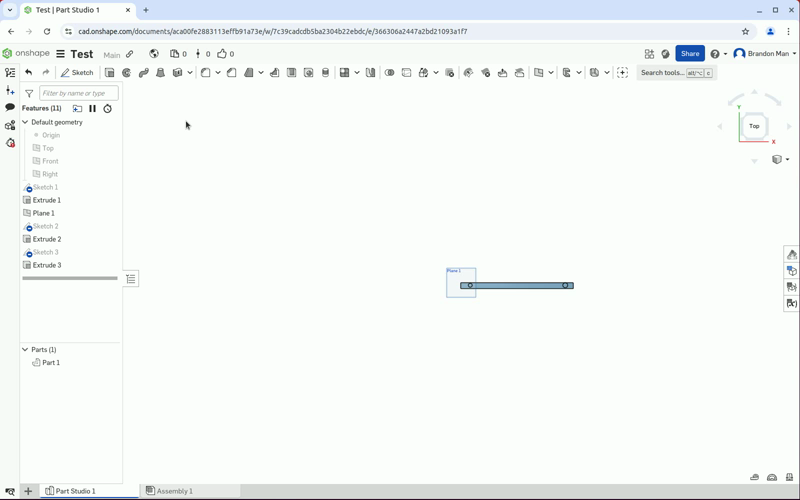
key(shift+h)
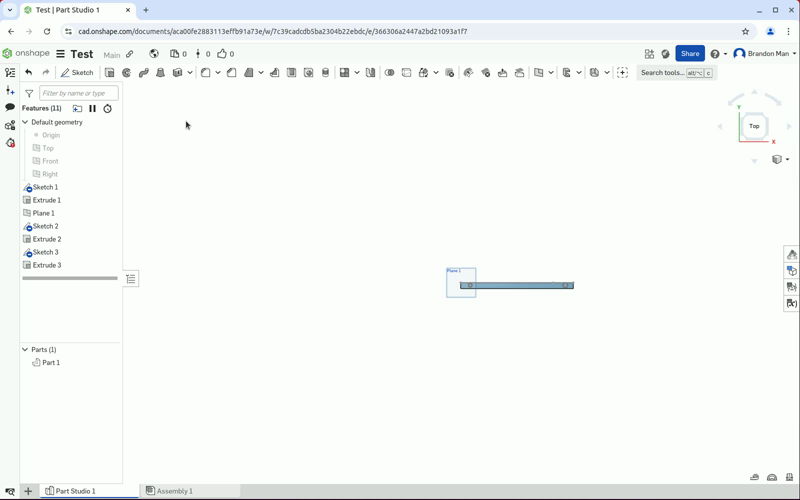
key(shift+7)
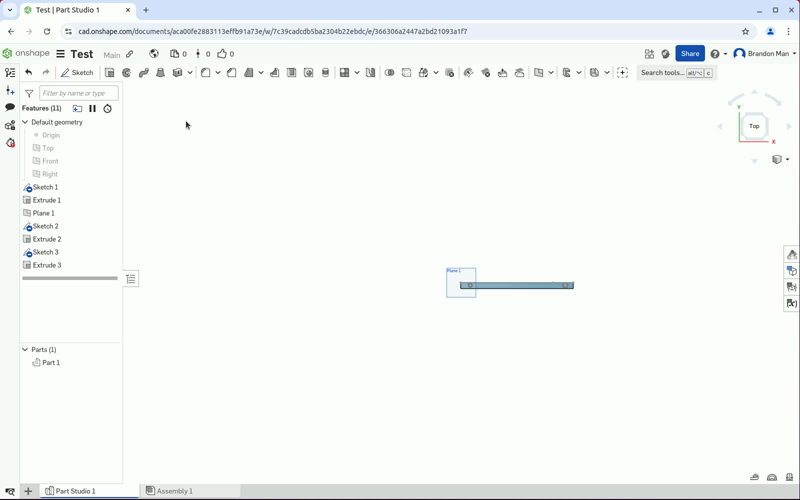
key(up, 3)
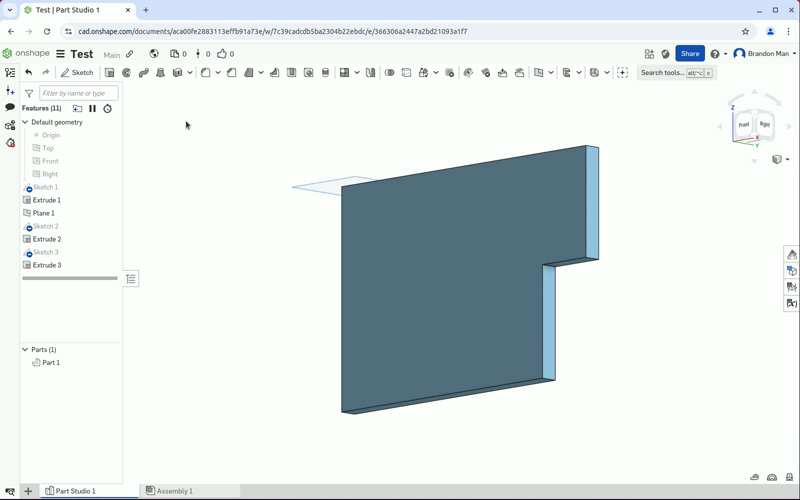
key(left, 3)
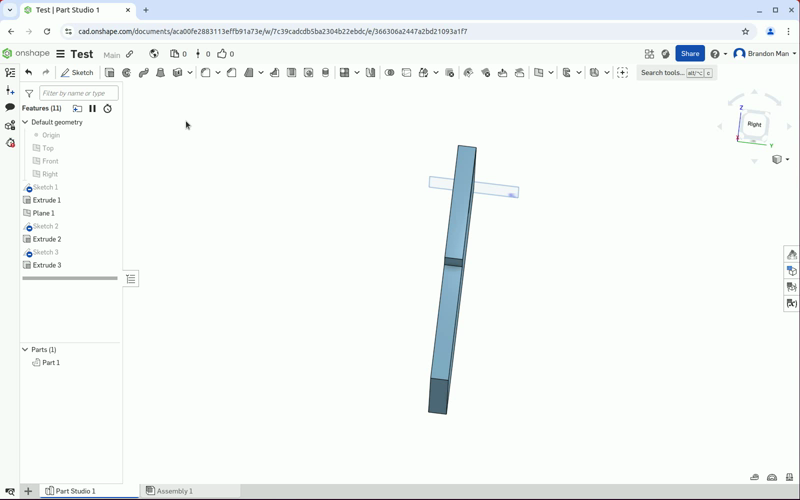
key(right, 3)
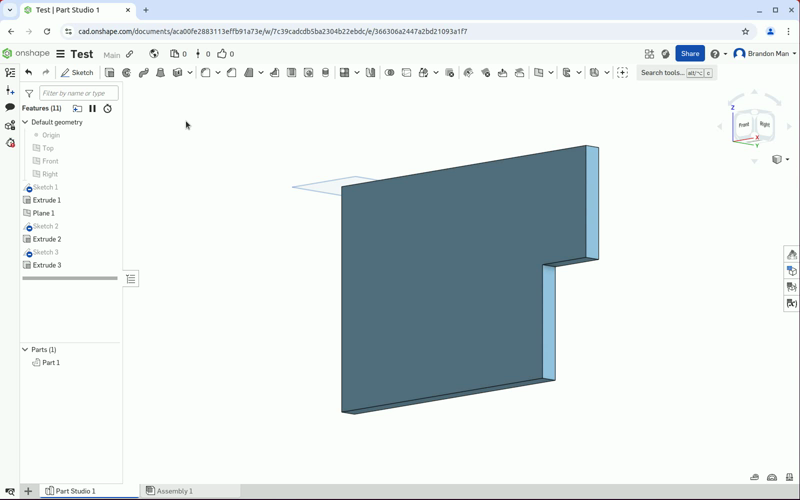
key(down, 3)
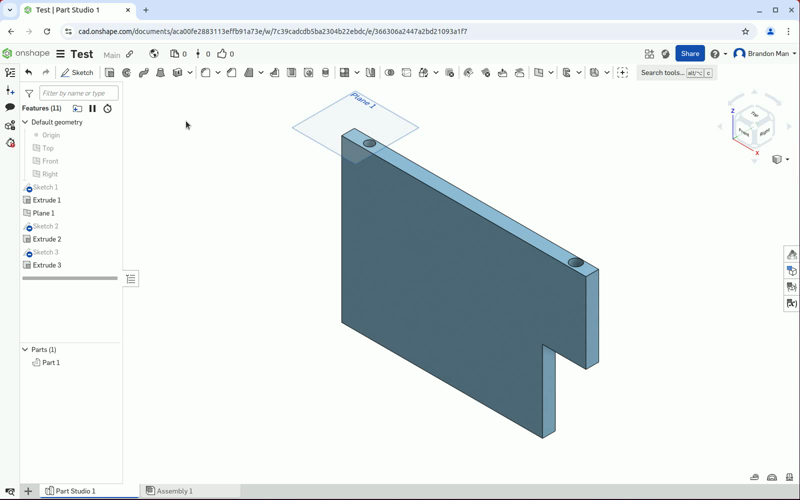
mouse_move(73, 189)
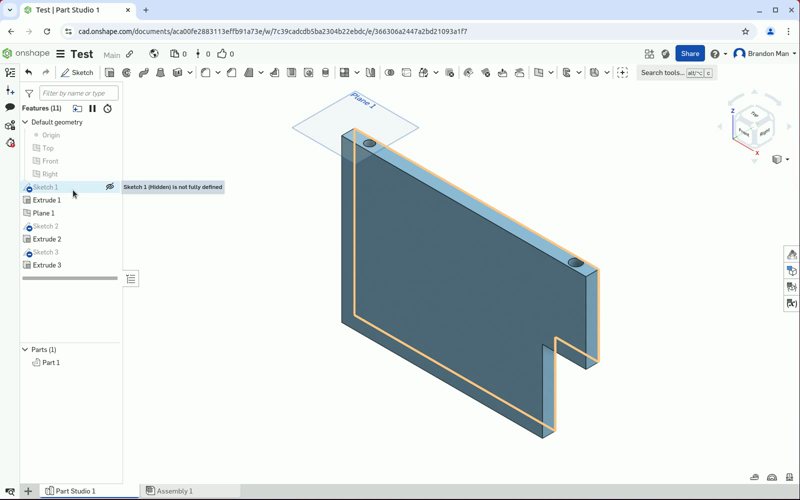
click(73, 189)